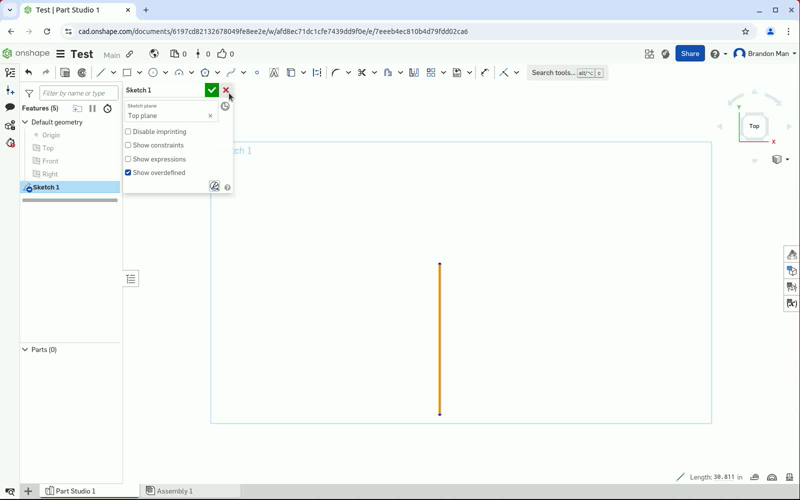
key(shift+h)
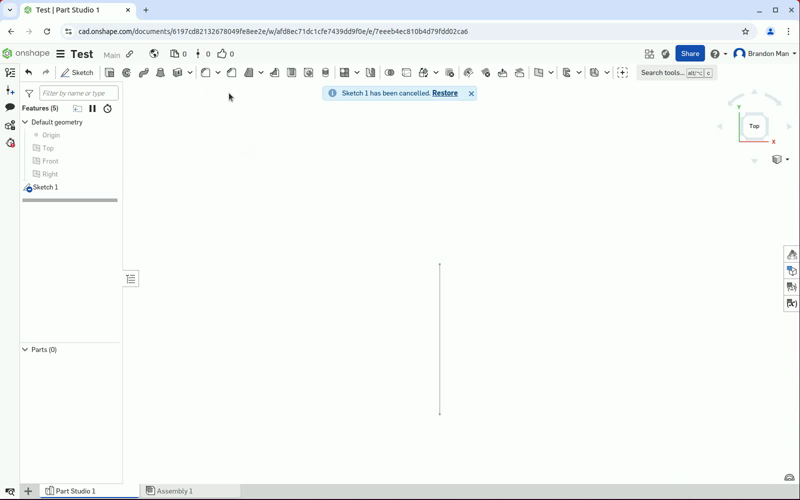
key(shift+s)
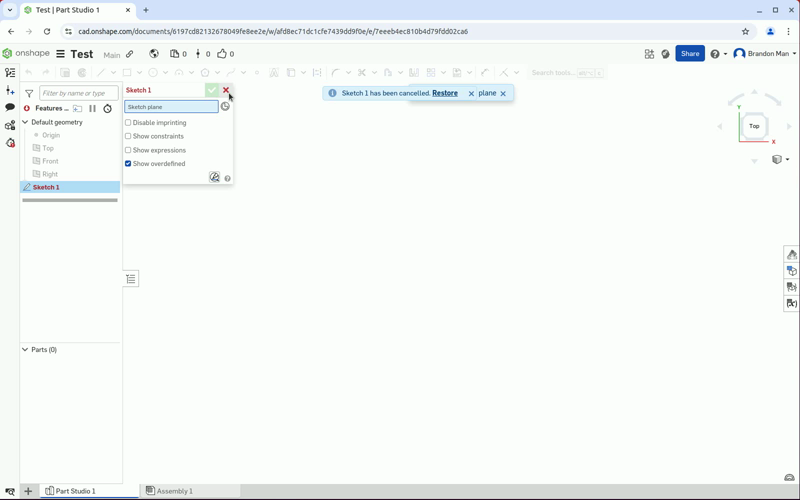
mouse_move(73, 150)
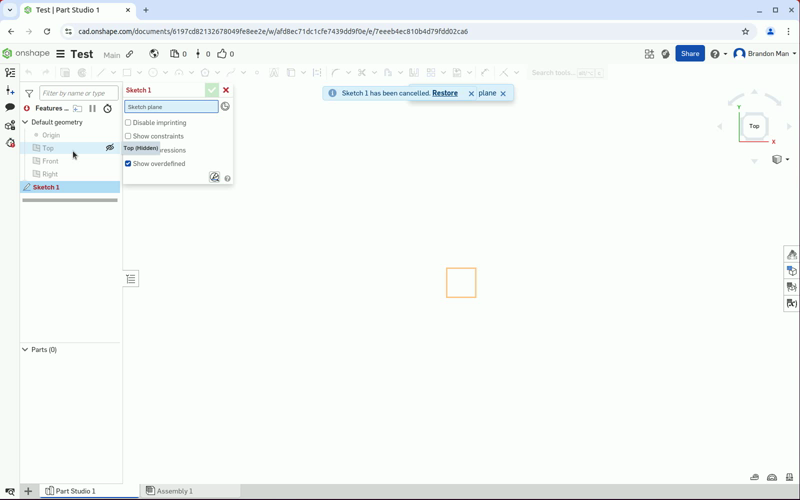
click(73, 150)
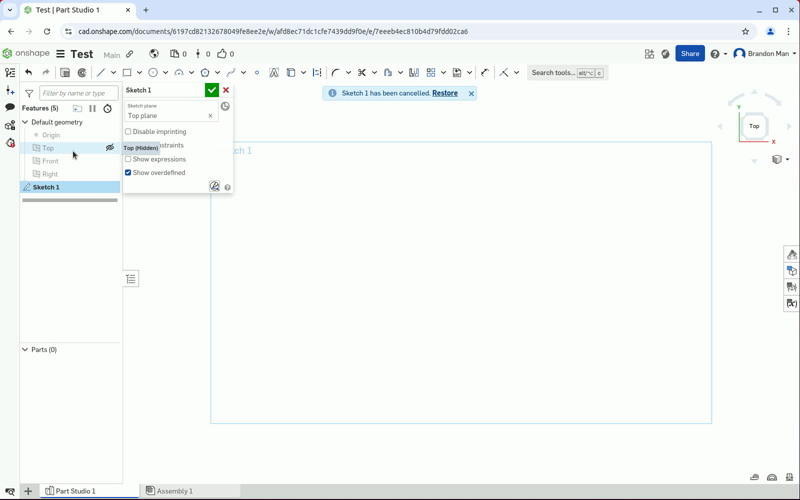
mouse_move(73, 352)
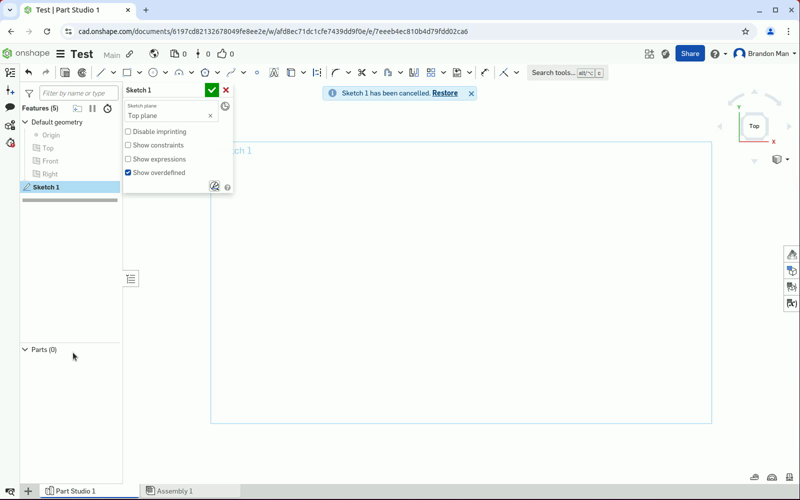
key(y)
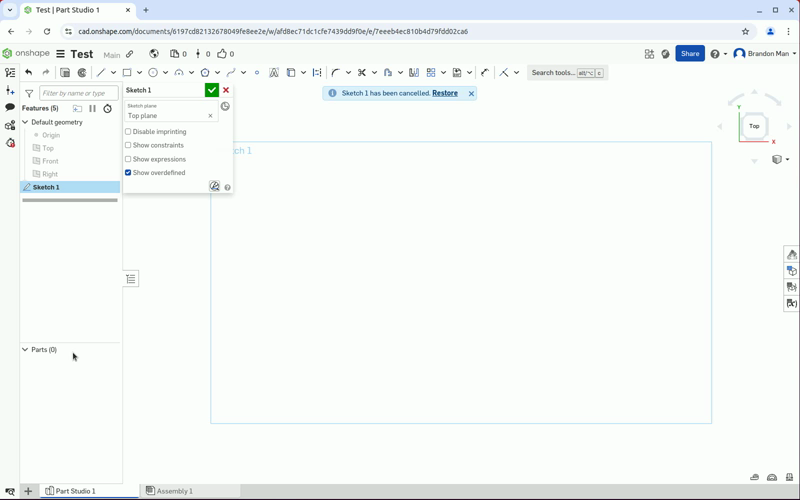
key(c)
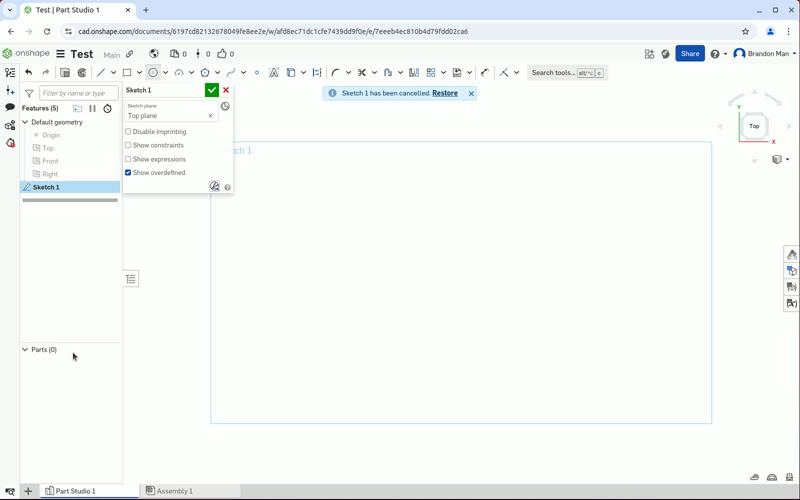
key_down(shift)
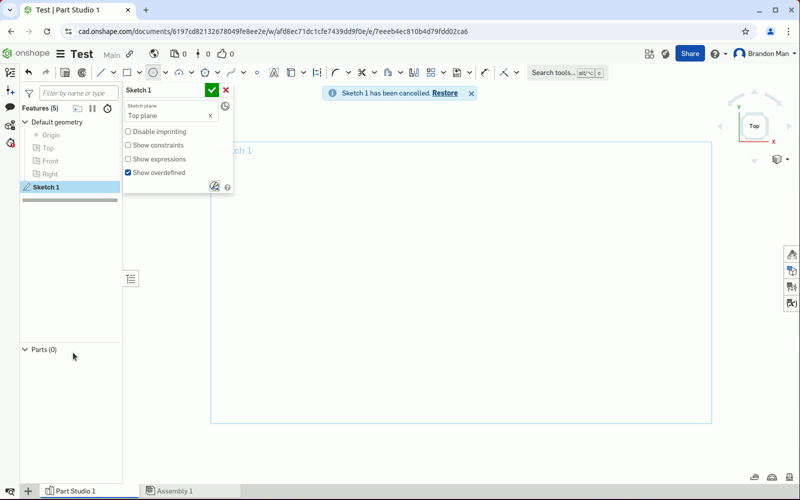
mouse_move(471, 273)
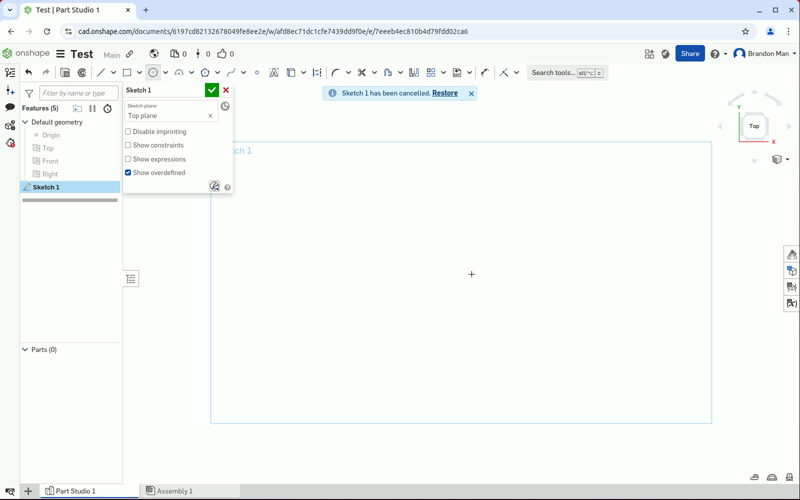
click(471, 273)
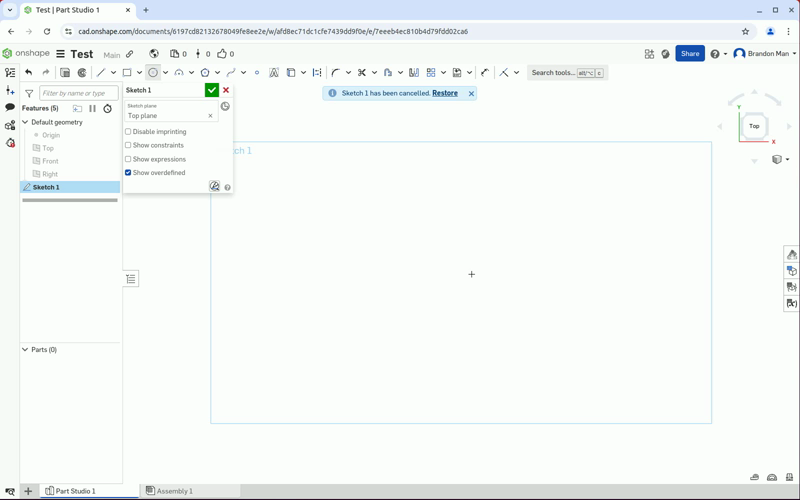
key_up(shift)
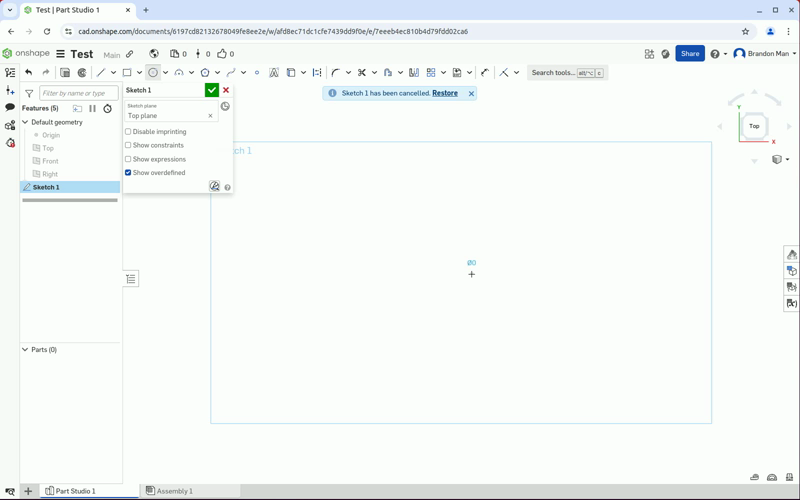
mouse_move(478, 273)
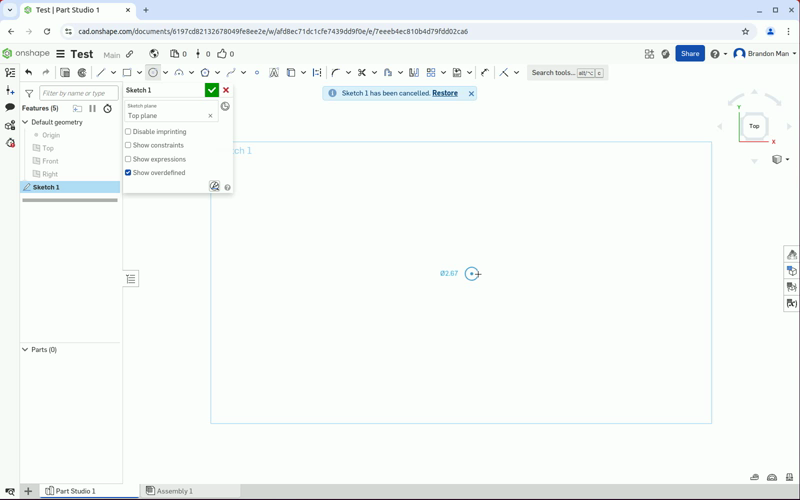
click(478, 273)
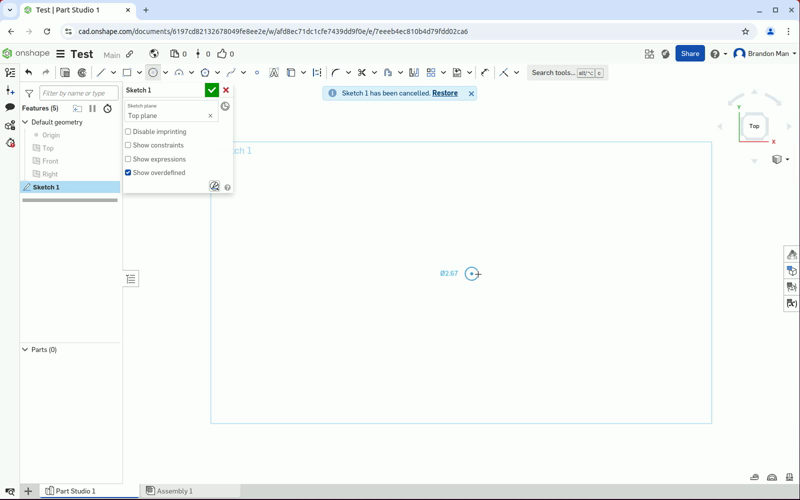
key(esc)
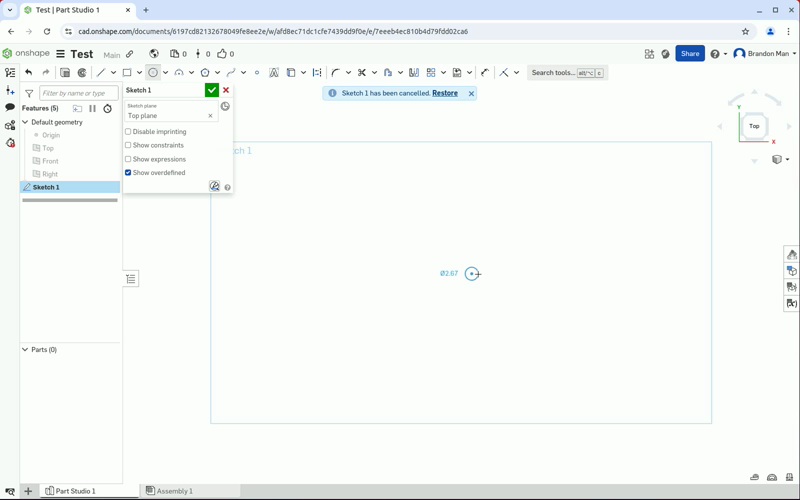
key(c)
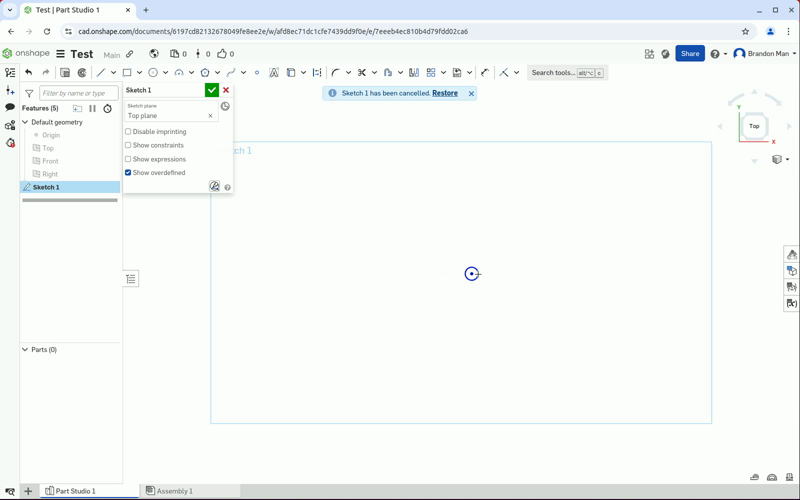
key_down(shift)
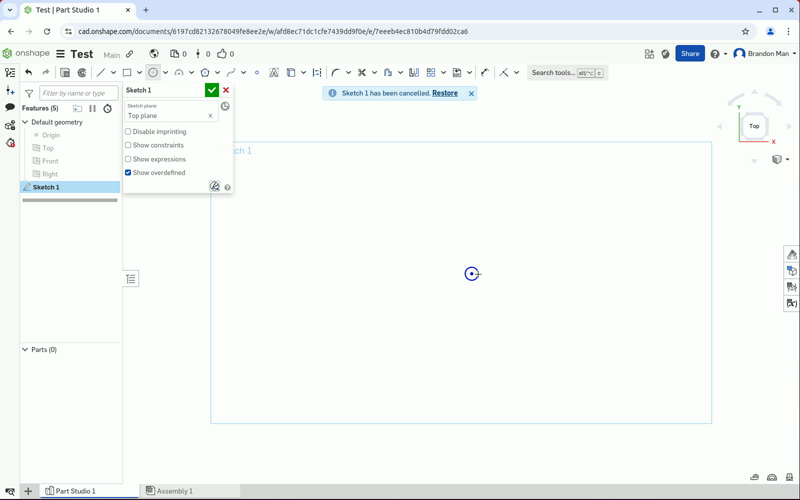
mouse_move(471, 273)
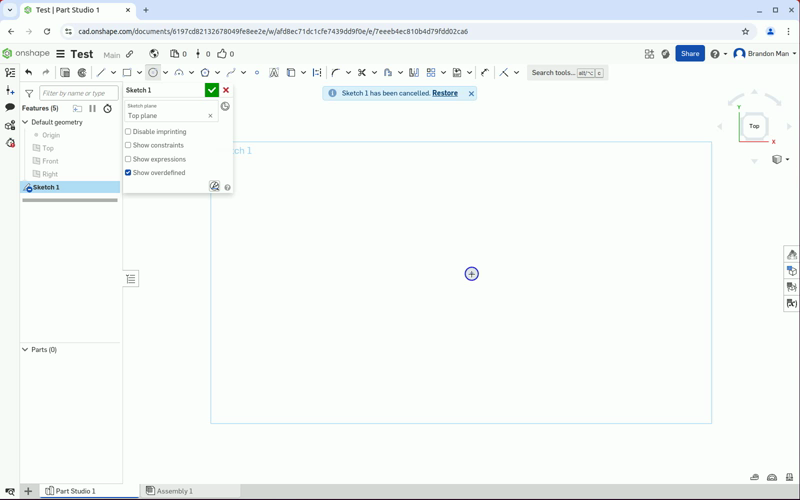
click(471, 273)
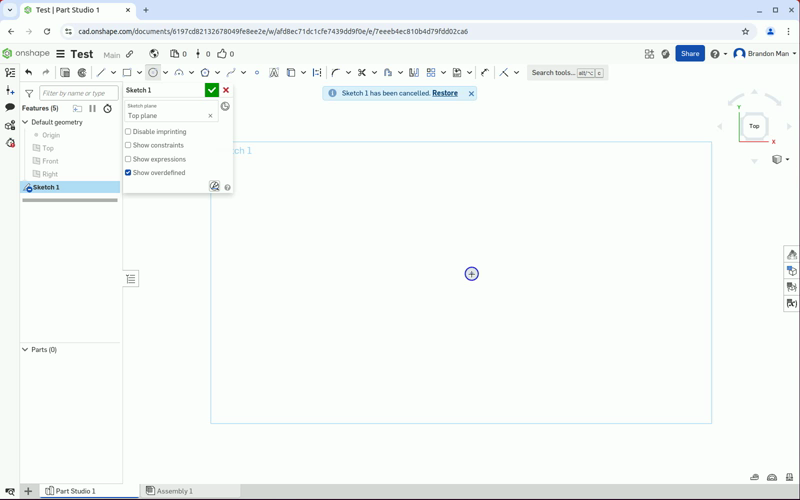
key_up(shift)
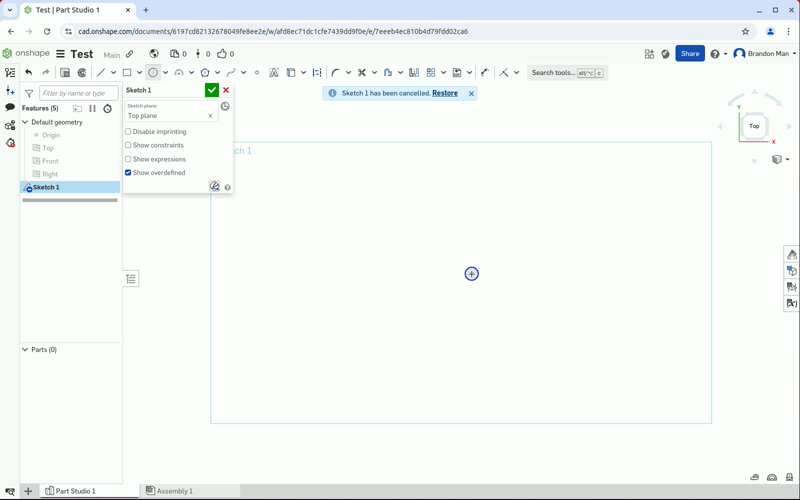
mouse_move(476, 273)
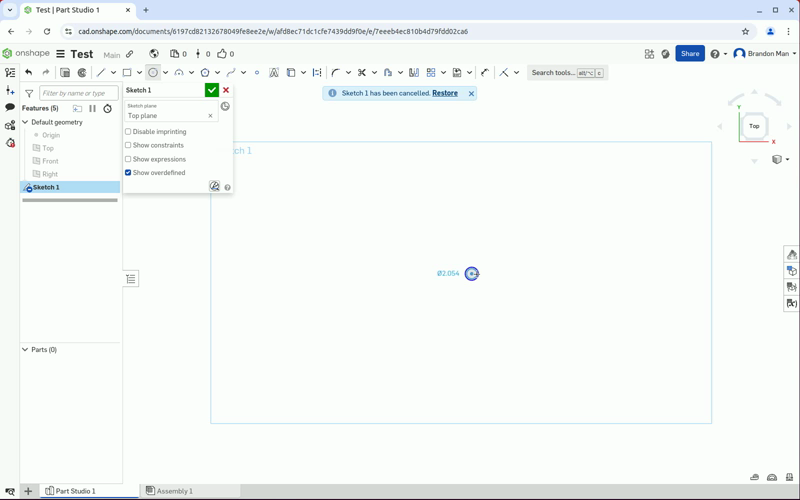
scroll(6)
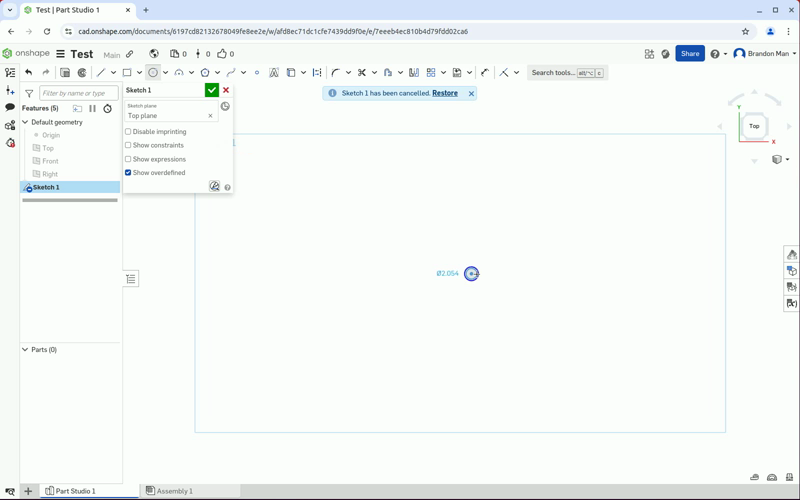
scroll(6)
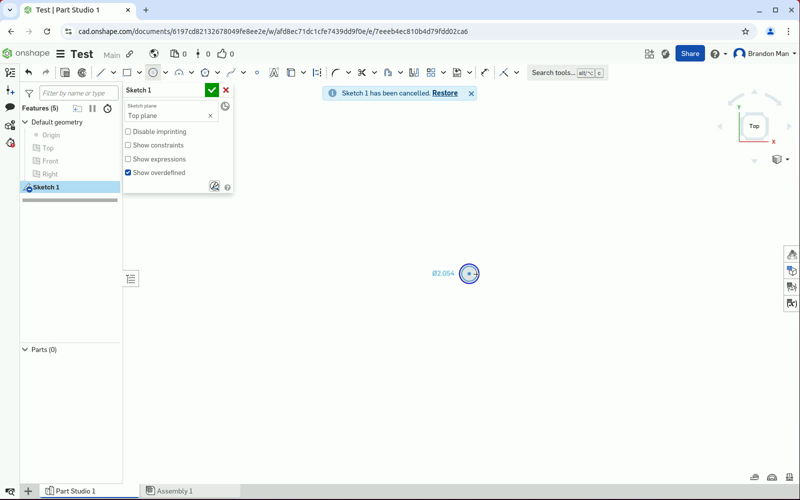
scroll(6)
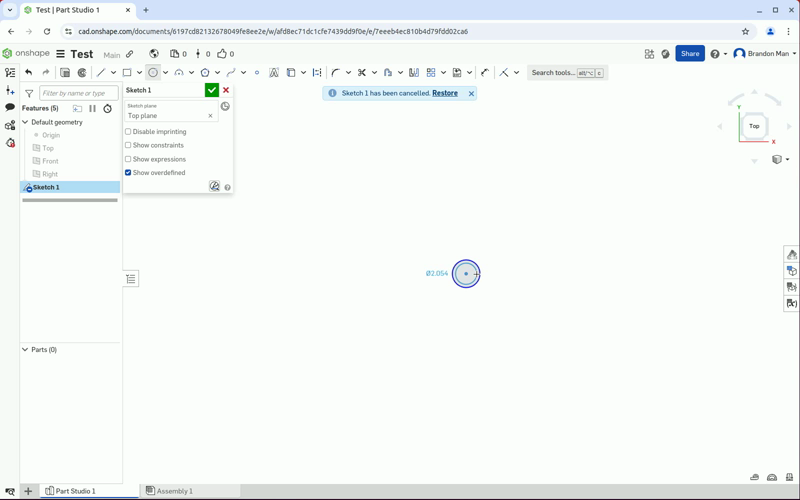
scroll(6)
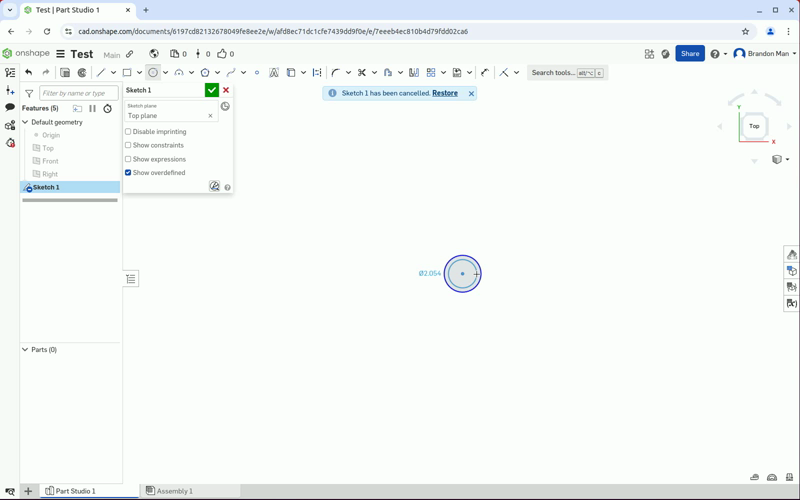
scroll(6)
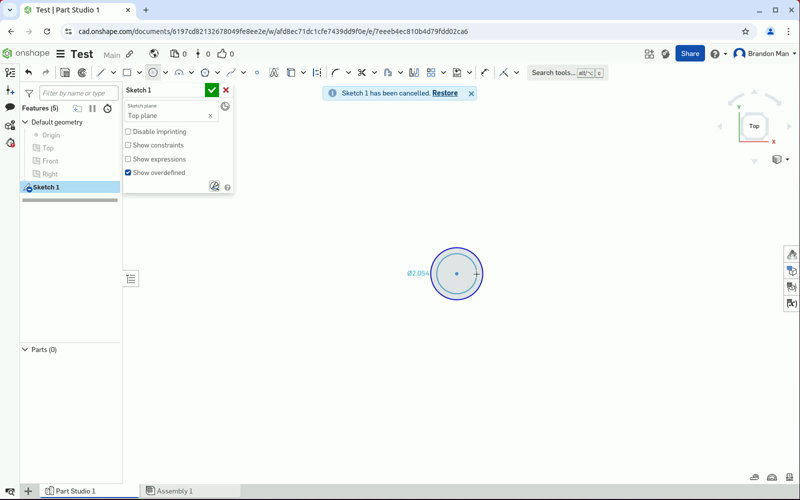
scroll(6)
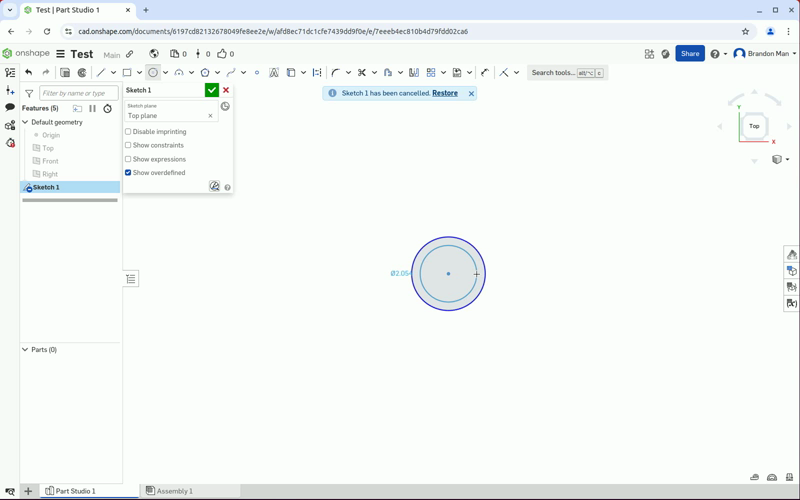
scroll(6)
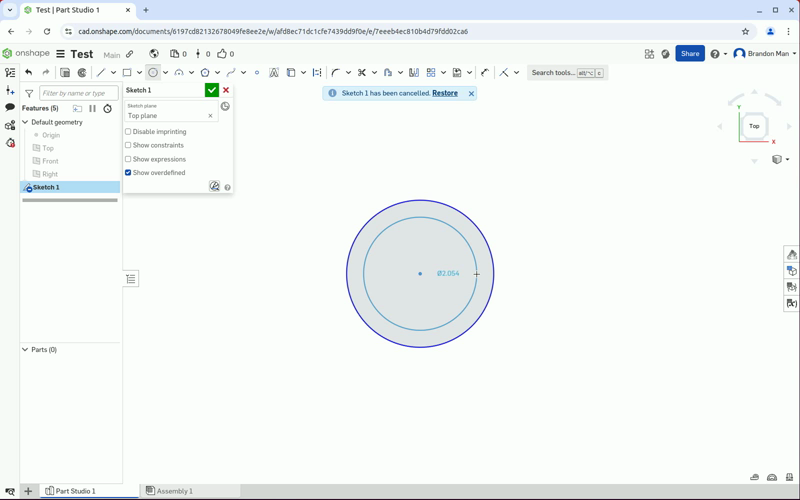
click(476, 273)
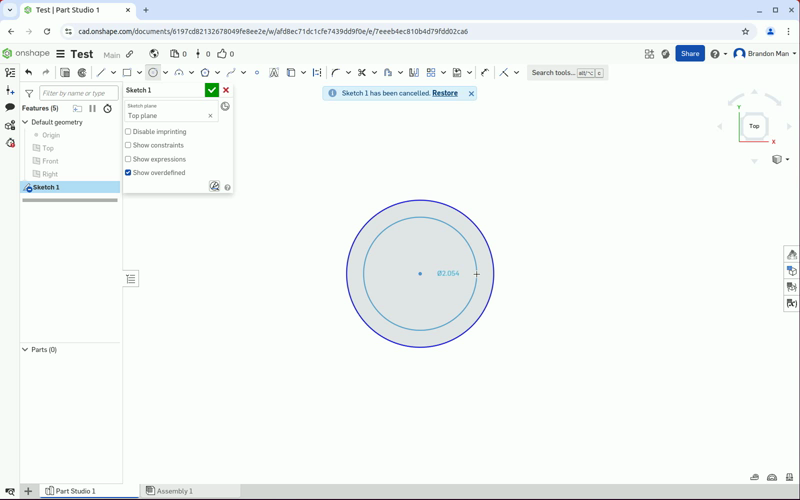
scroll(-6)
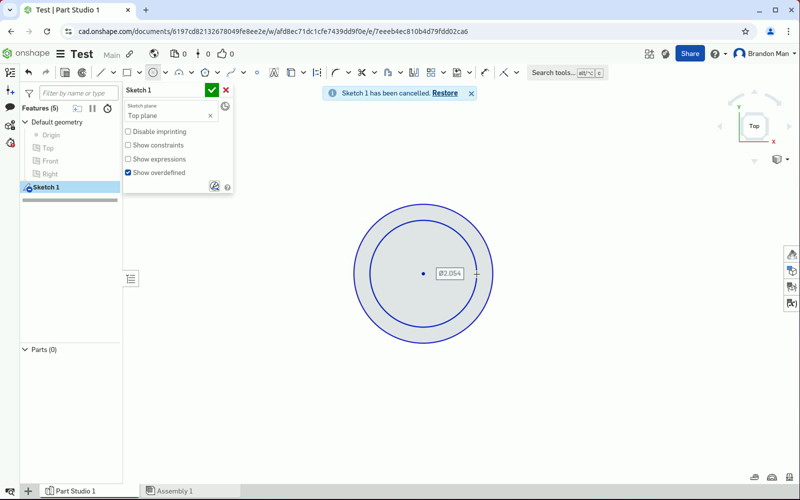
scroll(-6)
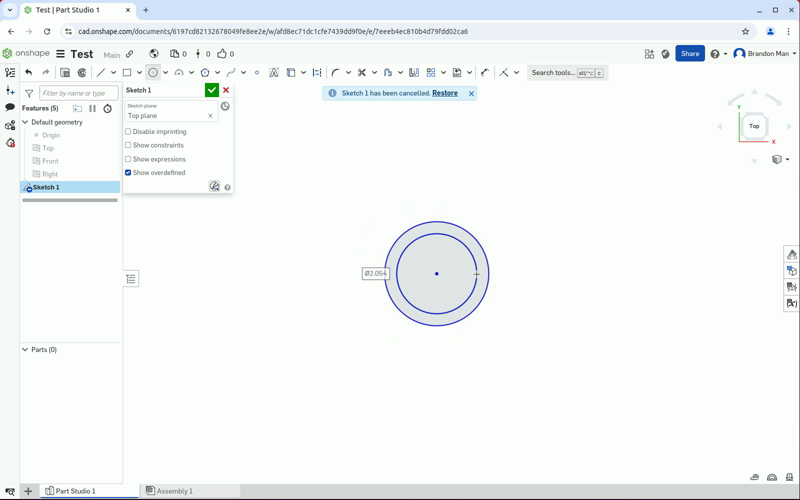
scroll(-6)
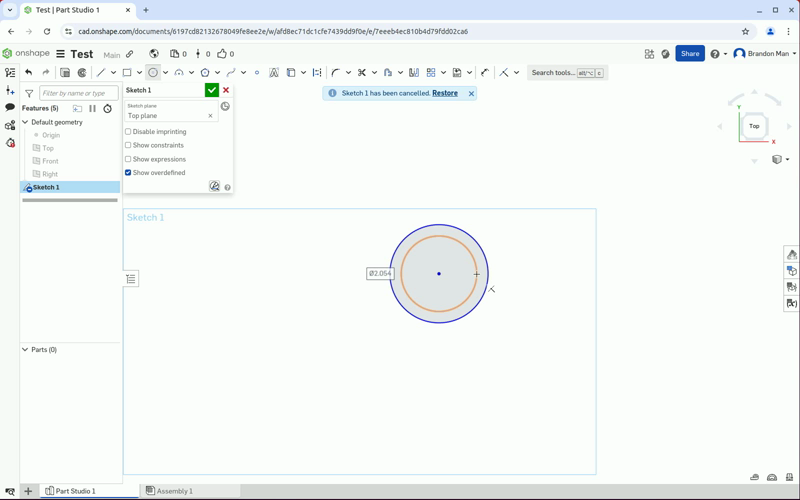
scroll(-6)
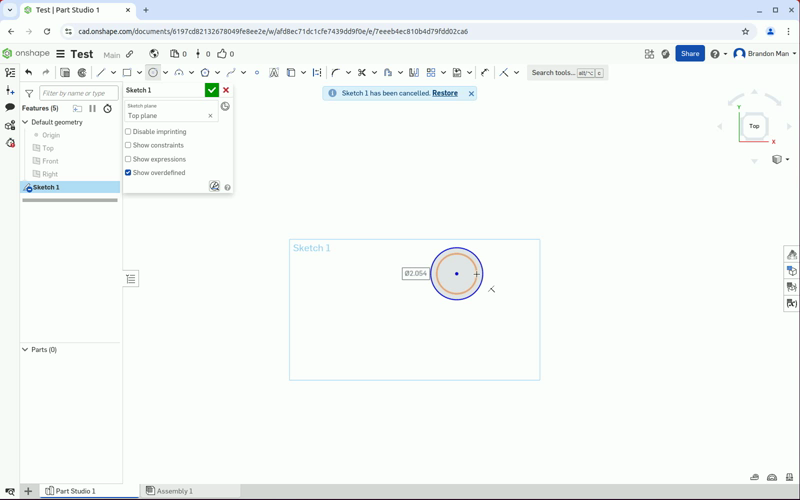
scroll(-6)
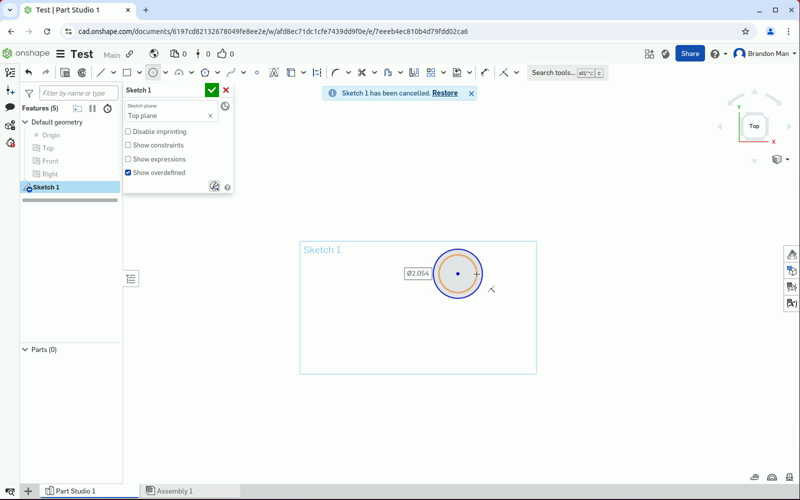
scroll(-6)
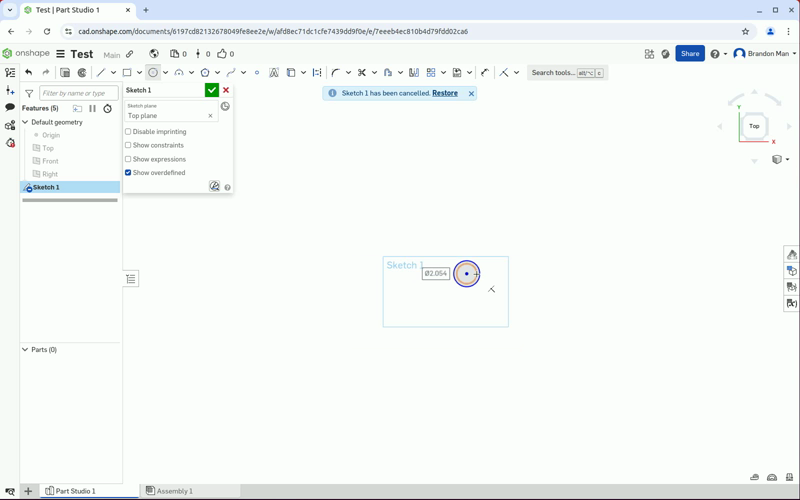
scroll(-6)
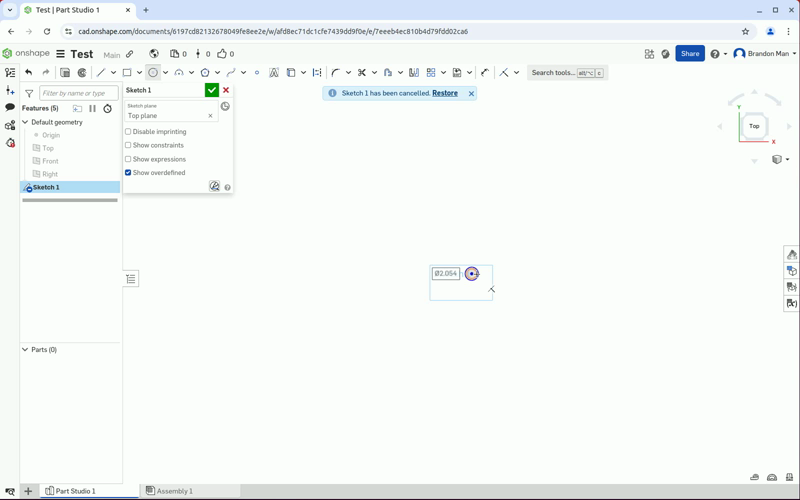
key(esc)
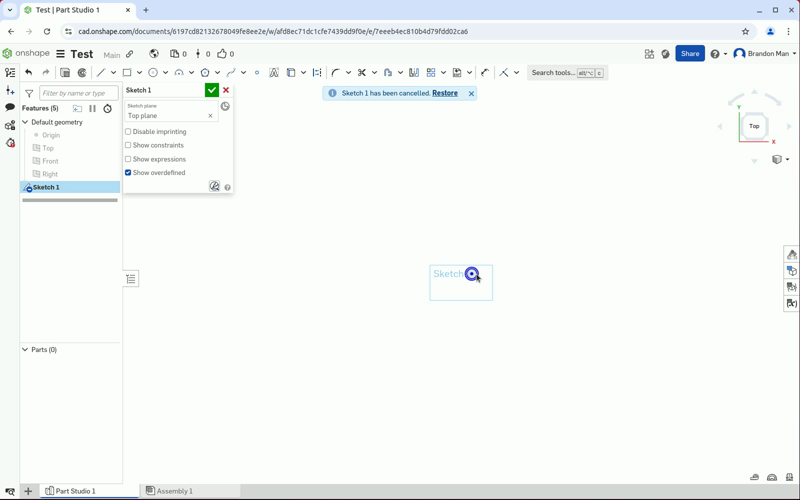
mouse_move(465, 274)
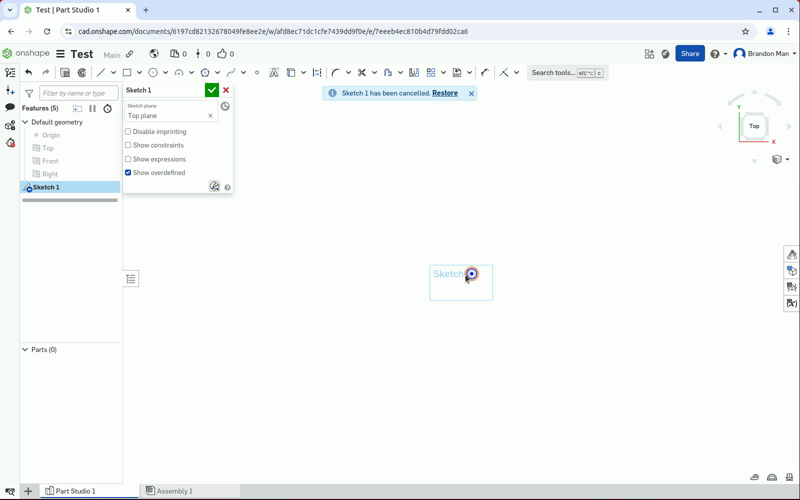
scroll(6)
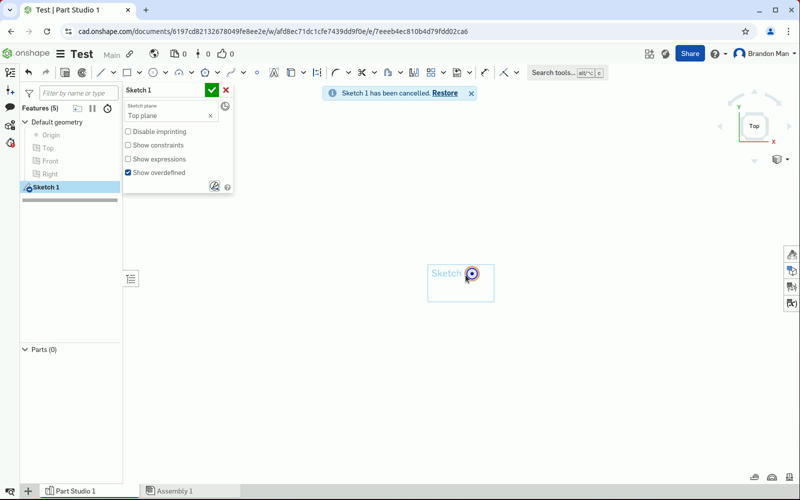
scroll(6)
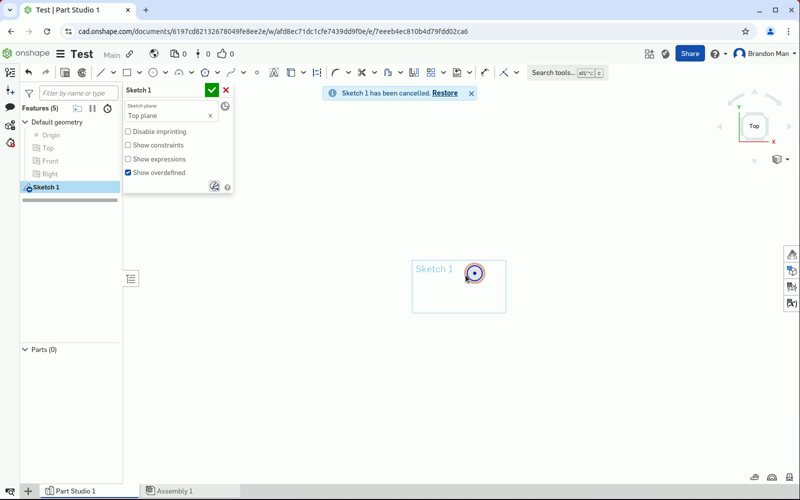
scroll(6)
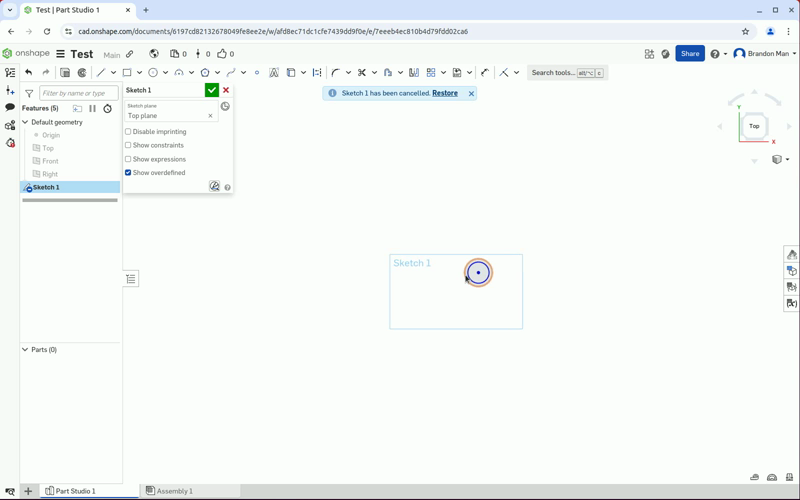
scroll(6)
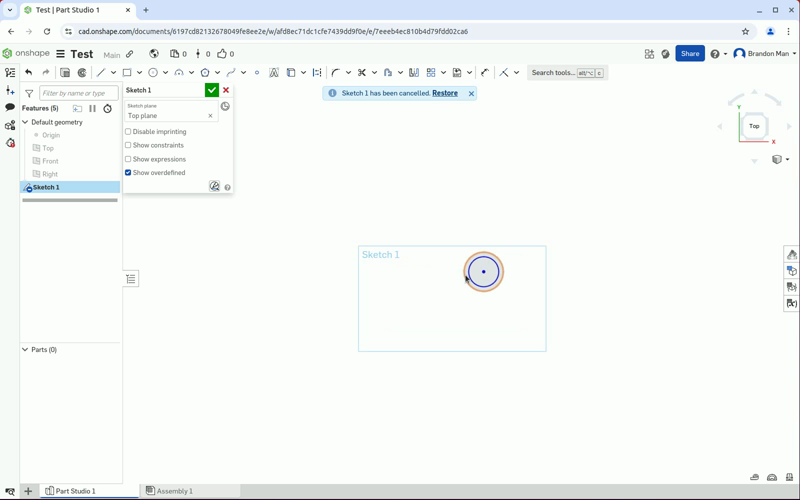
scroll(6)
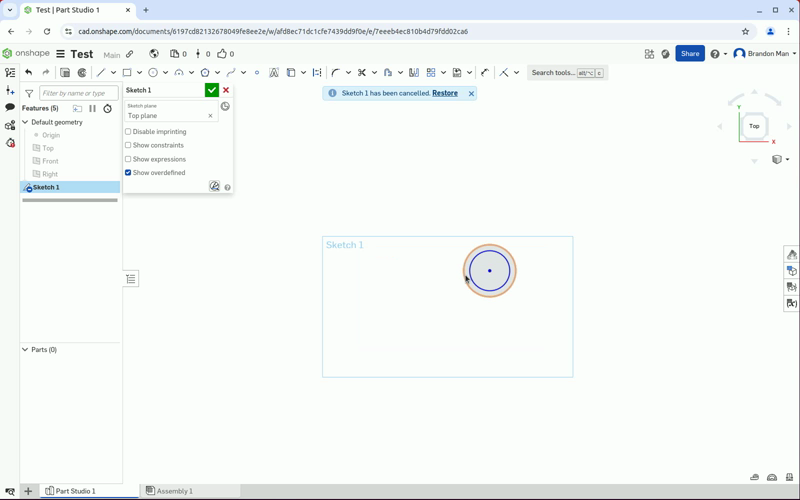
scroll(6)
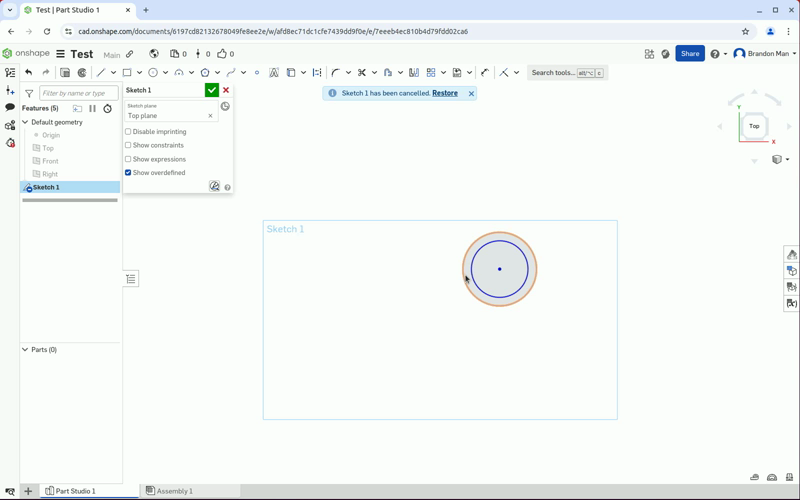
scroll(6)
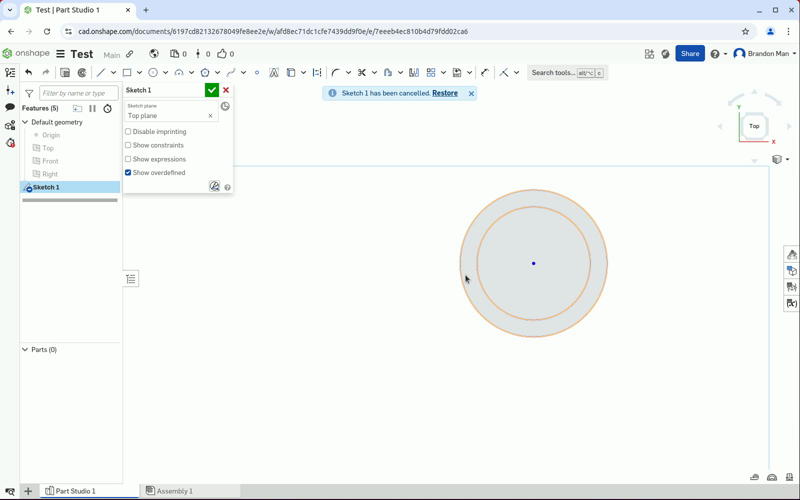
click(465, 274)
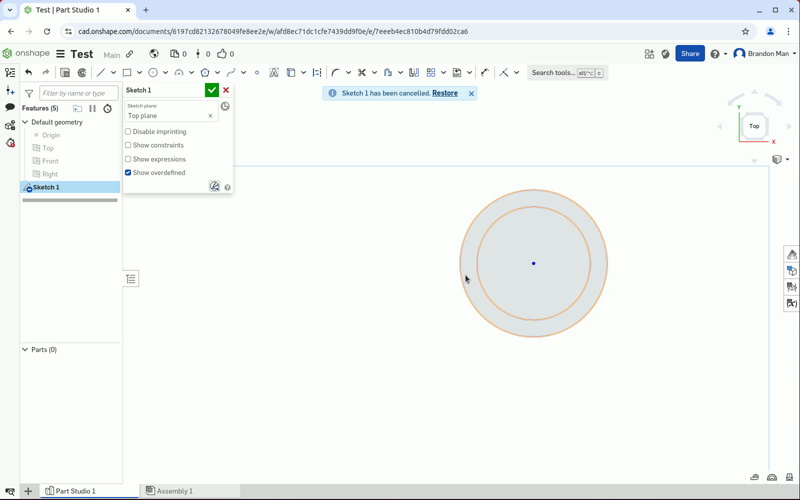
scroll(-6)
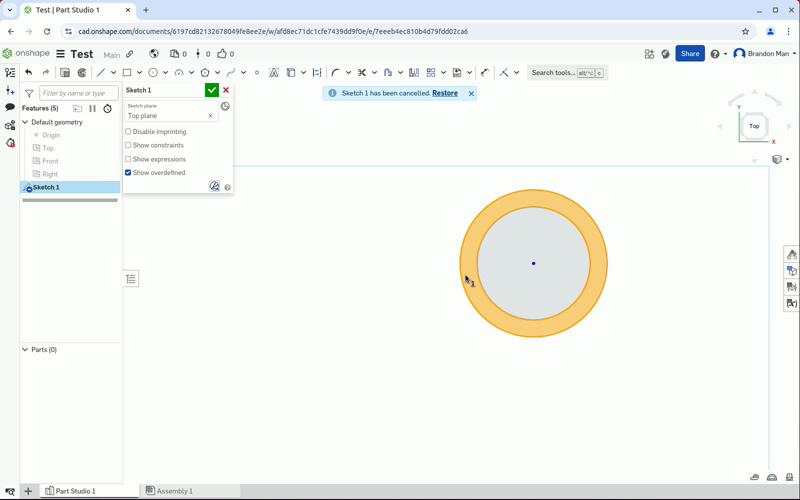
scroll(-6)
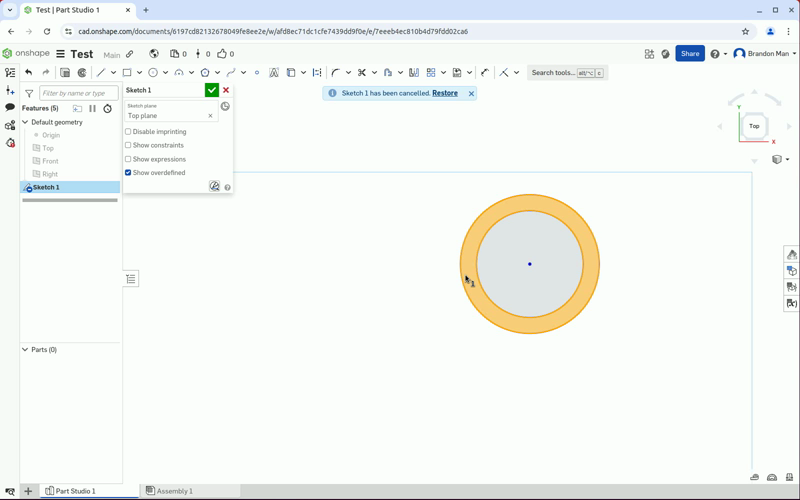
scroll(-6)
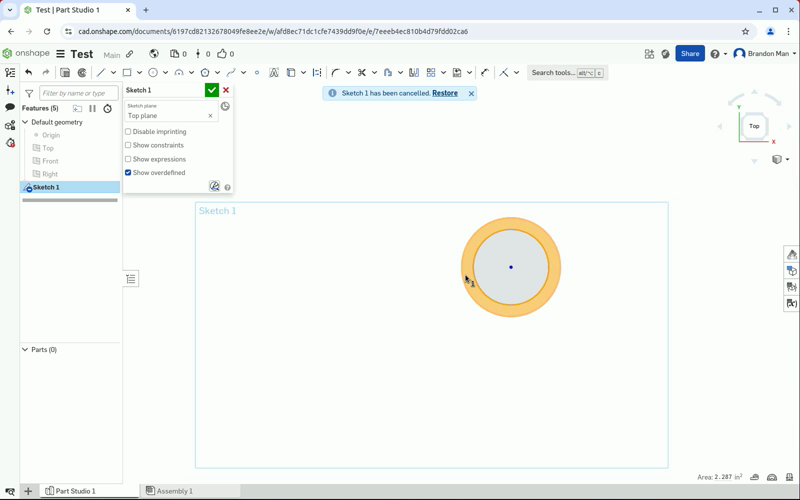
scroll(-6)
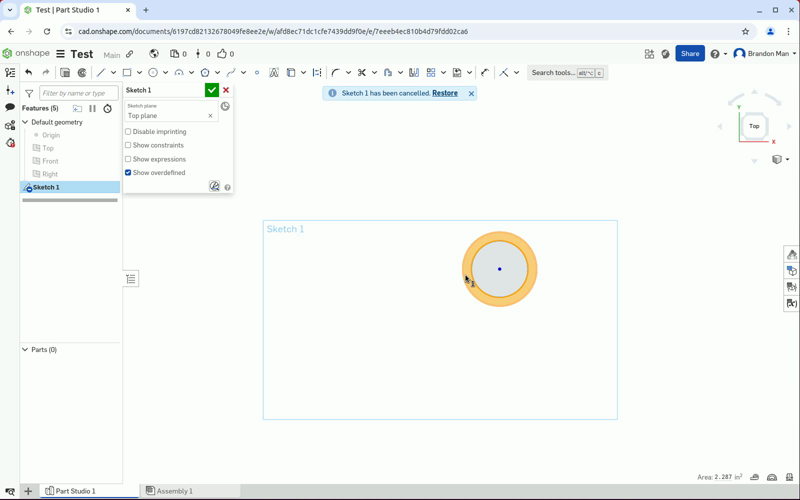
scroll(-6)
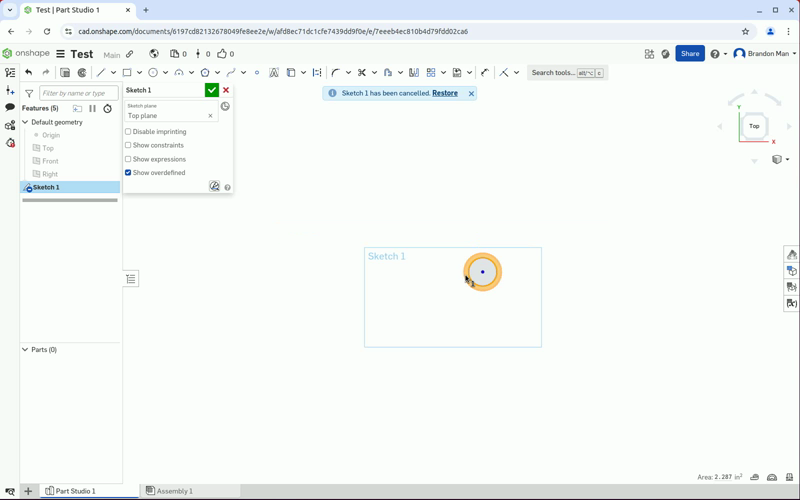
scroll(-6)
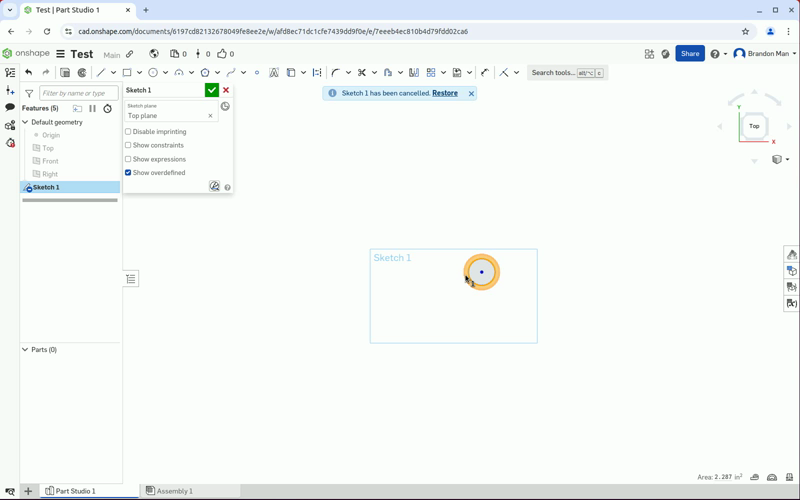
scroll(-6)
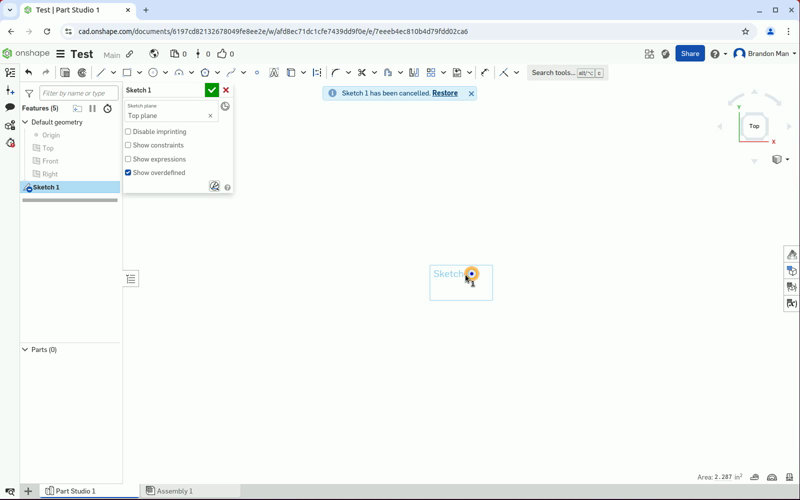
mouse_move(73, 352)
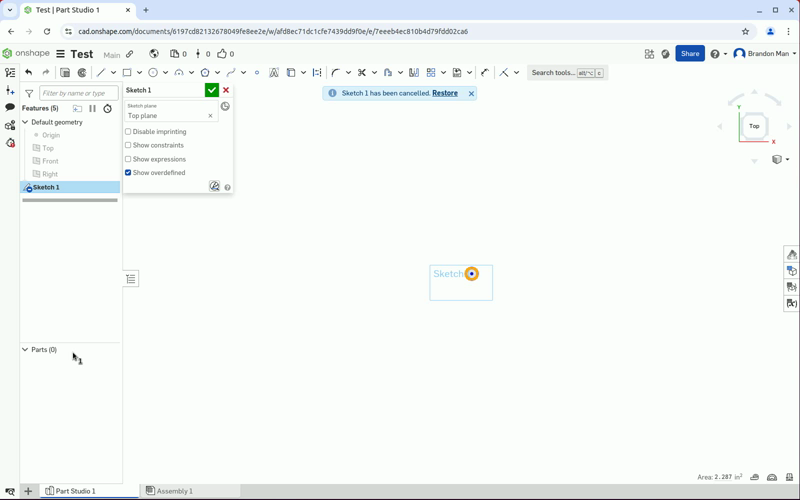
key(shift+y)
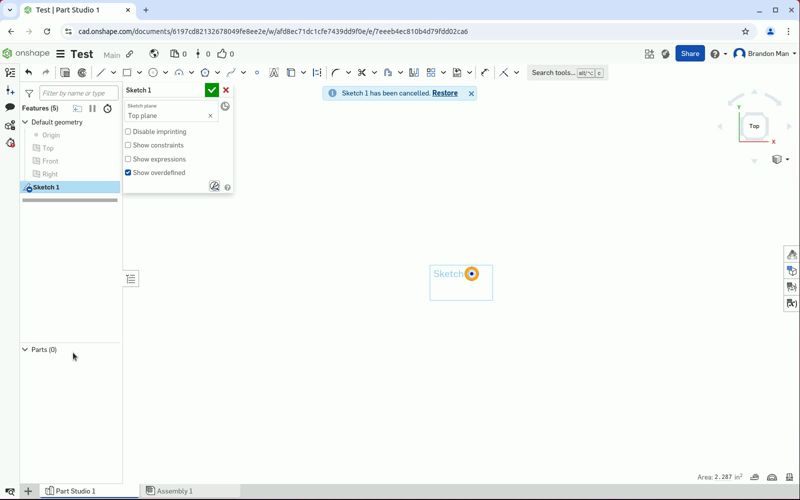
key(shift+e)
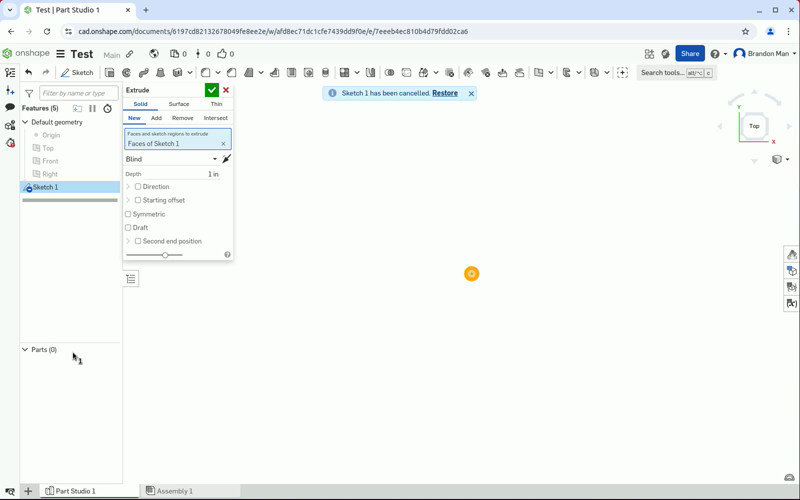
mouse_move(143, 106)
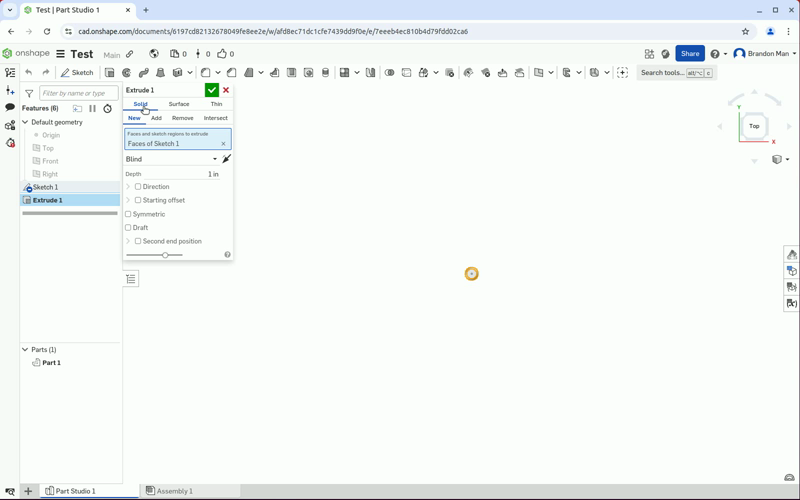
click(143, 106)
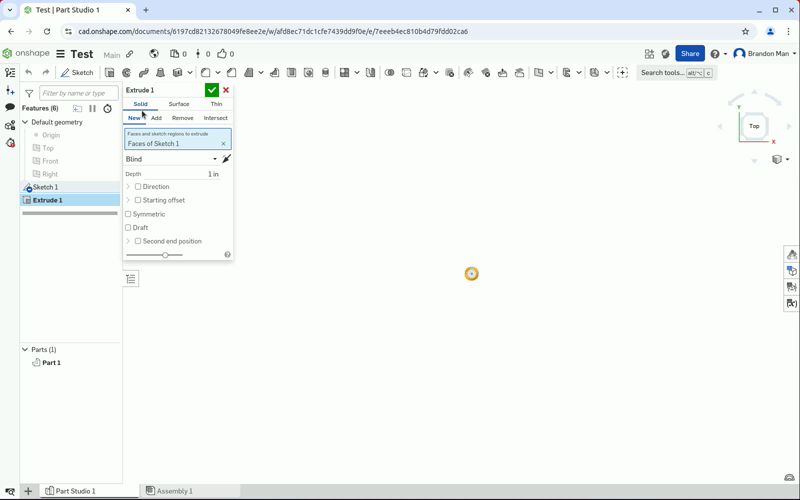
mouse_move(137, 120)
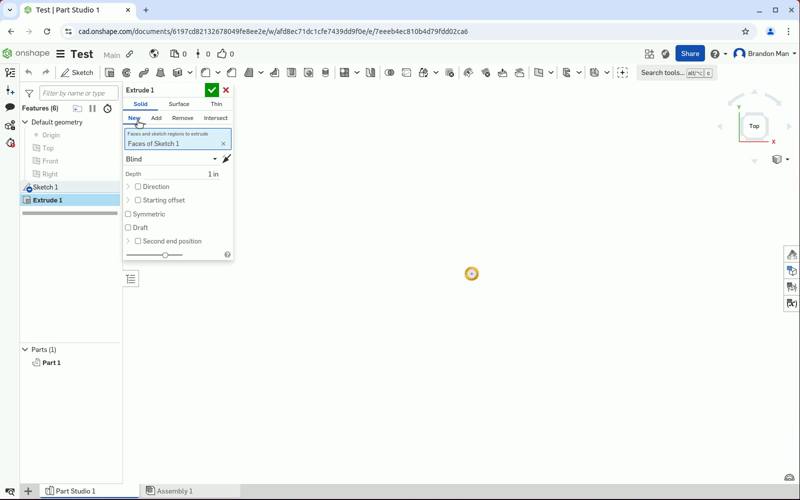
click(137, 120)
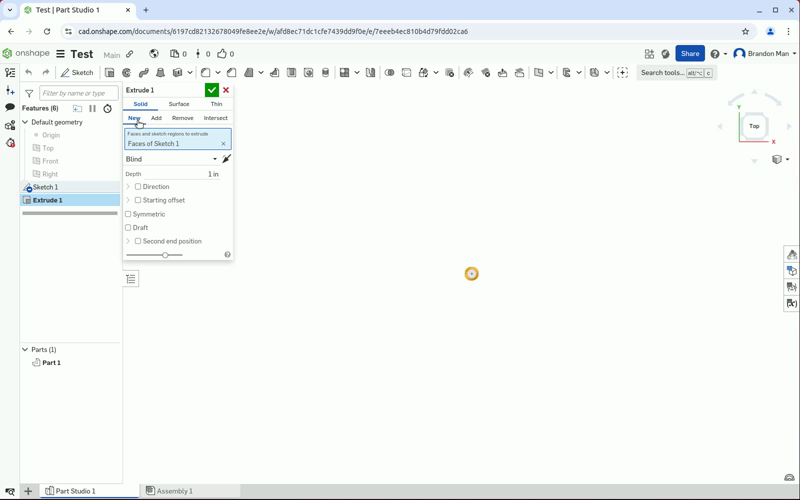
key(tab, 4)
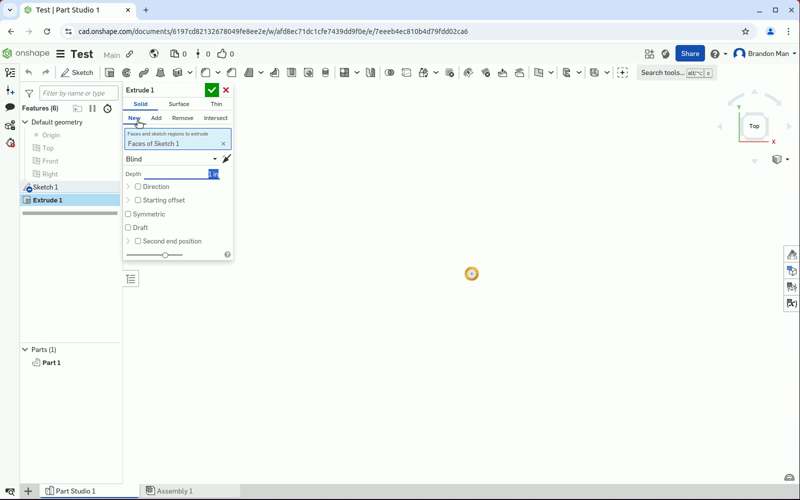
text(23.108)
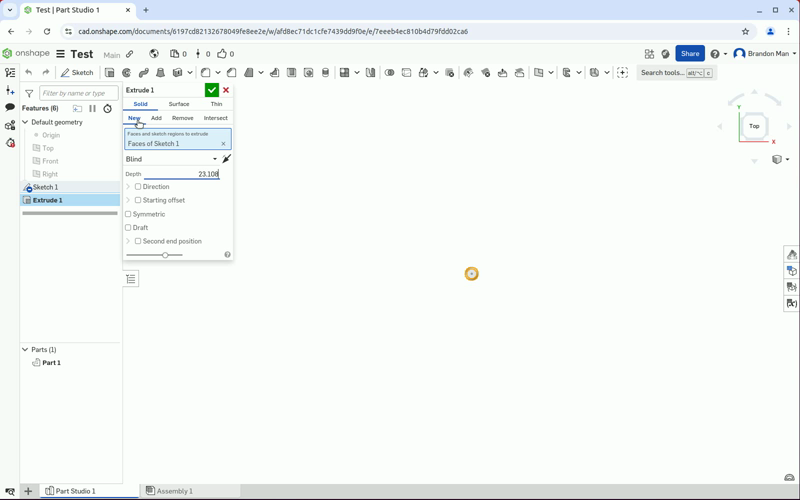
key(enter)
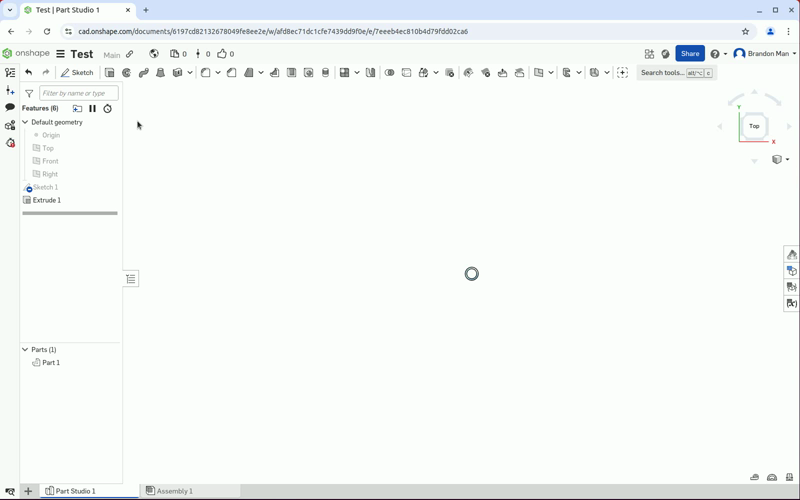
key(shift+h)
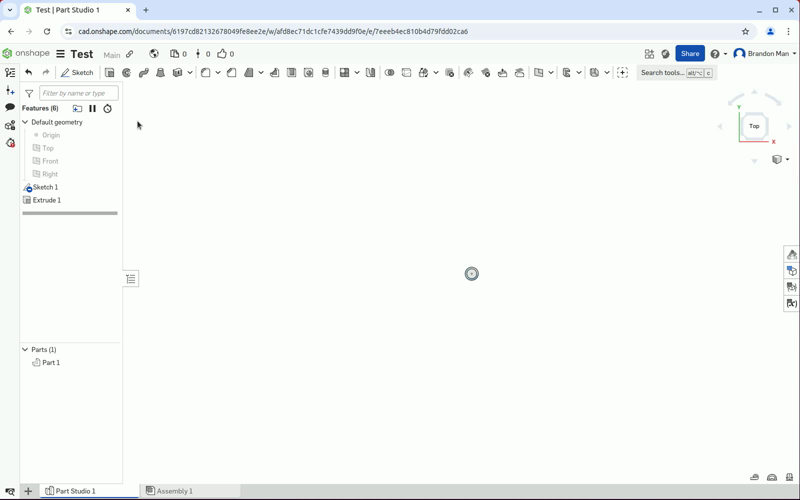
key(shift+h)
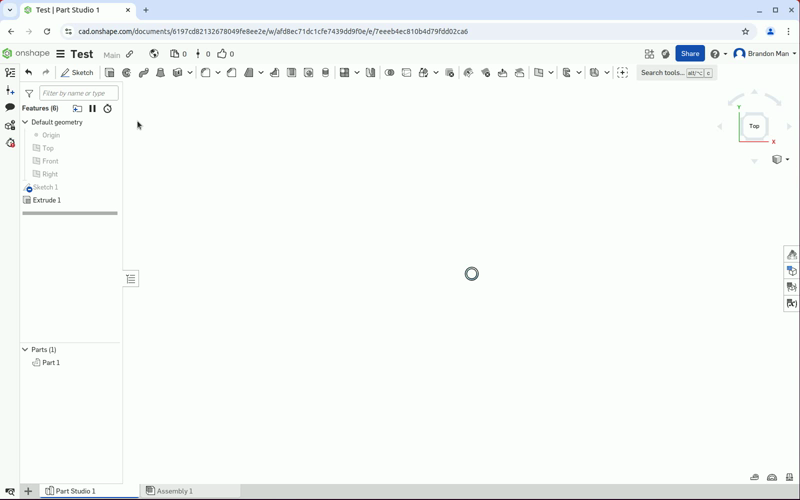
mouse_move(73, 189)
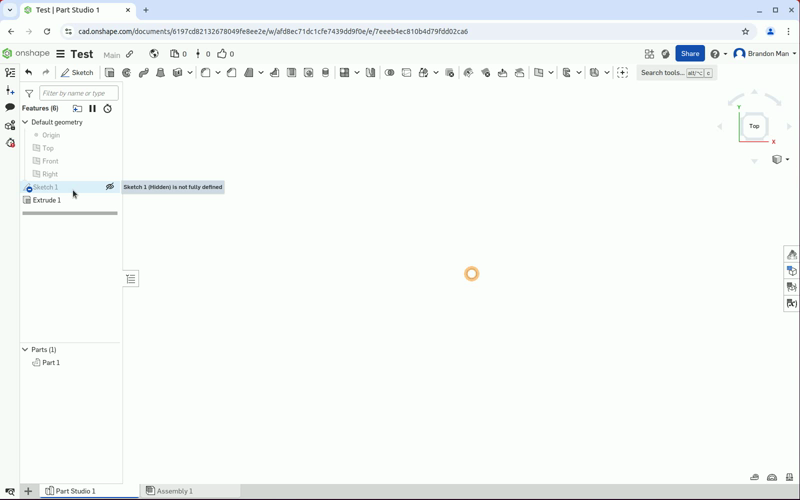
click(73, 189)
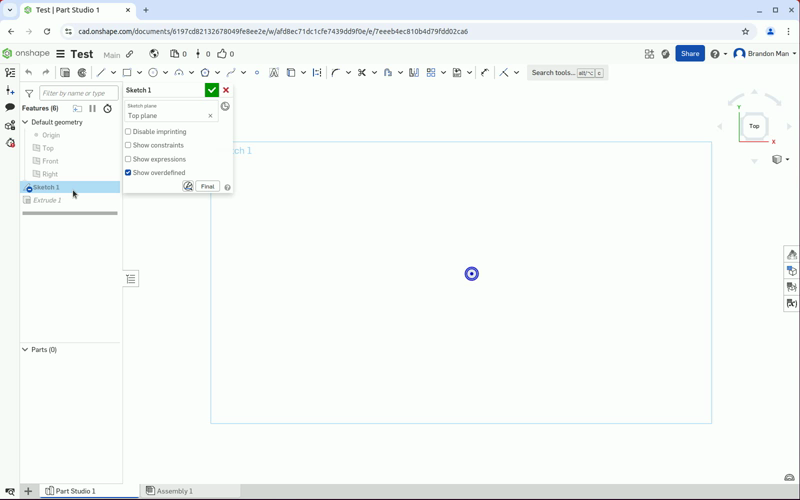
mouse_move(229, 92)
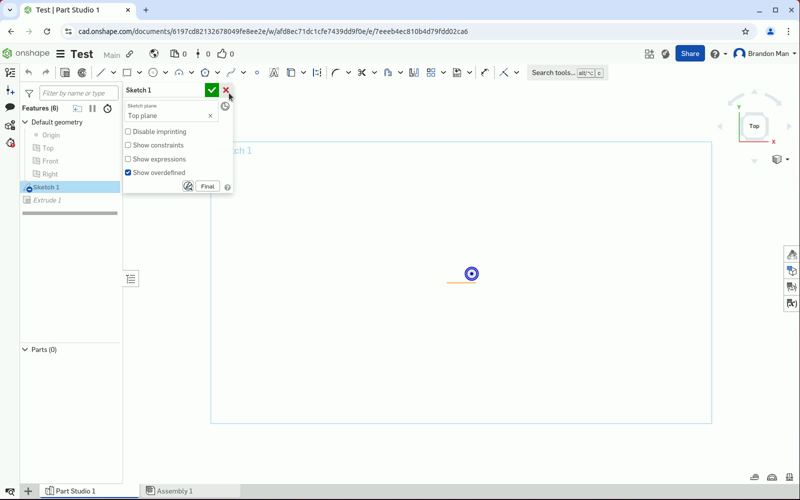
click(229, 92)
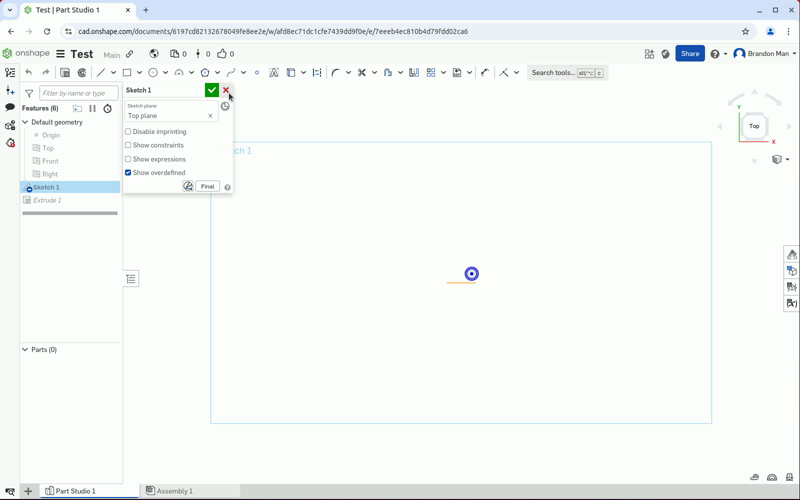
key(shift+s)
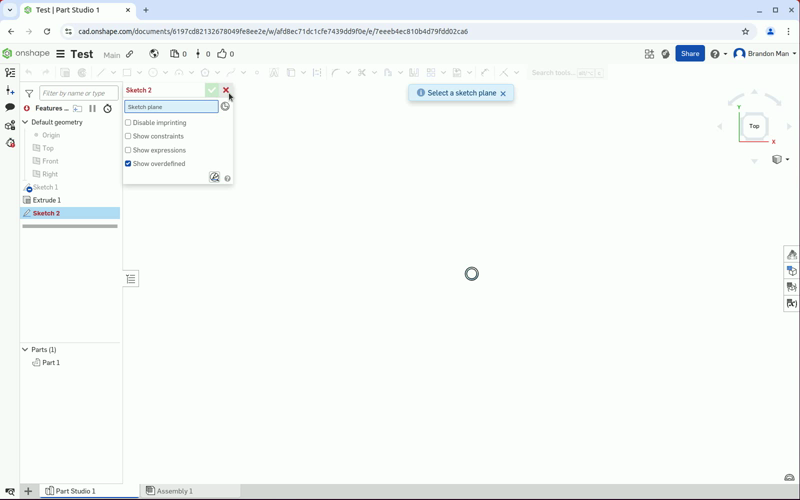
mouse_move(73, 150)
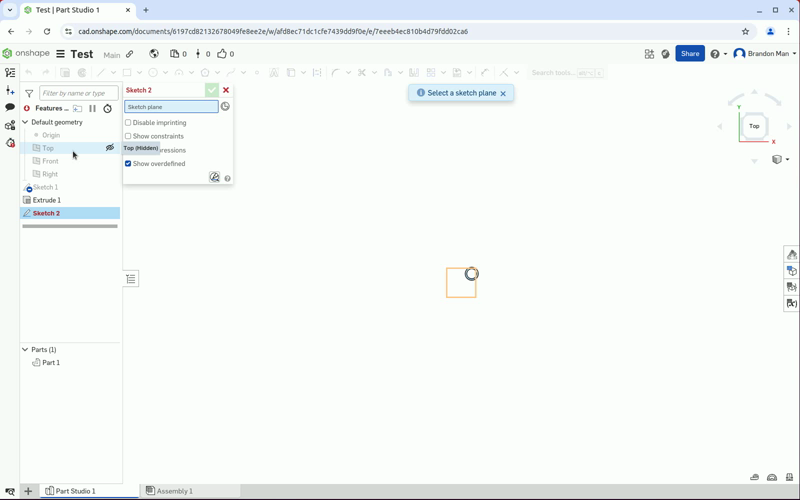
click(73, 150)
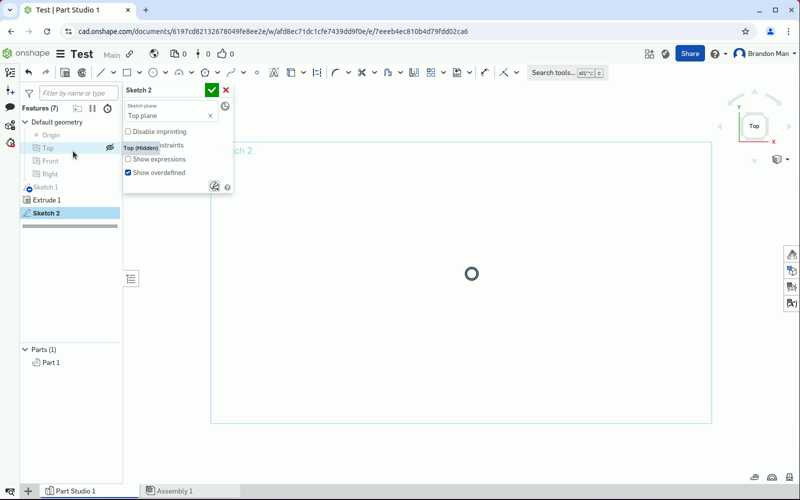
mouse_move(73, 352)
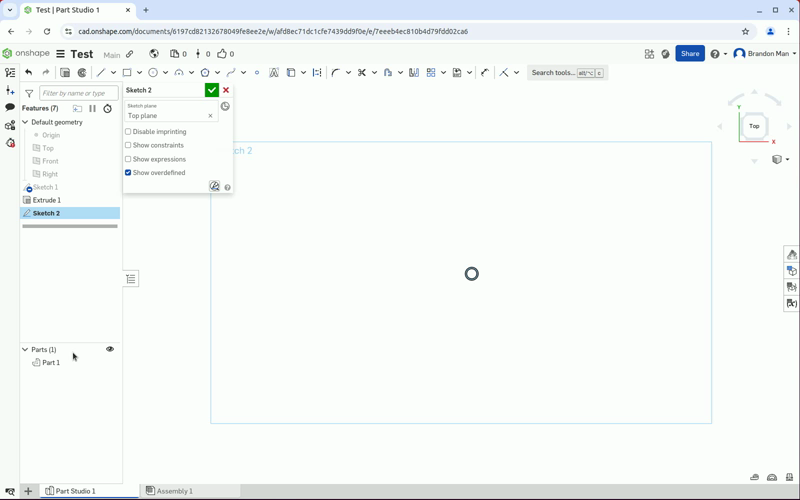
key(y)
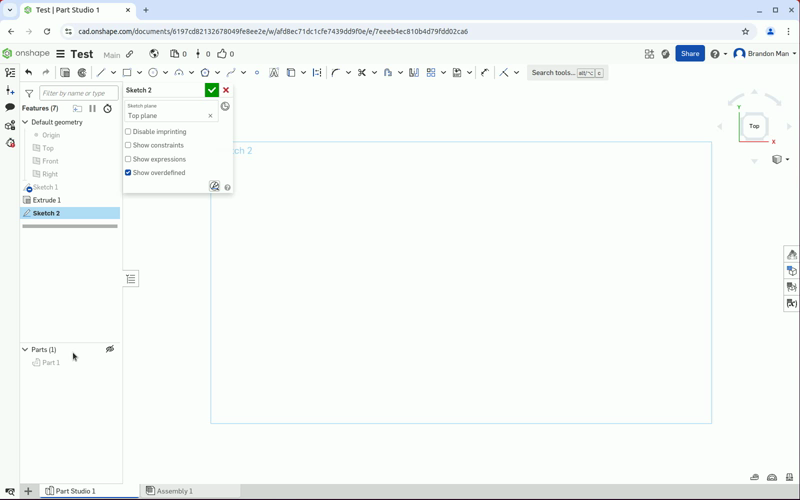
key(c)
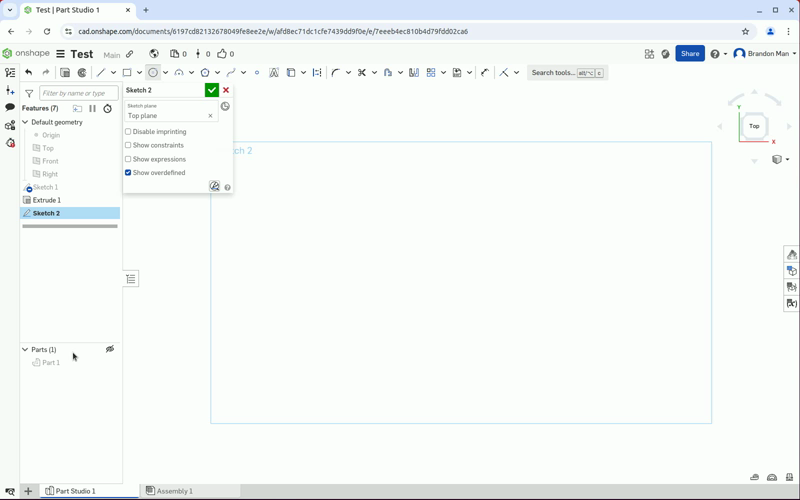
key_down(shift)
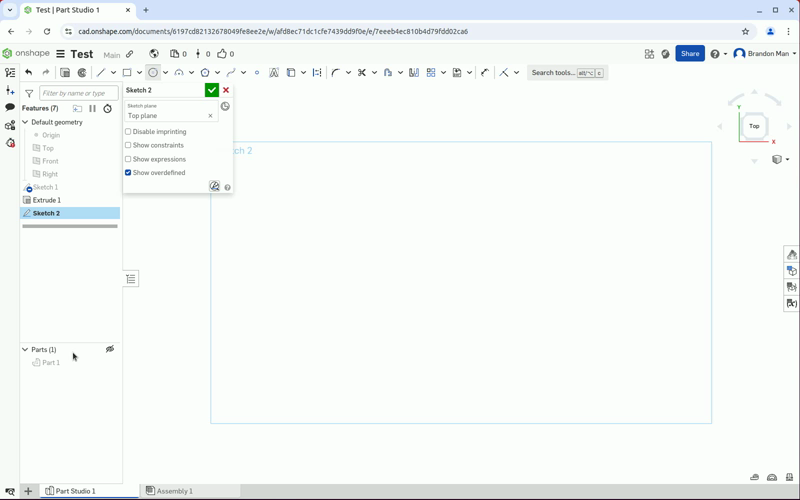
mouse_move(471, 291)
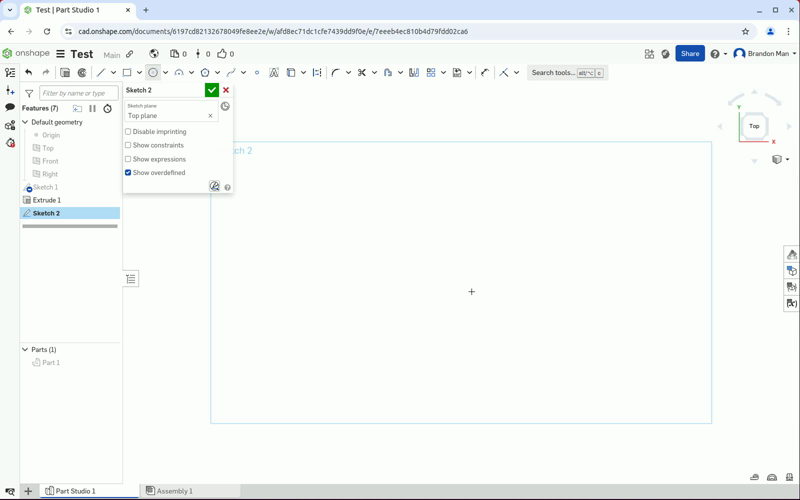
click(471, 291)
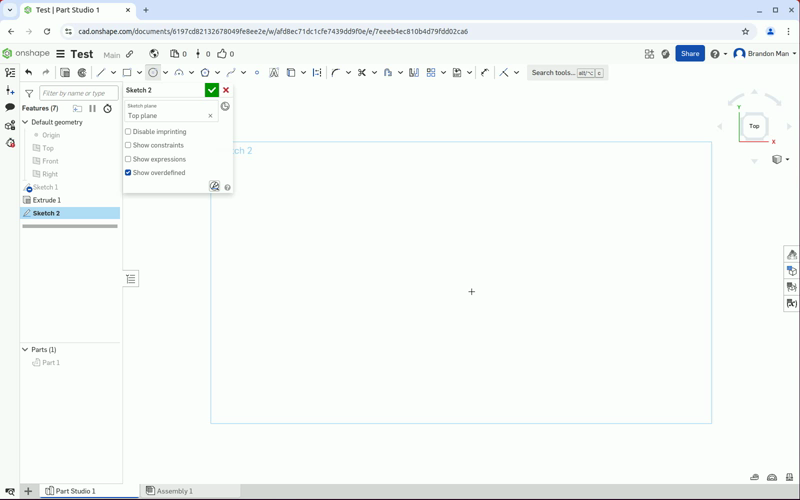
key_up(shift)
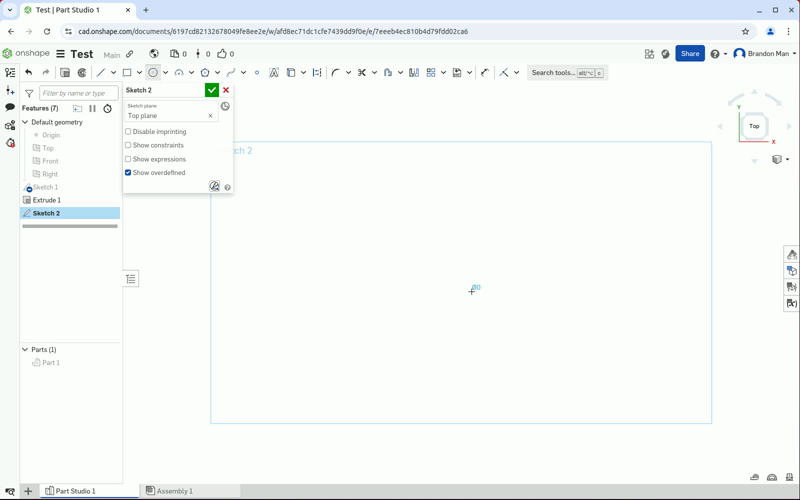
mouse_move(478, 291)
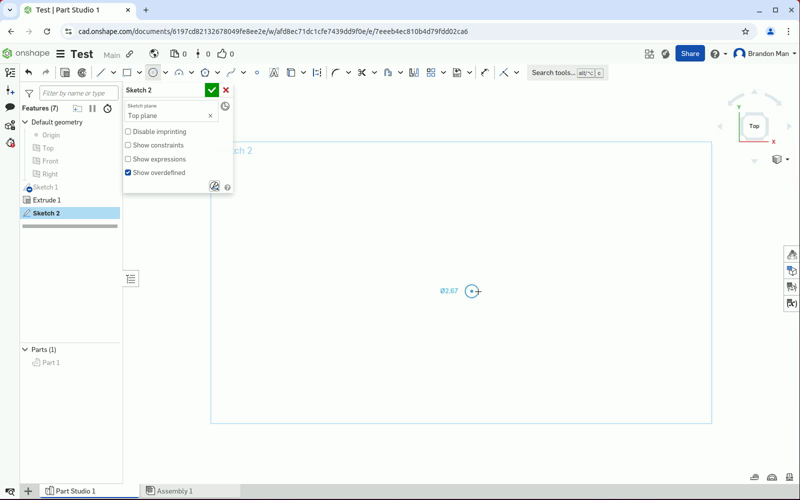
click(478, 291)
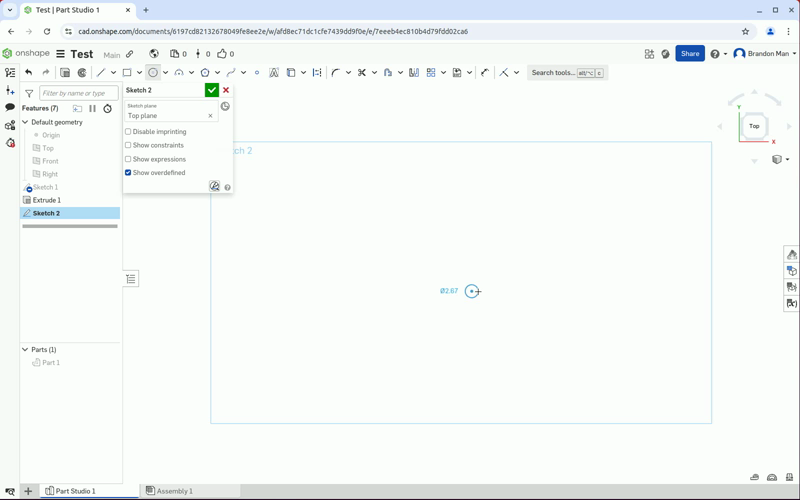
key(esc)
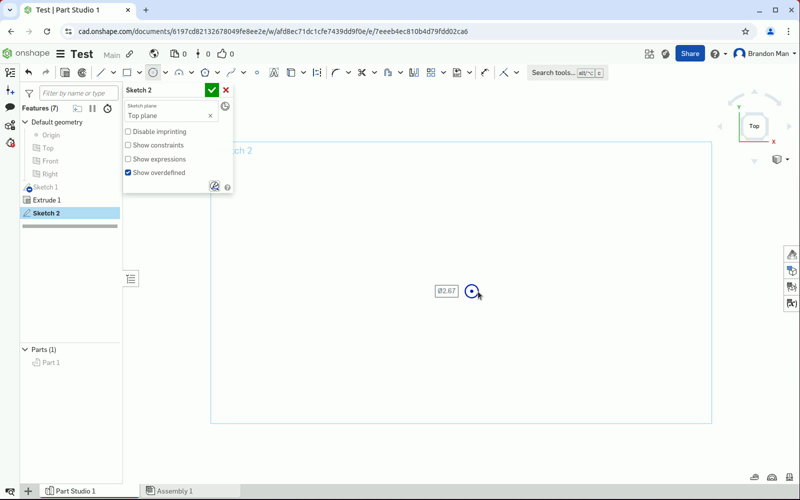
key(c)
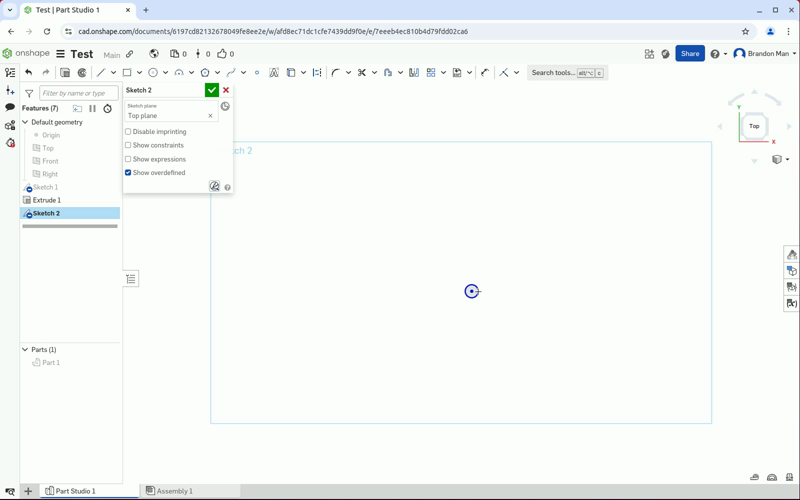
key_down(shift)
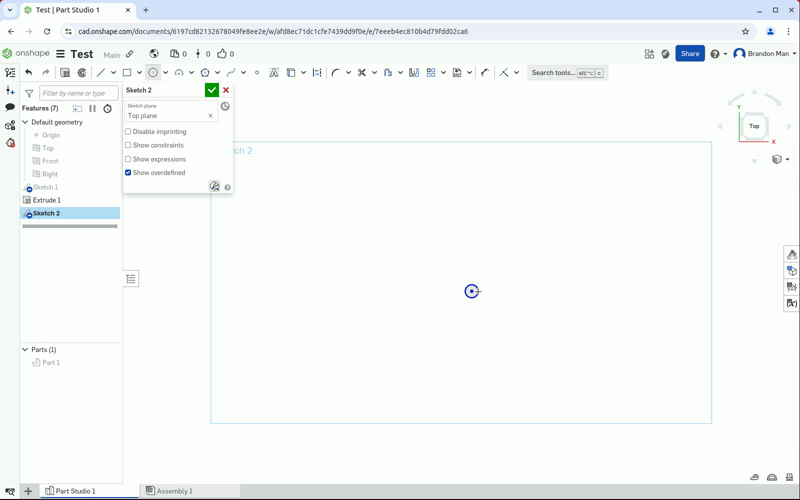
mouse_move(471, 291)
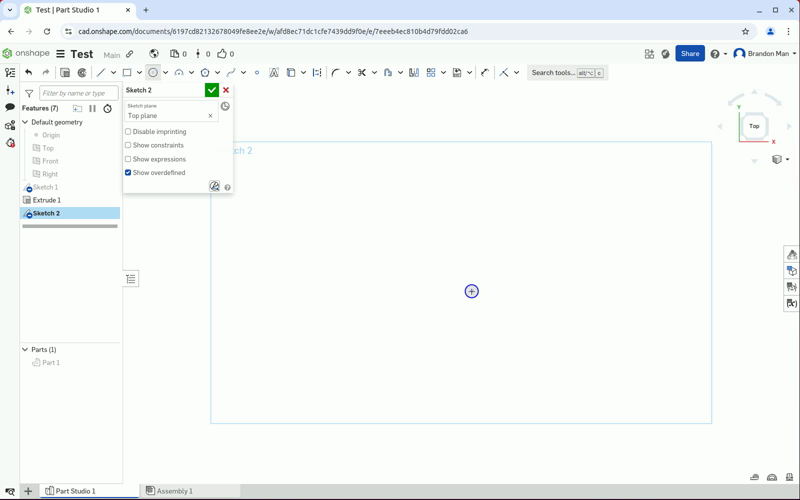
click(471, 291)
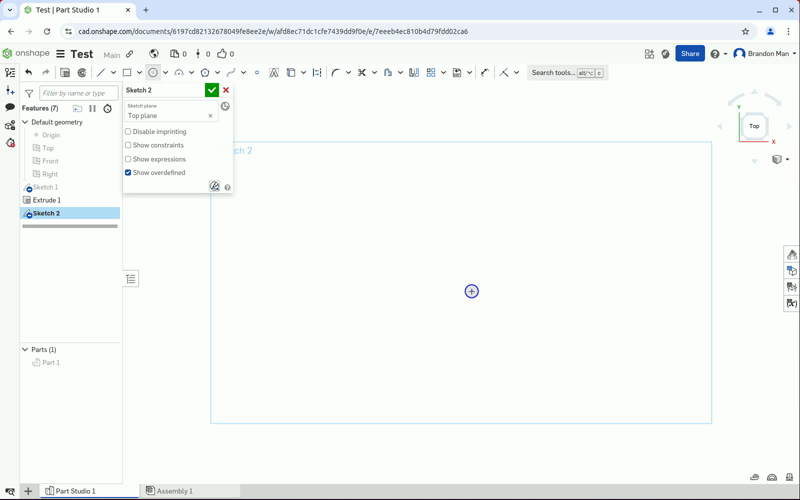
key_up(shift)
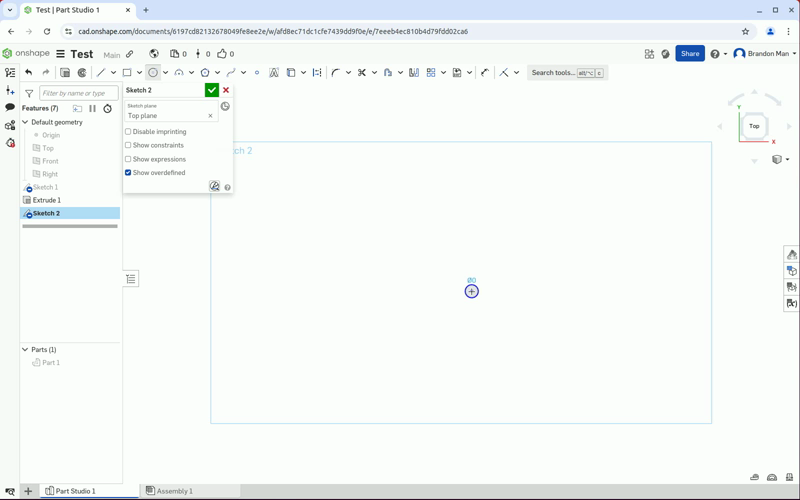
mouse_move(476, 291)
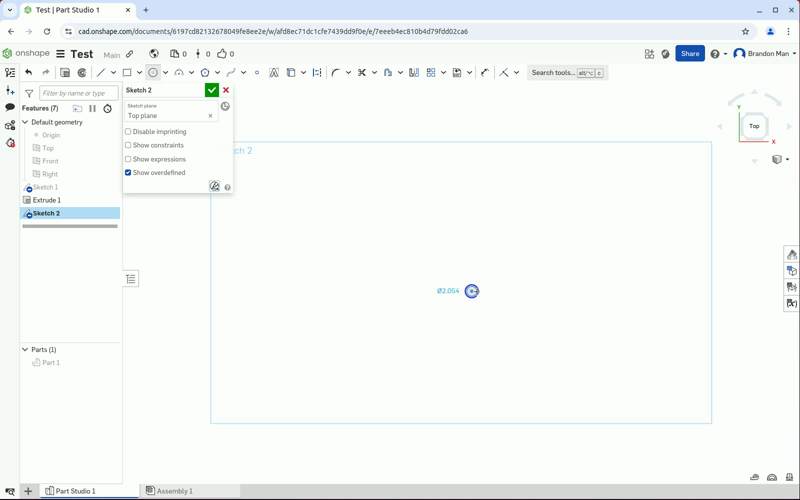
scroll(6)
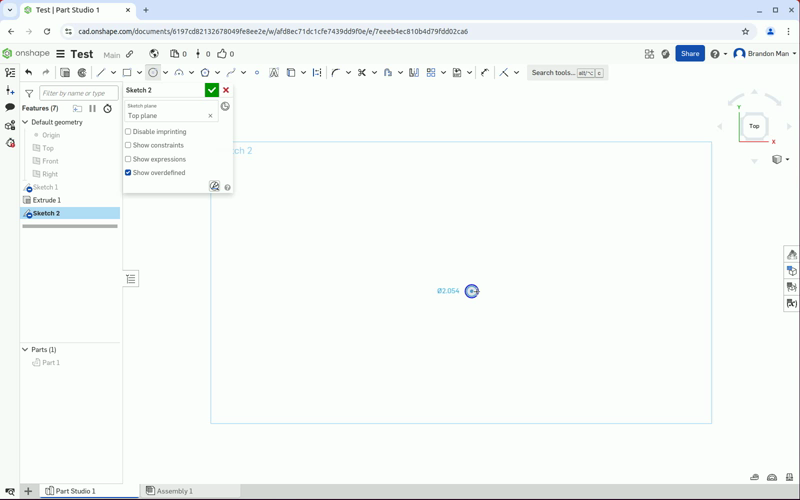
scroll(6)
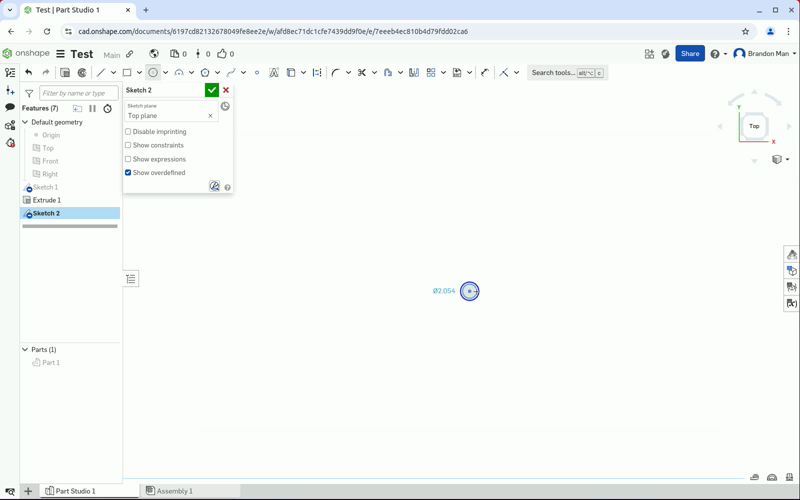
scroll(6)
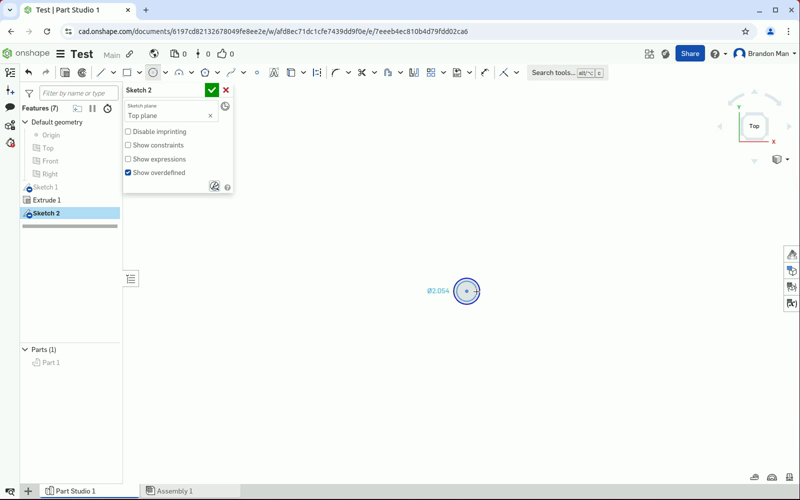
scroll(6)
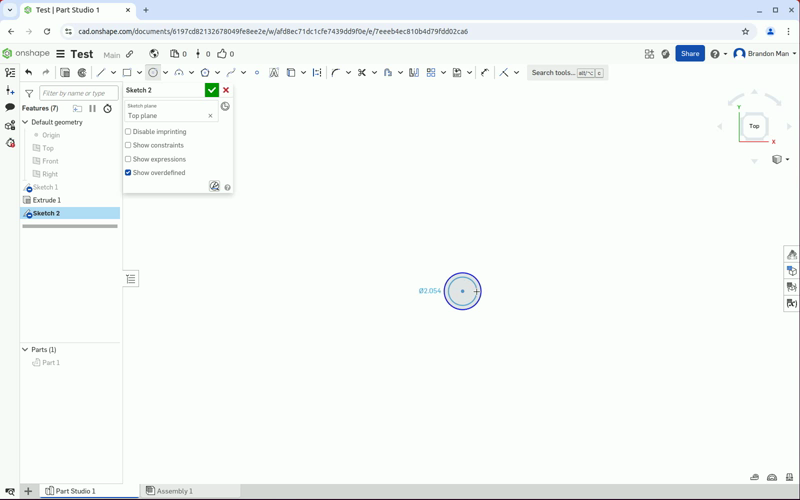
scroll(6)
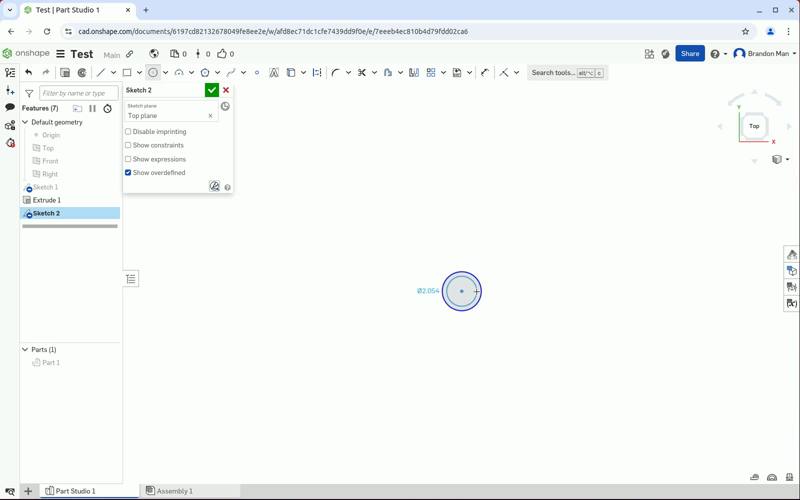
scroll(6)
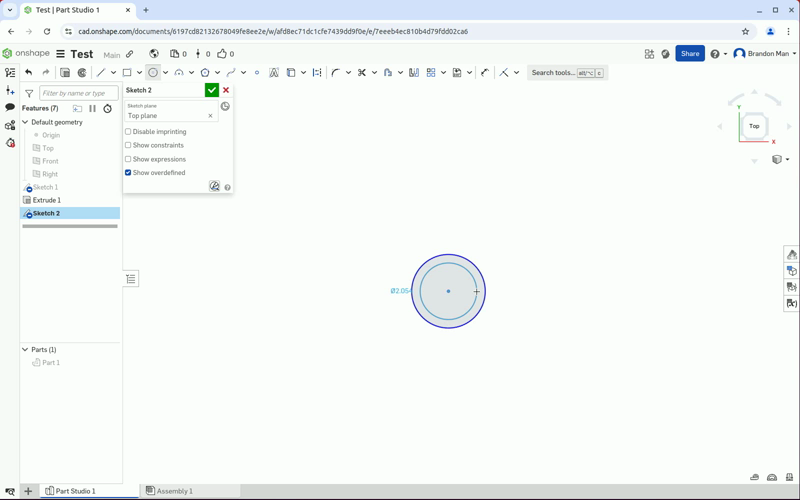
scroll(6)
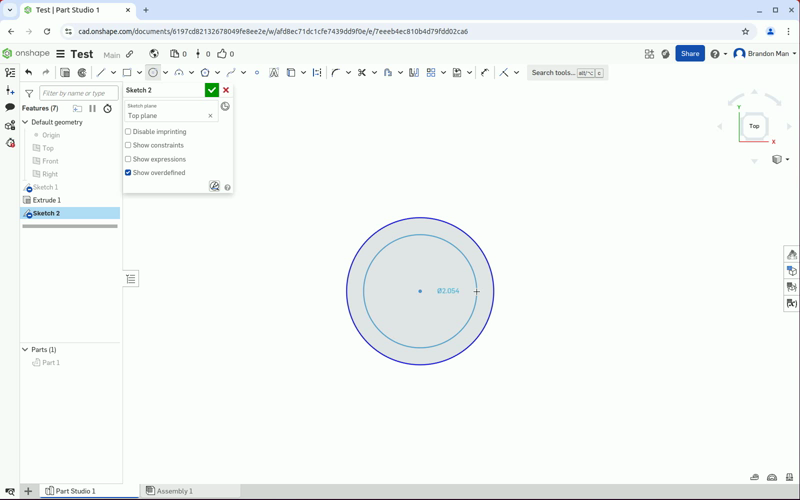
click(476, 291)
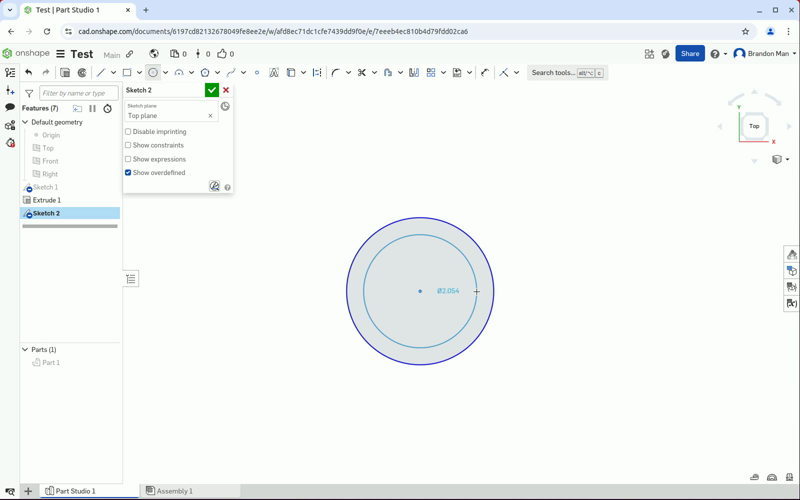
scroll(-6)
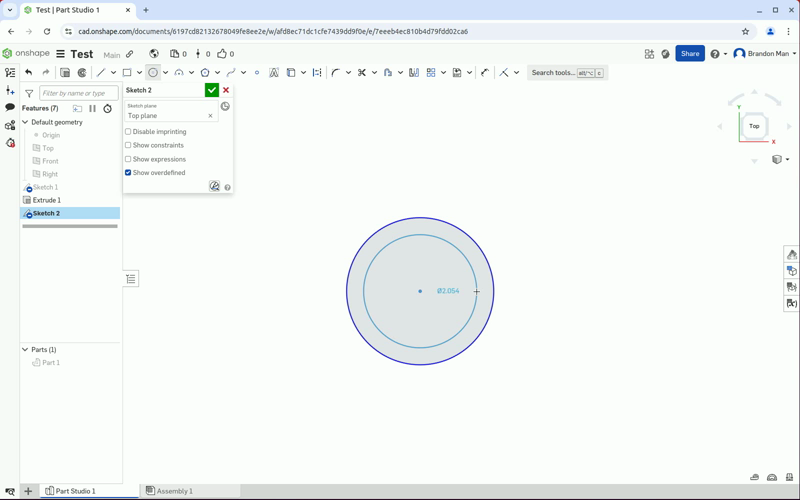
scroll(-6)
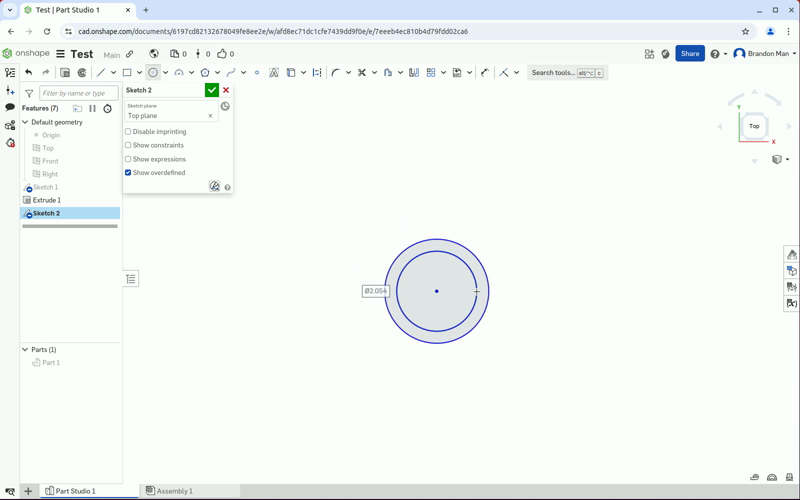
scroll(-6)
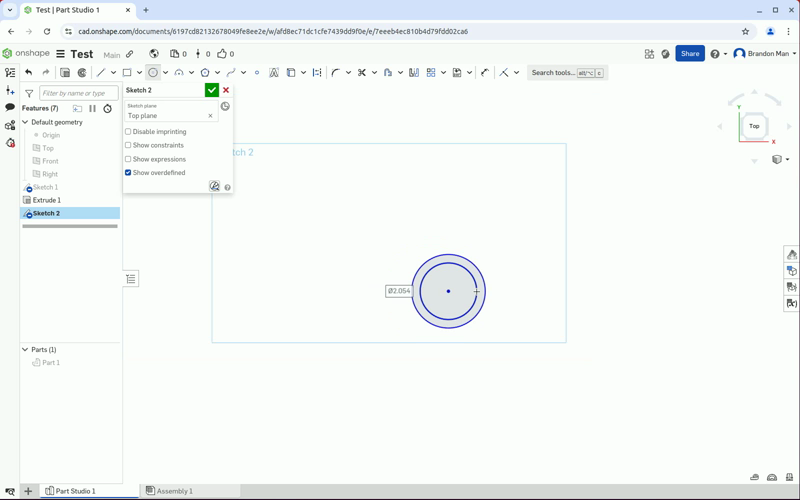
scroll(-6)
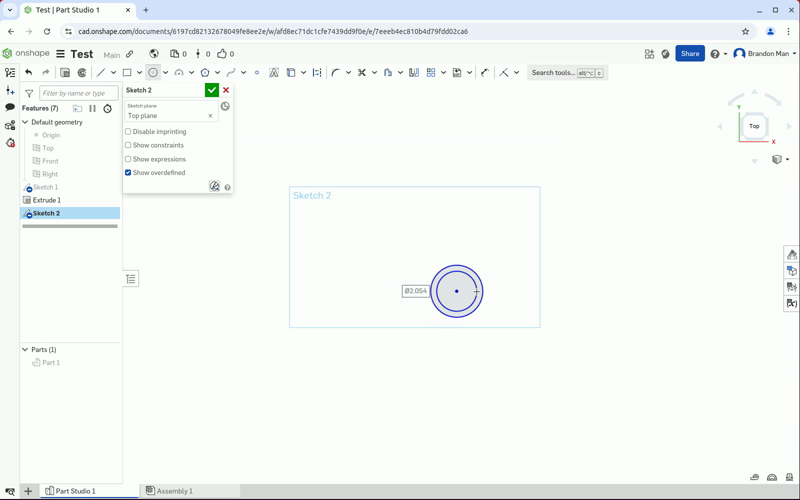
scroll(-6)
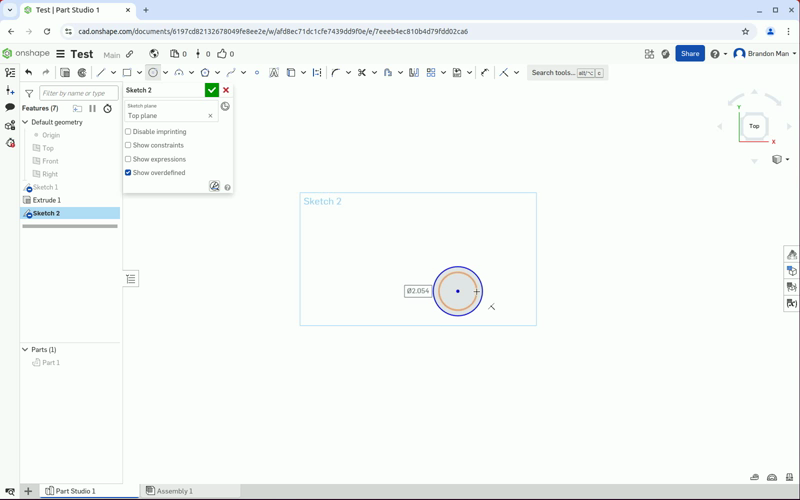
scroll(-6)
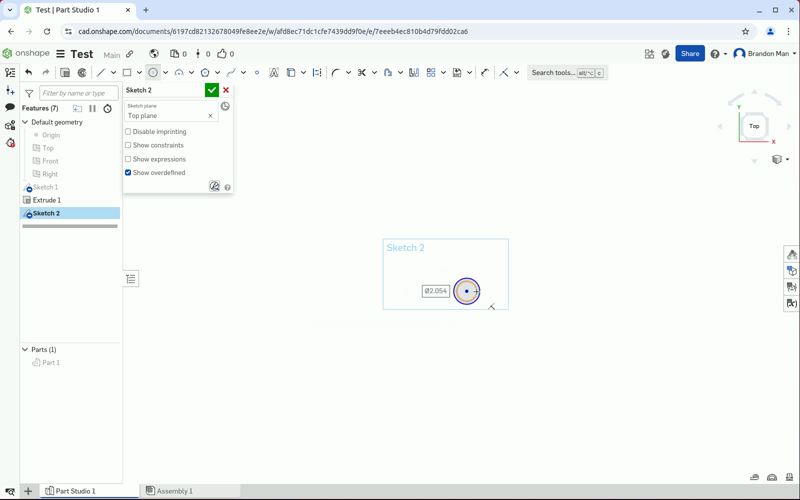
scroll(-6)
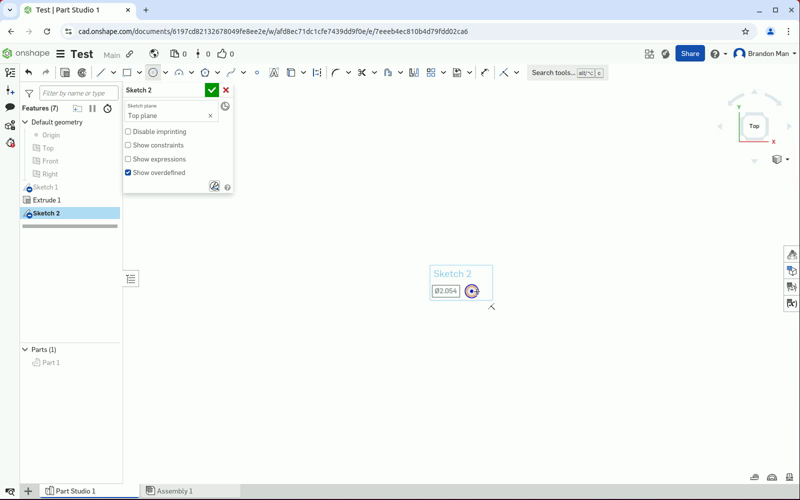
key(esc)
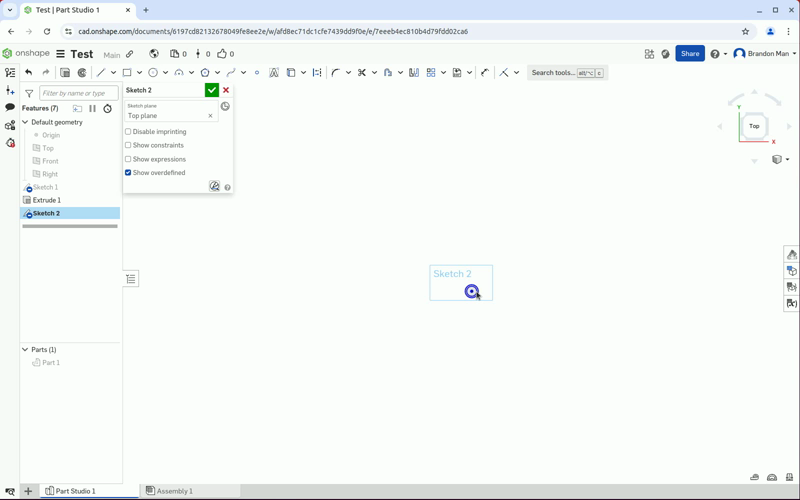
mouse_move(476, 292)
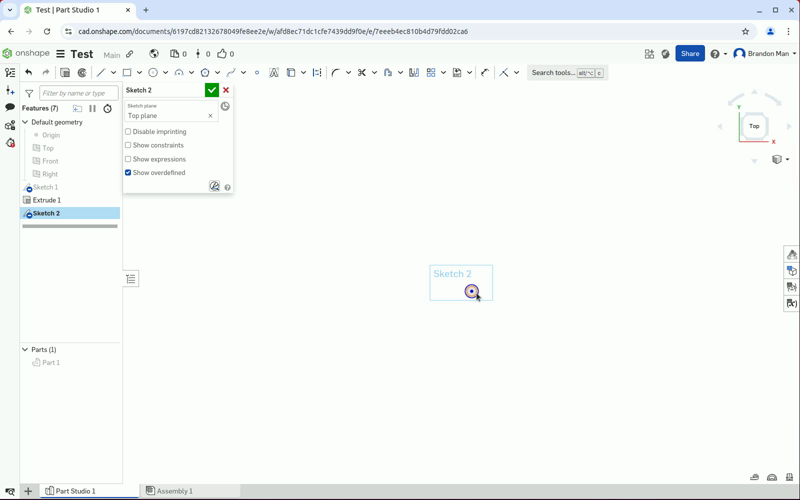
scroll(6)
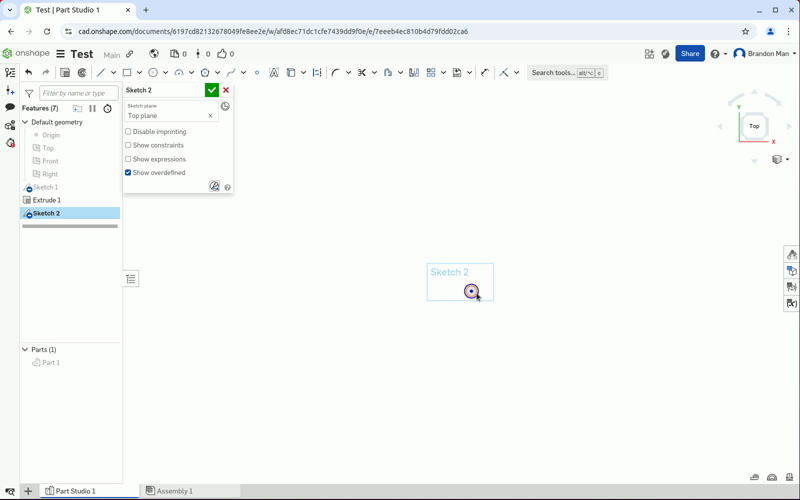
scroll(6)
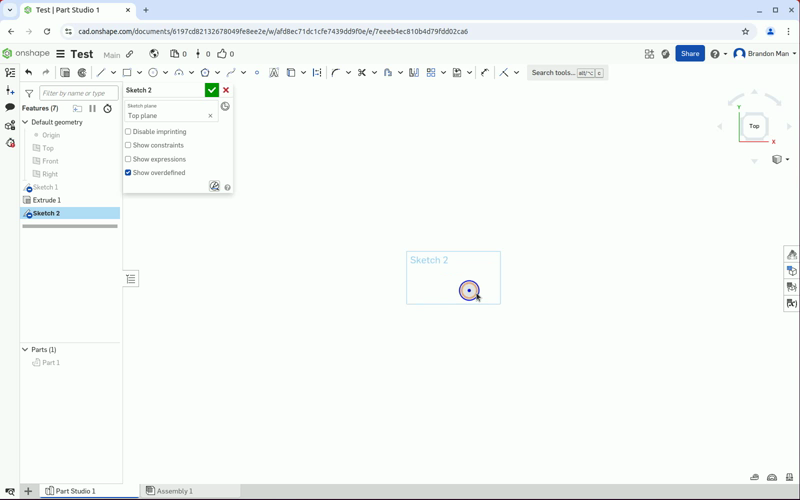
scroll(6)
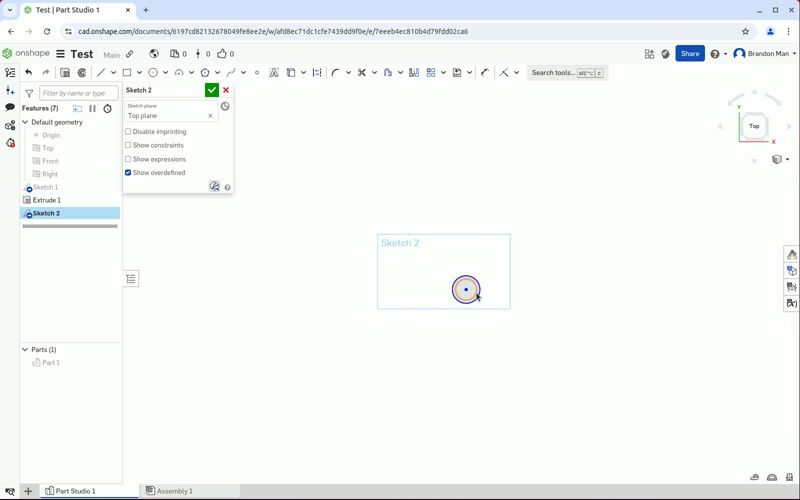
scroll(6)
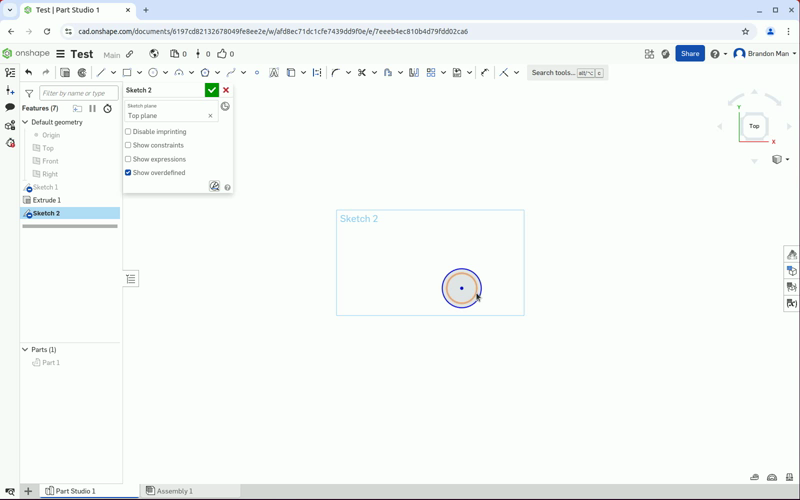
scroll(6)
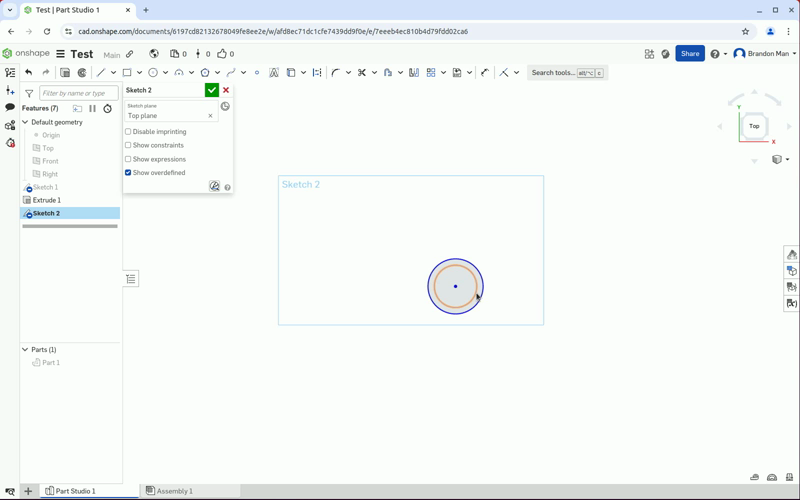
scroll(6)
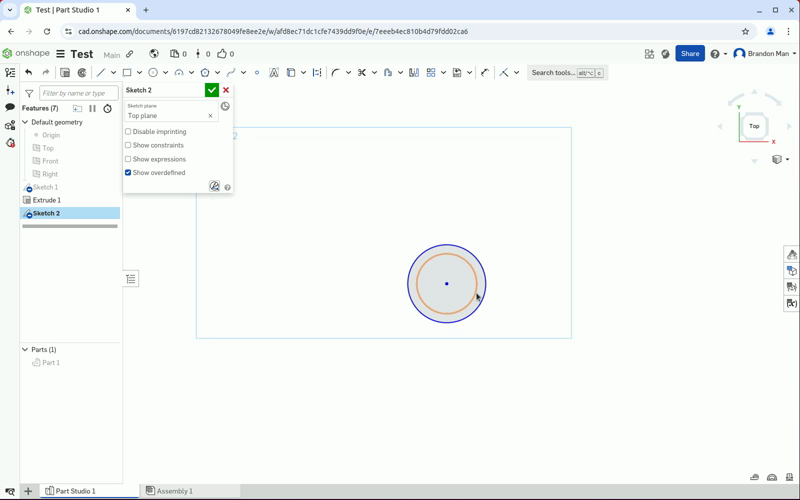
scroll(6)
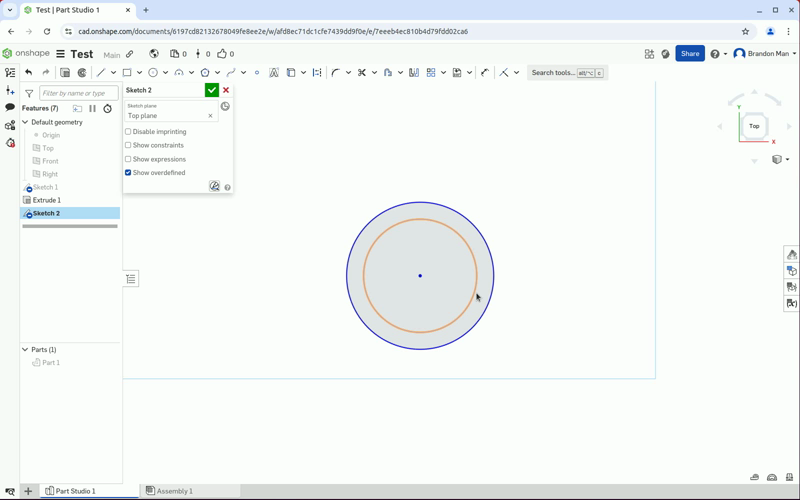
click(476, 292)
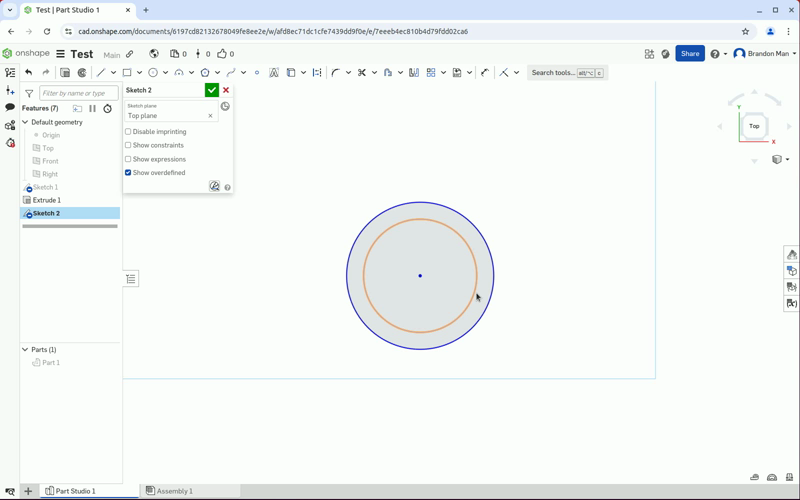
scroll(-6)
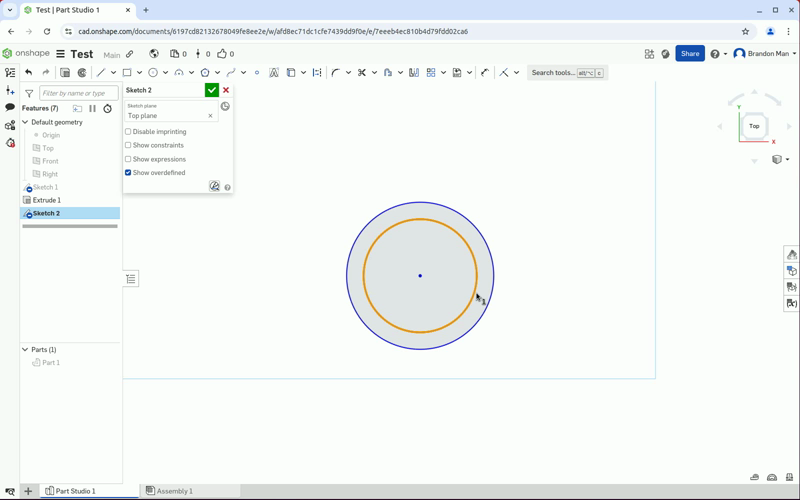
scroll(-6)
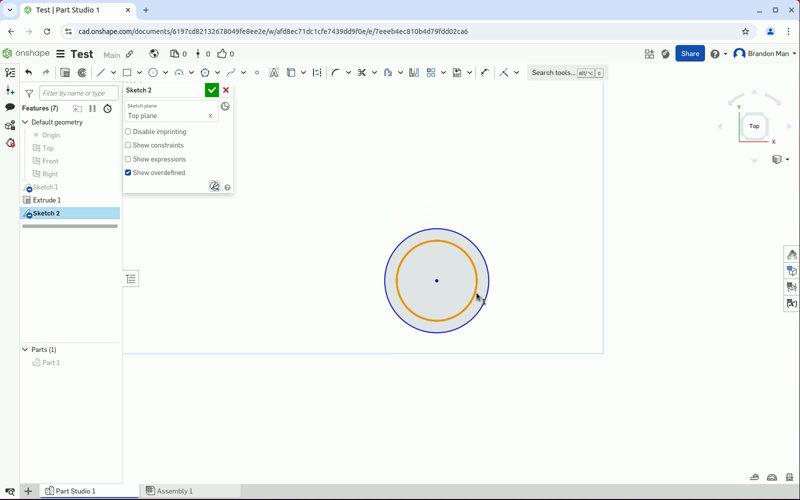
scroll(-6)
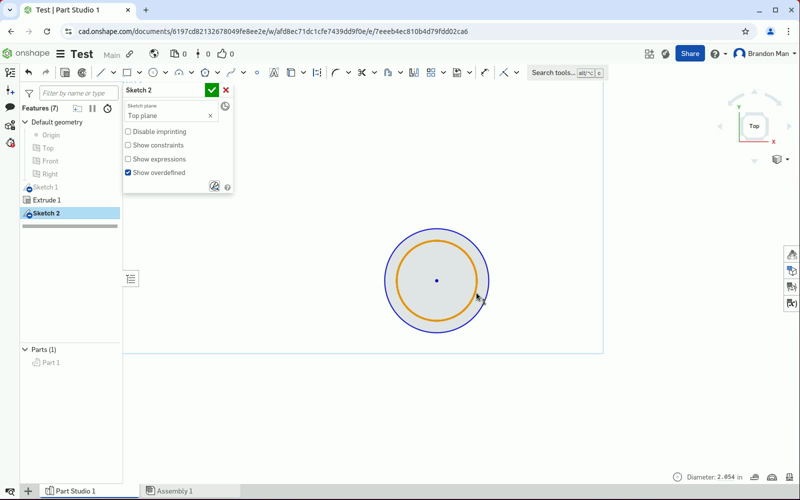
scroll(-6)
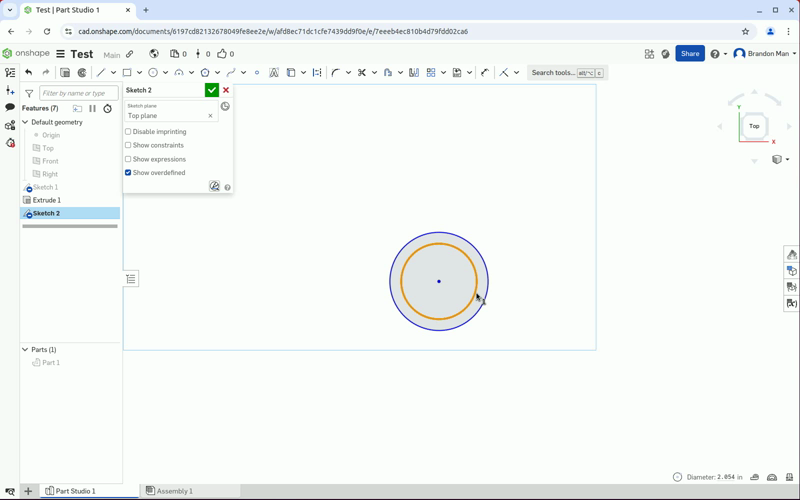
scroll(-6)
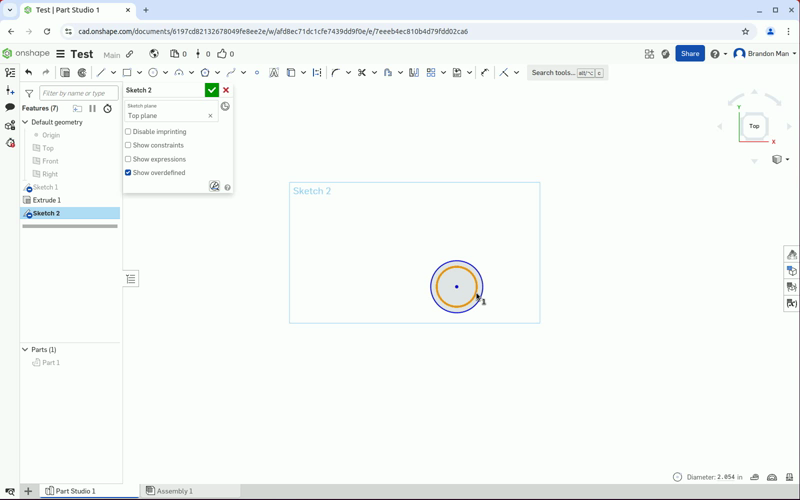
scroll(-6)
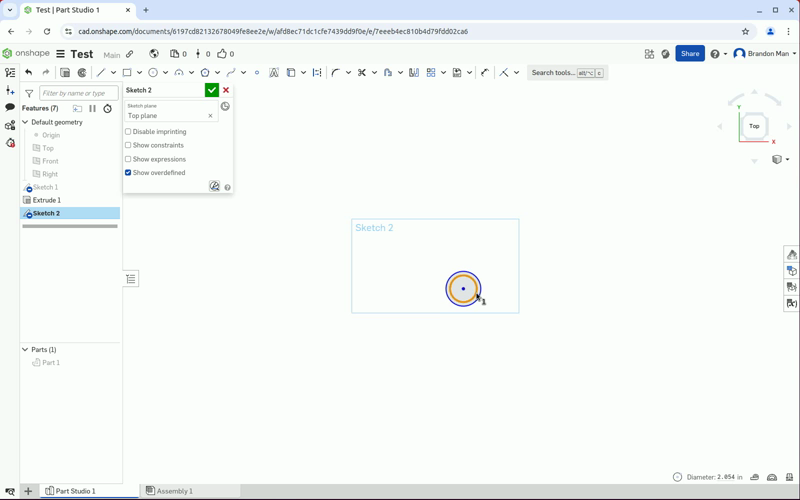
scroll(-6)
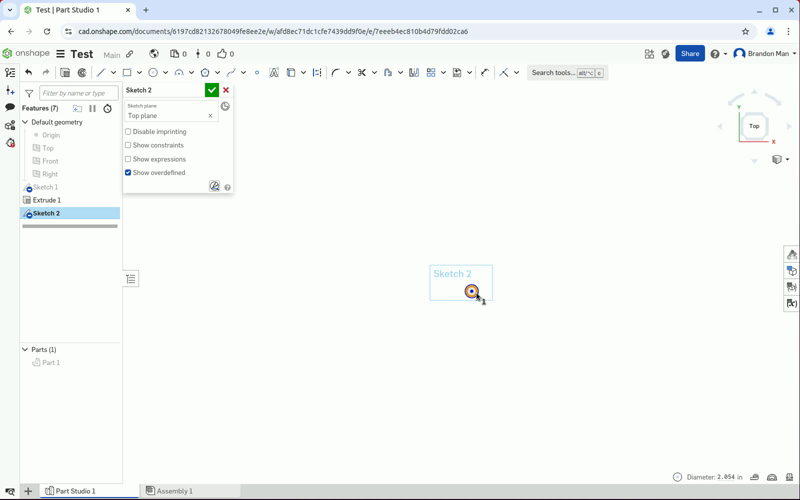
mouse_move(73, 352)
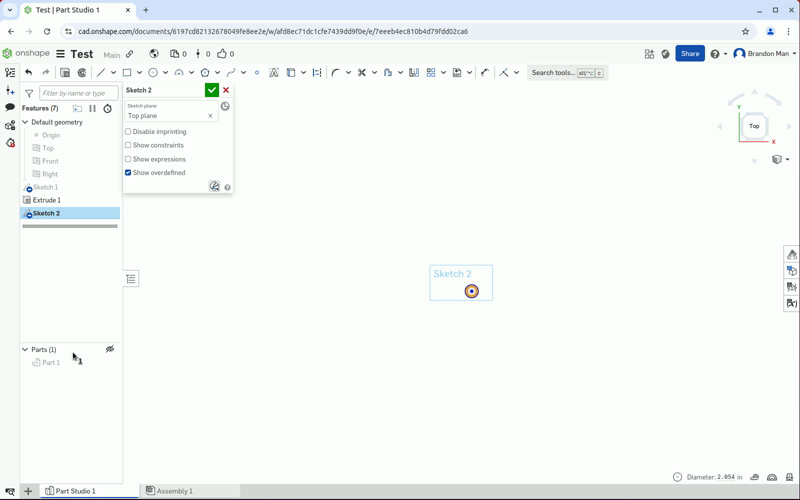
key(shift+y)
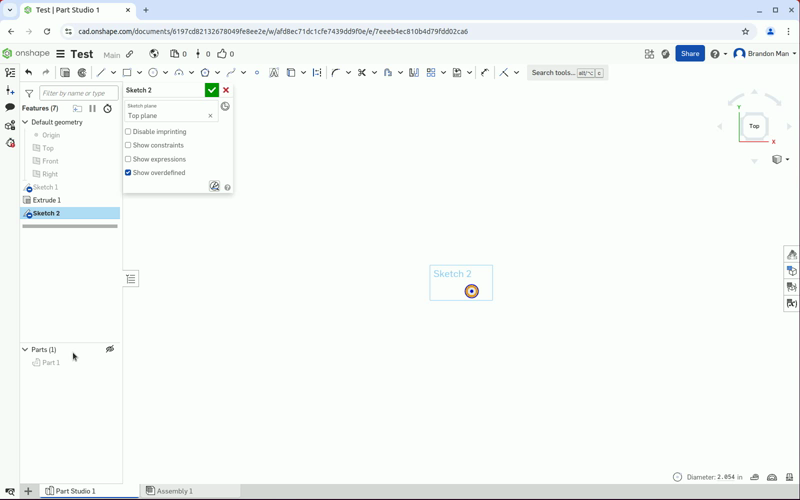
key(shift+e)
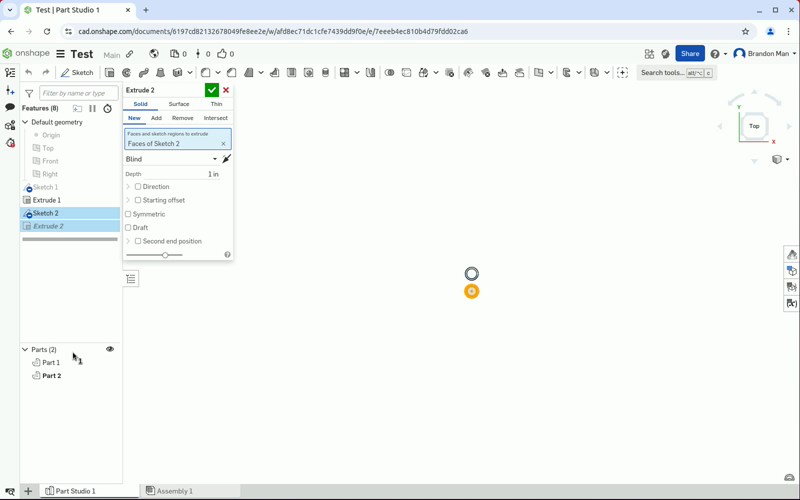
mouse_move(143, 106)
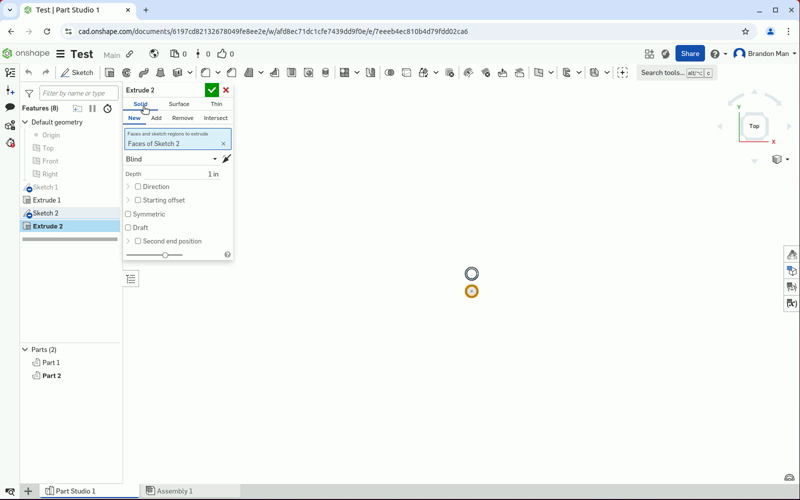
click(143, 106)
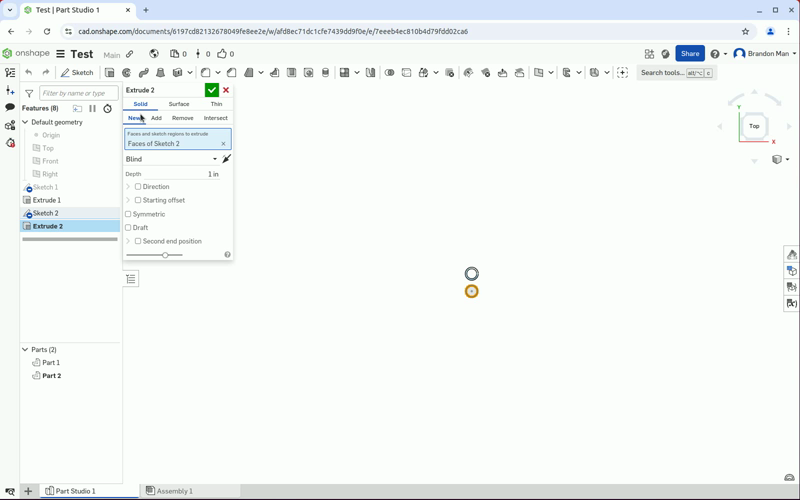
mouse_move(137, 120)
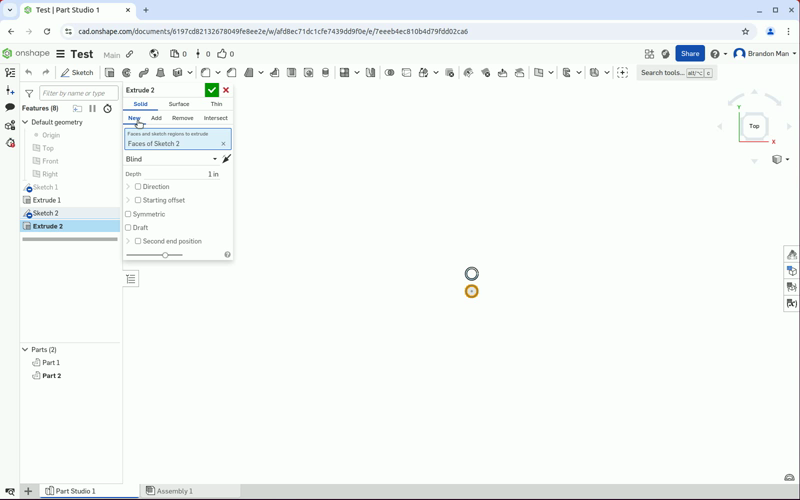
click(137, 120)
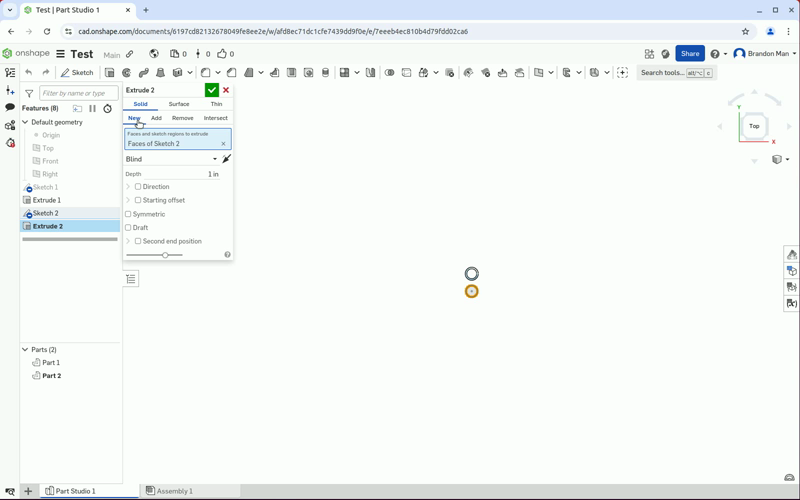
key(tab, 4)
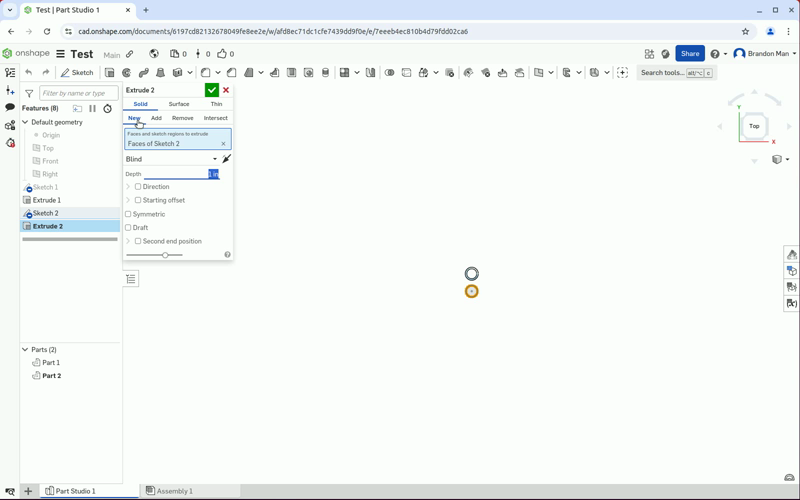
text(23.108)
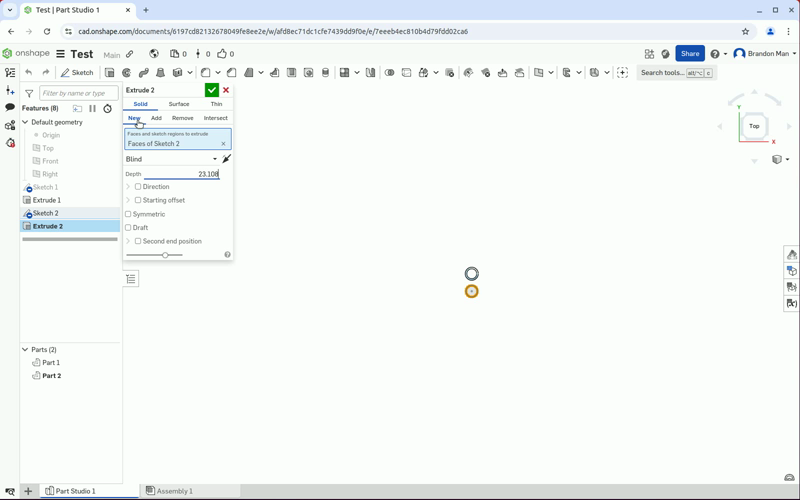
key(enter)
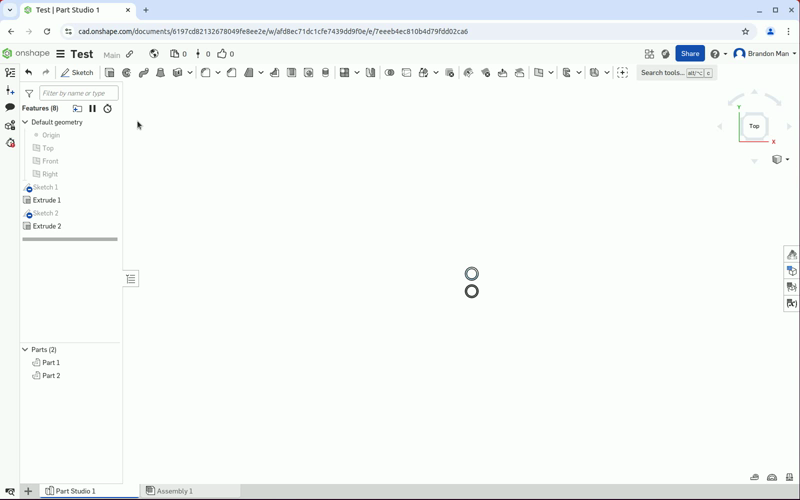
key(shift+h)
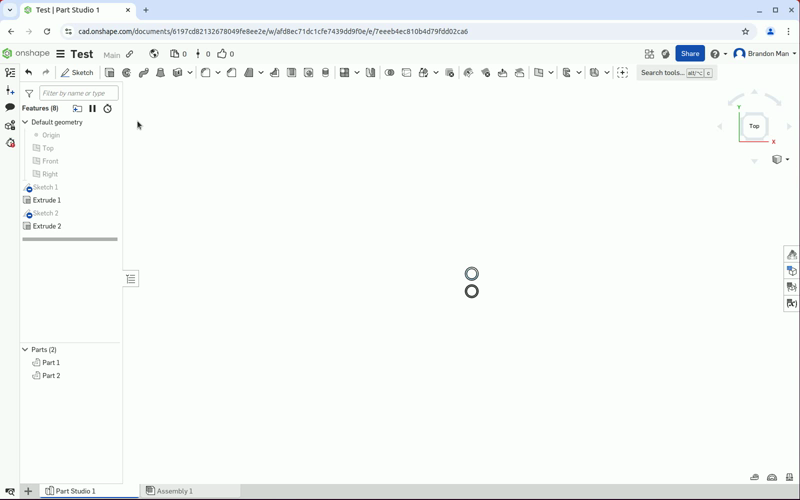
key(shift+h)
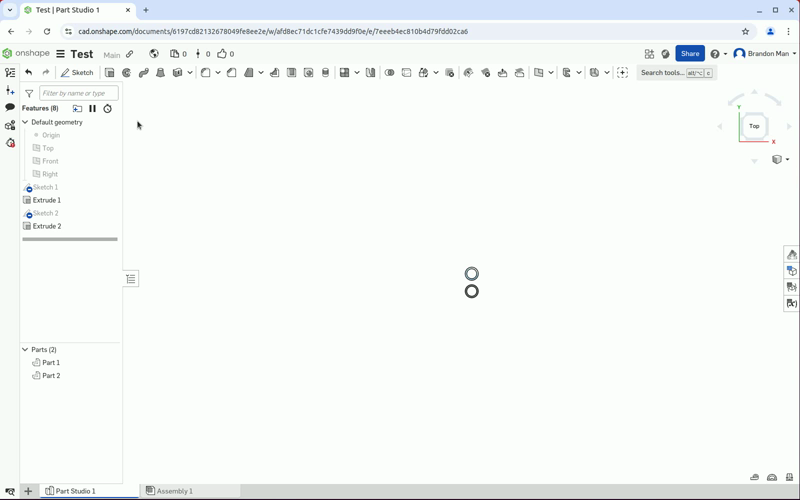
mouse_move(73, 189)
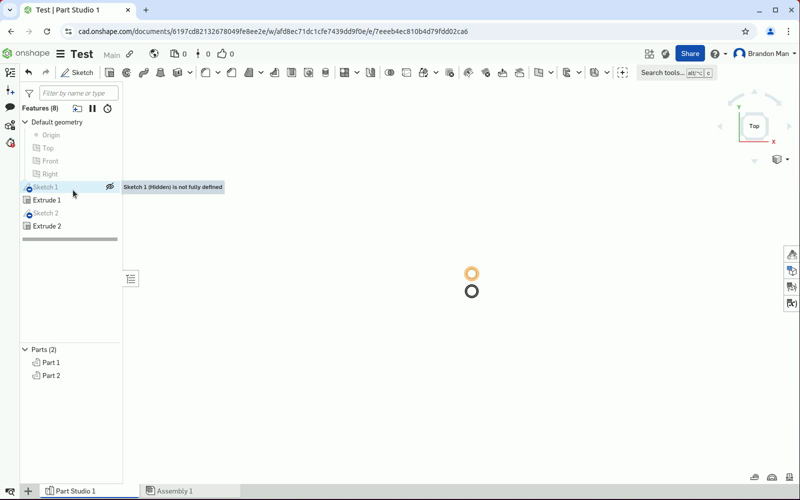
click(73, 189)
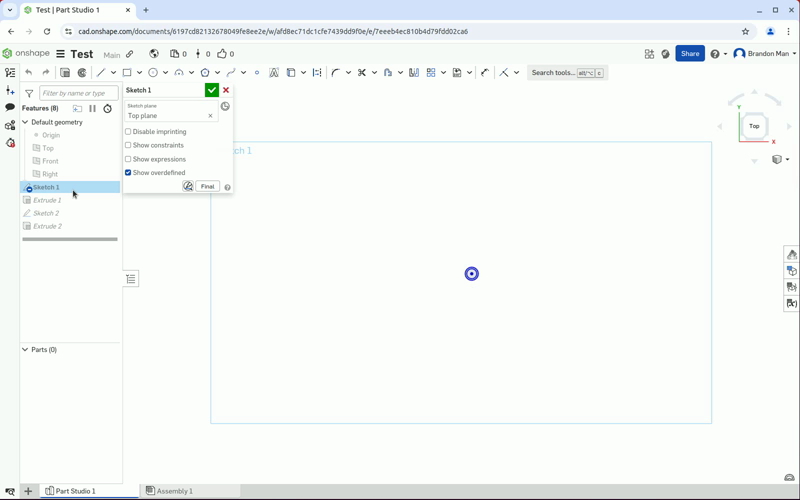
mouse_move(229, 92)
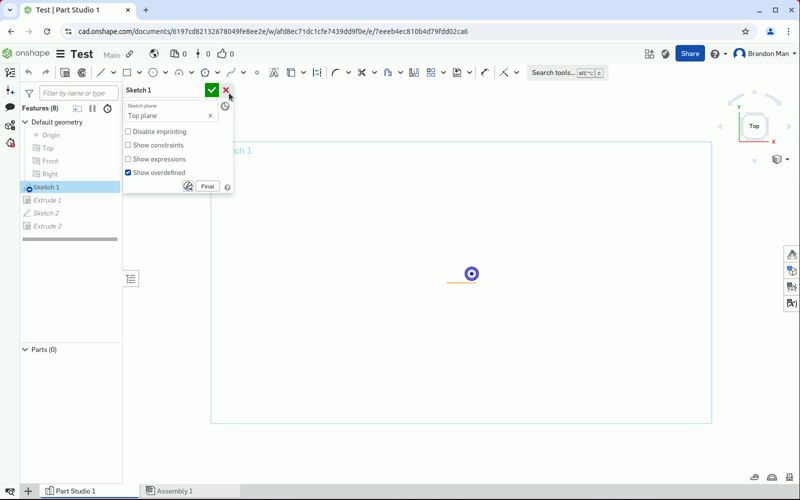
click(229, 92)
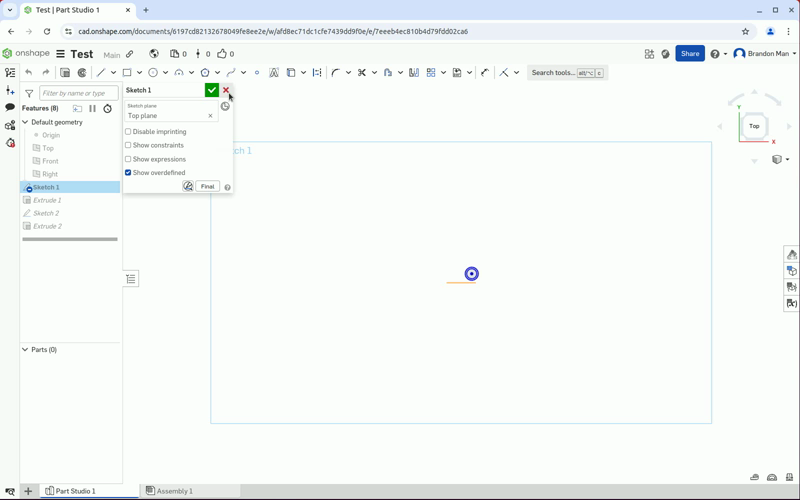
key(shift+s)
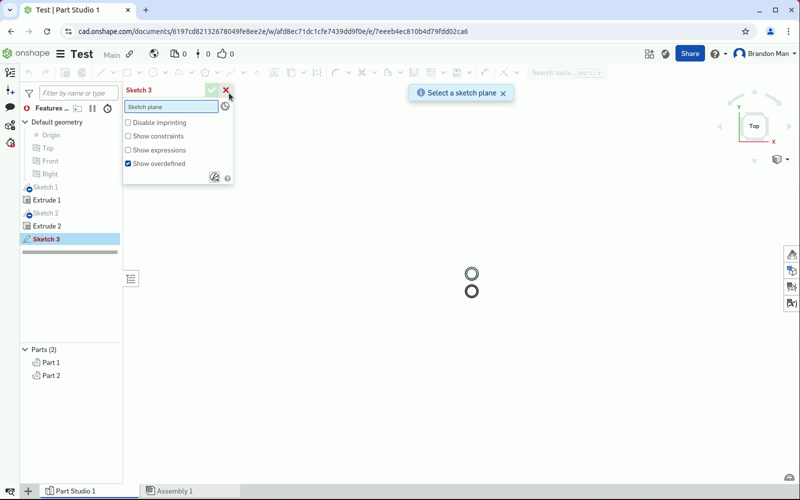
mouse_move(73, 150)
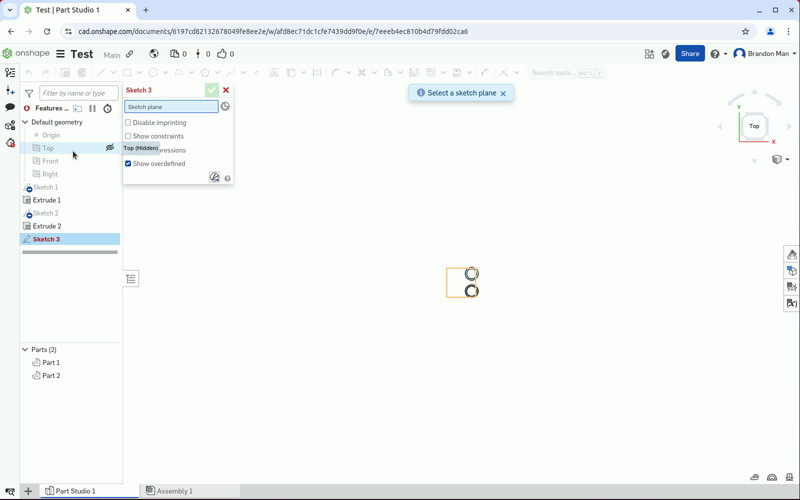
click(73, 150)
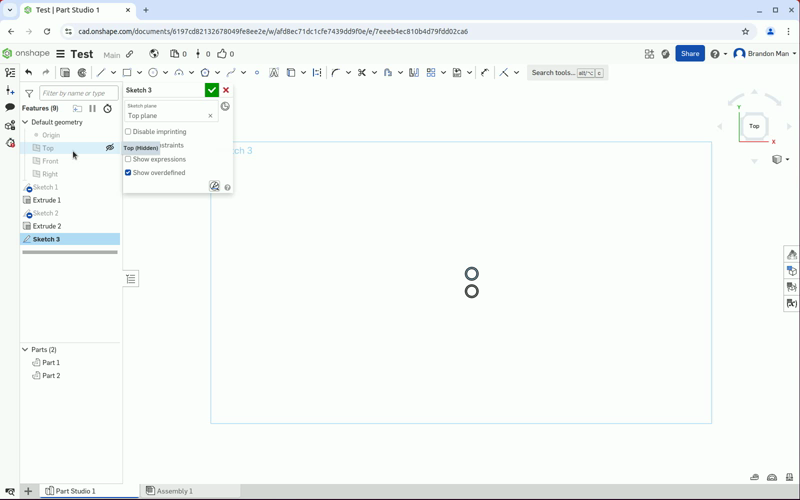
mouse_move(73, 352)
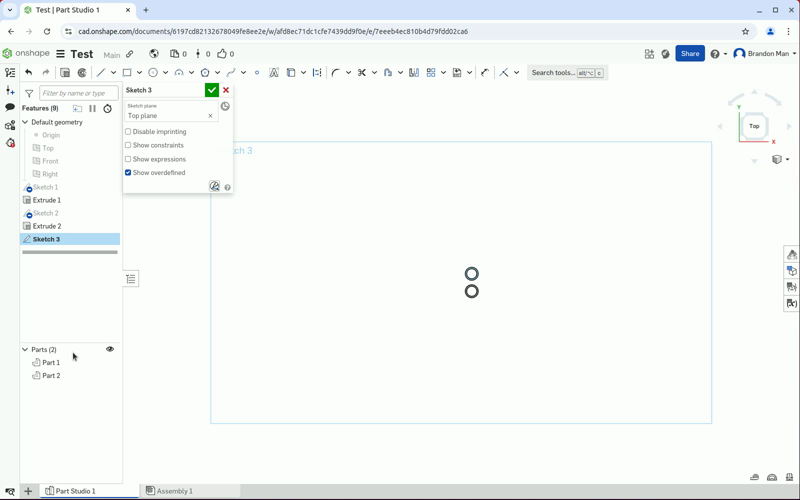
key(y)
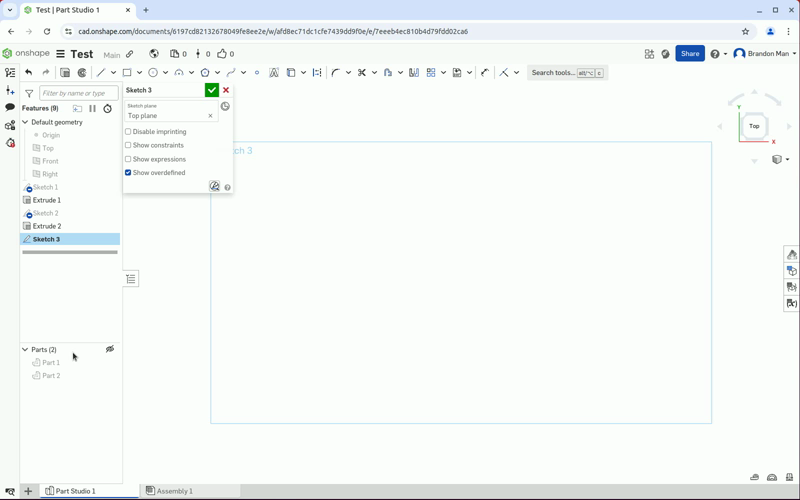
key(c)
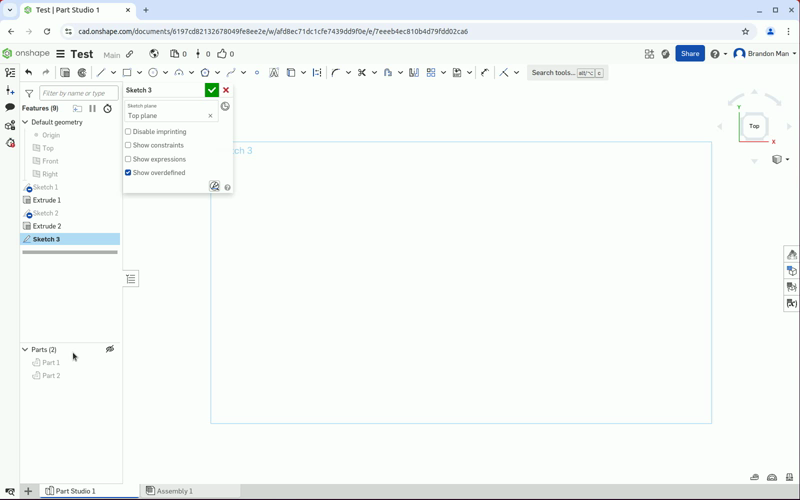
key_down(shift)
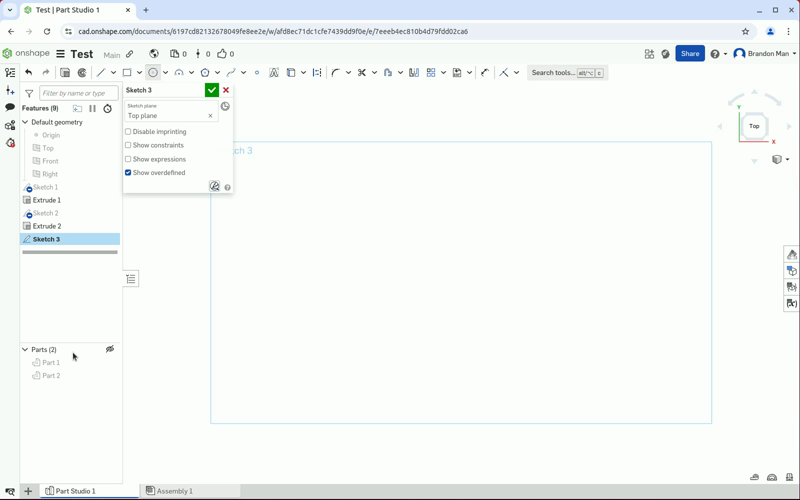
mouse_move(447, 284)
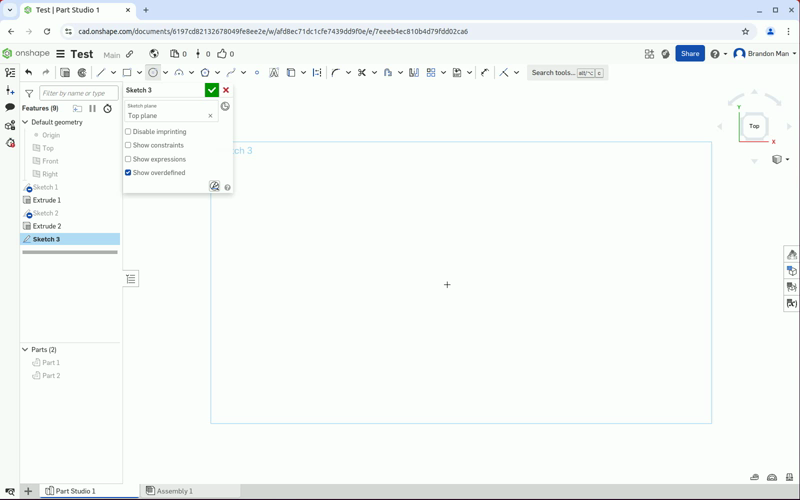
click(447, 284)
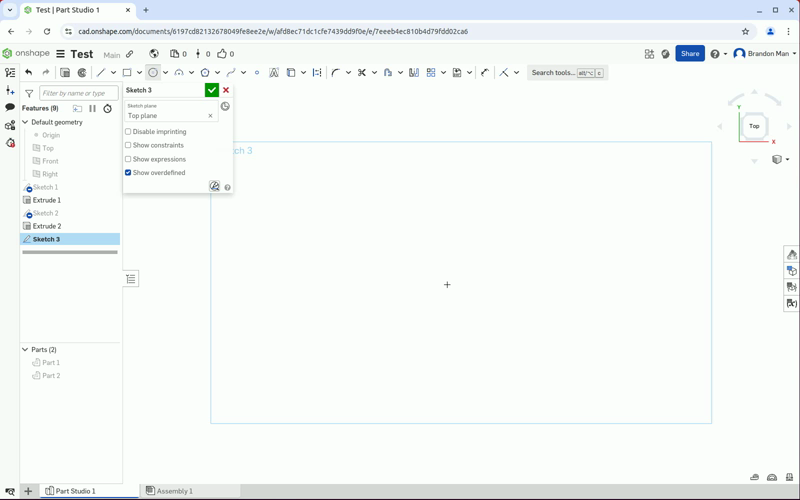
key_up(shift)
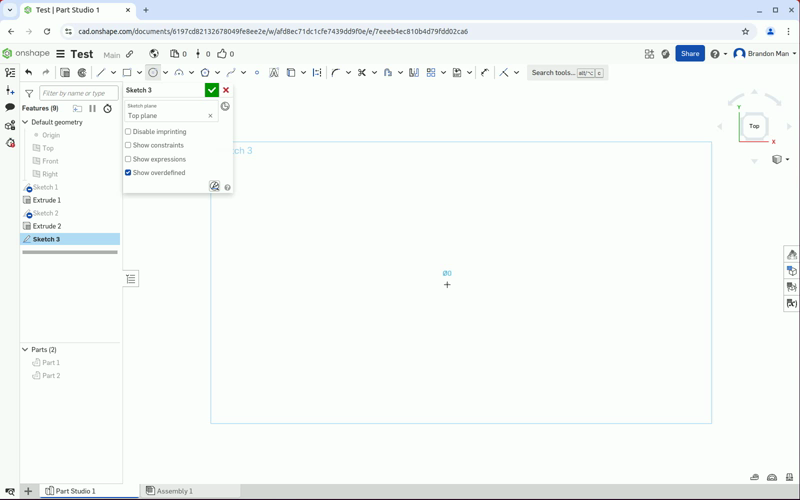
mouse_move(453, 284)
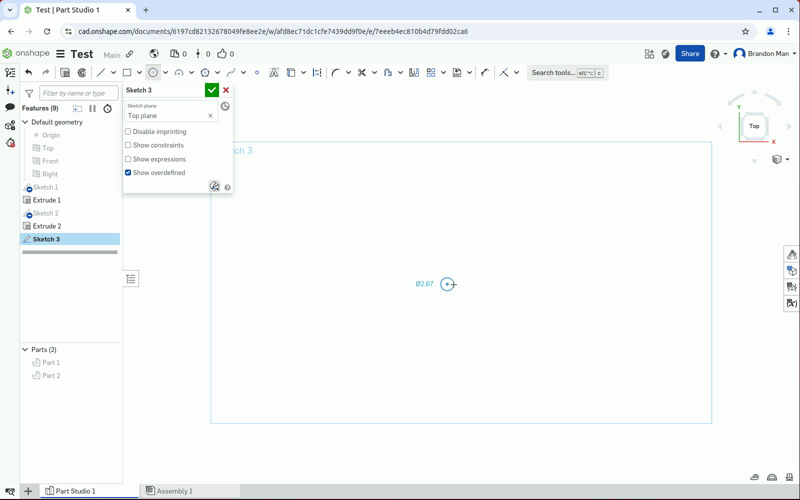
click(453, 284)
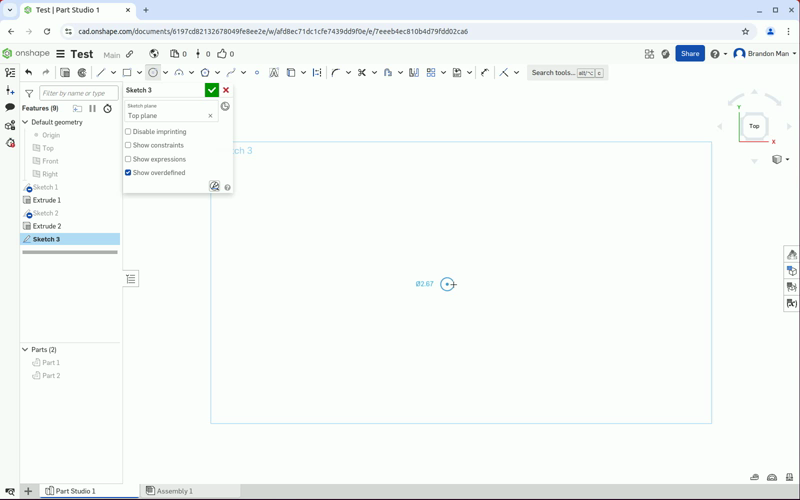
key(esc)
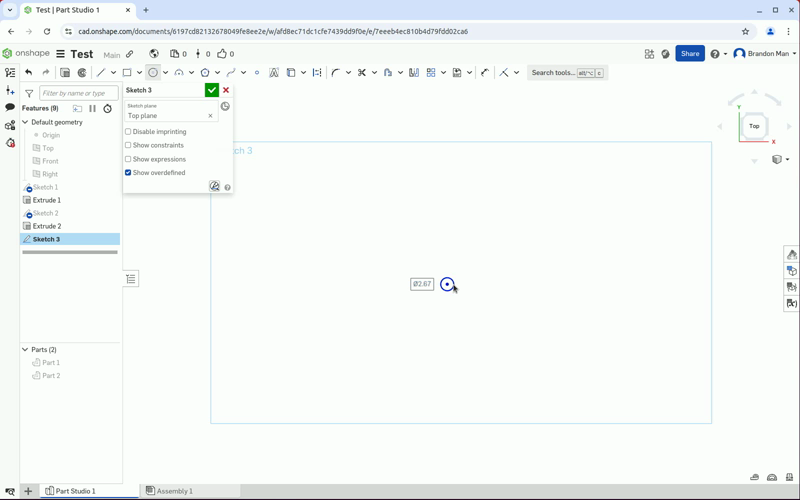
key(c)
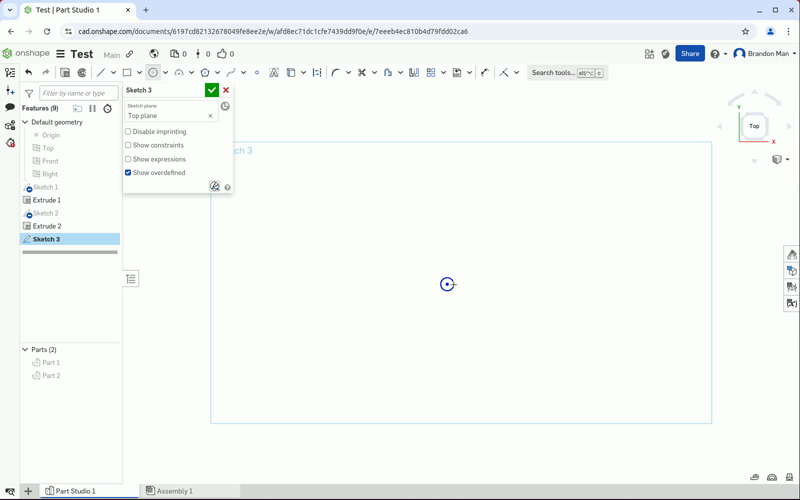
key_down(shift)
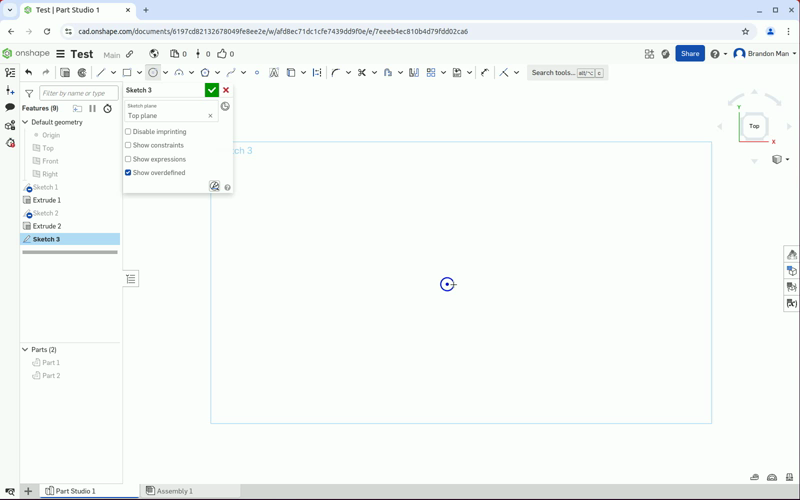
mouse_move(447, 284)
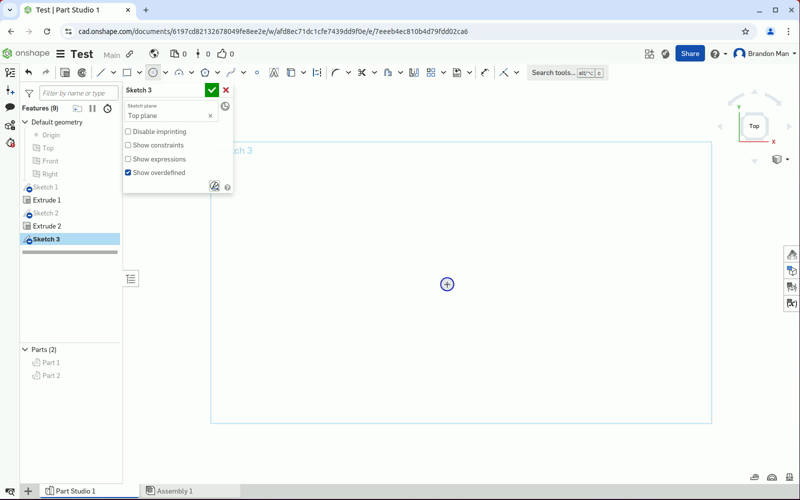
click(447, 284)
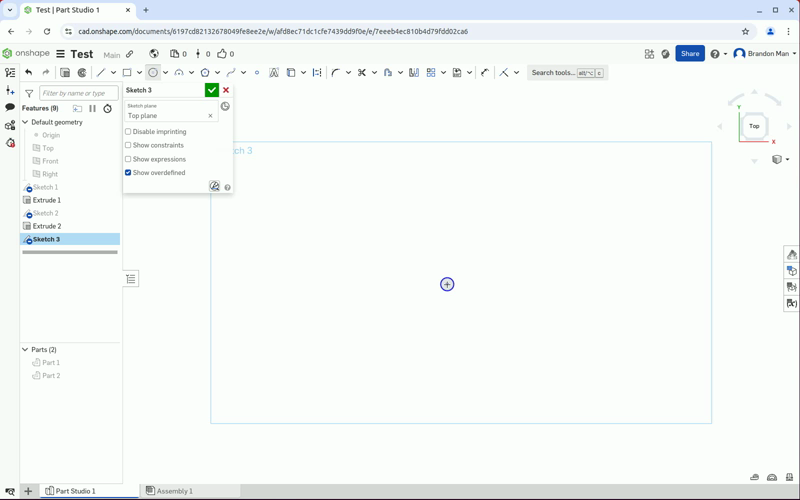
key_up(shift)
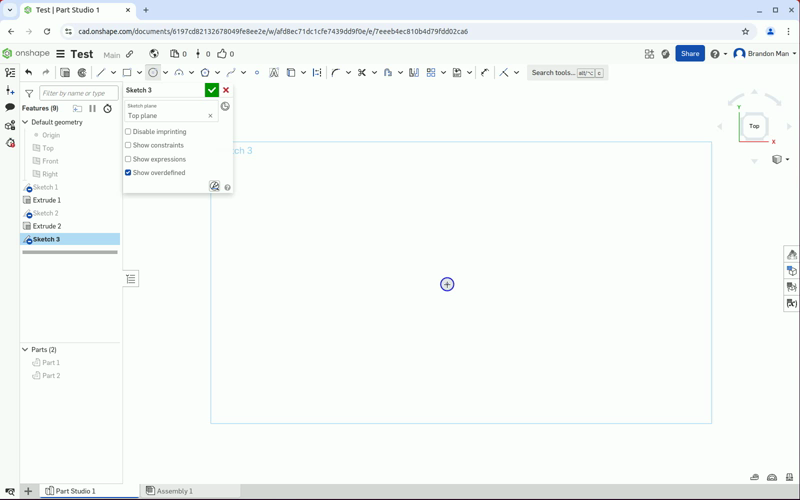
mouse_move(452, 284)
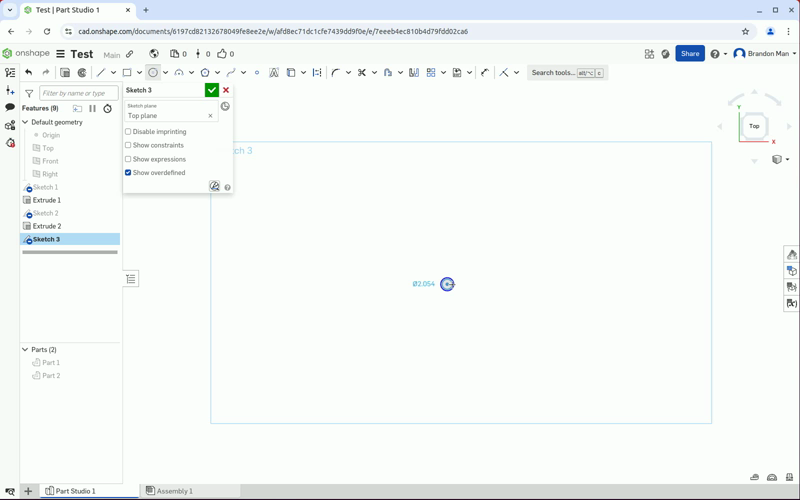
scroll(6)
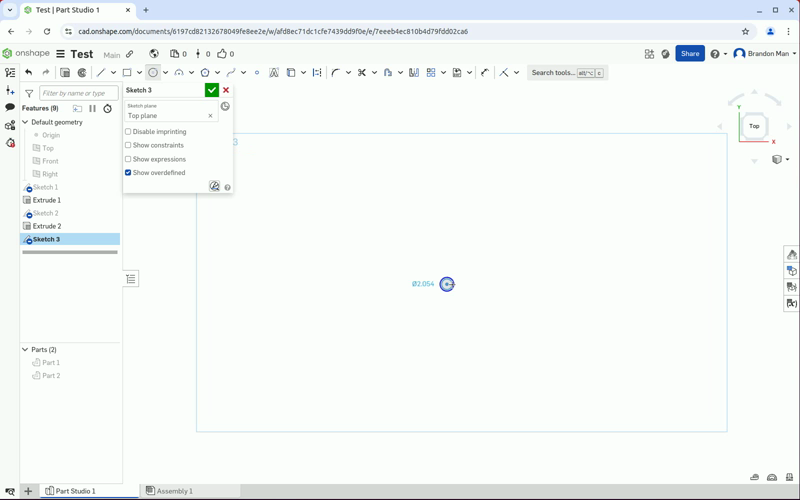
scroll(6)
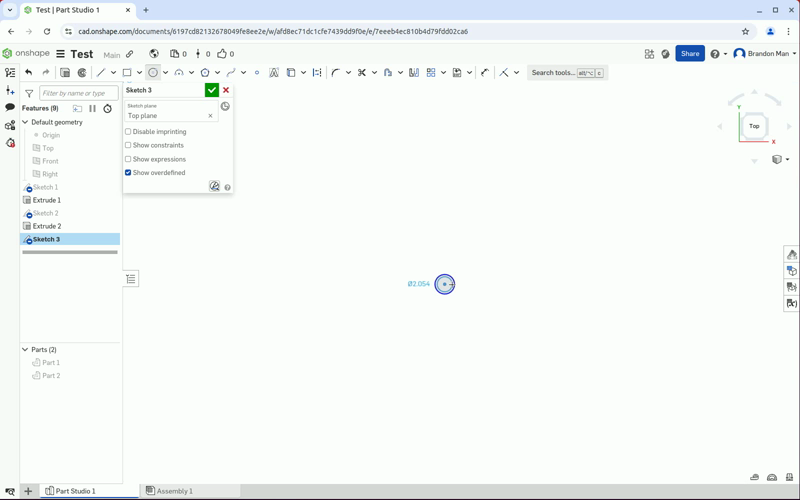
scroll(6)
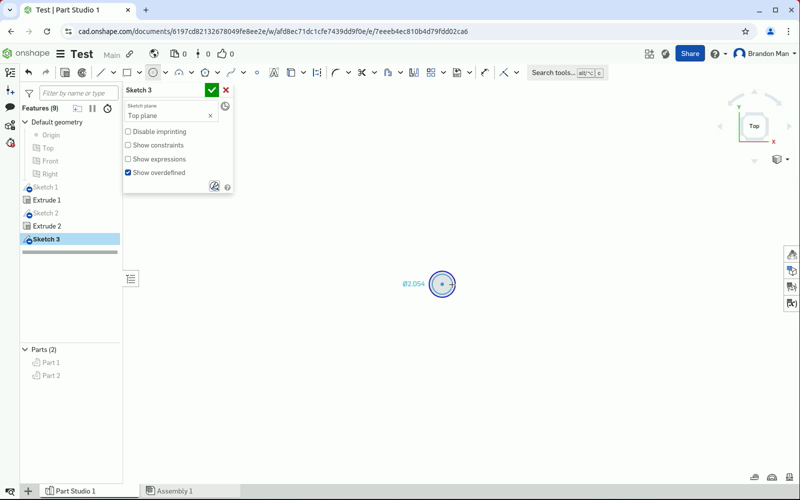
scroll(6)
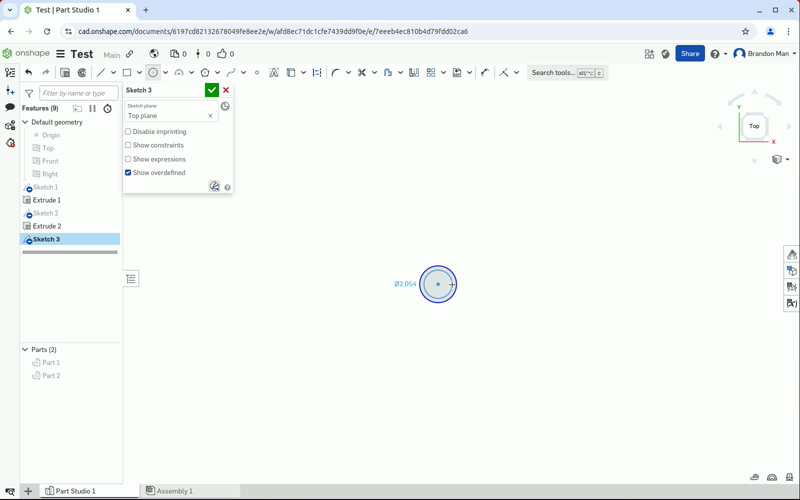
scroll(6)
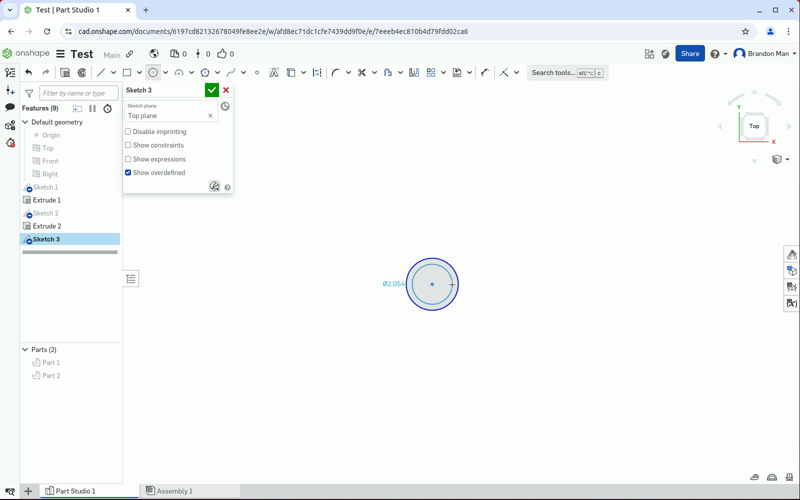
scroll(6)
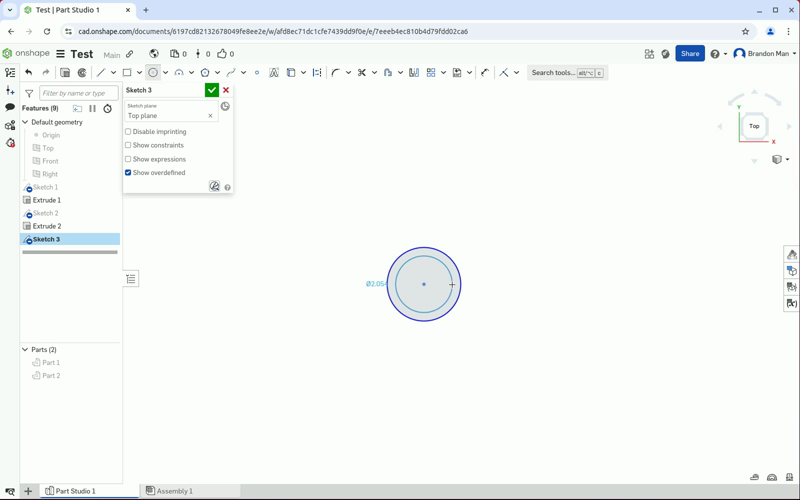
scroll(6)
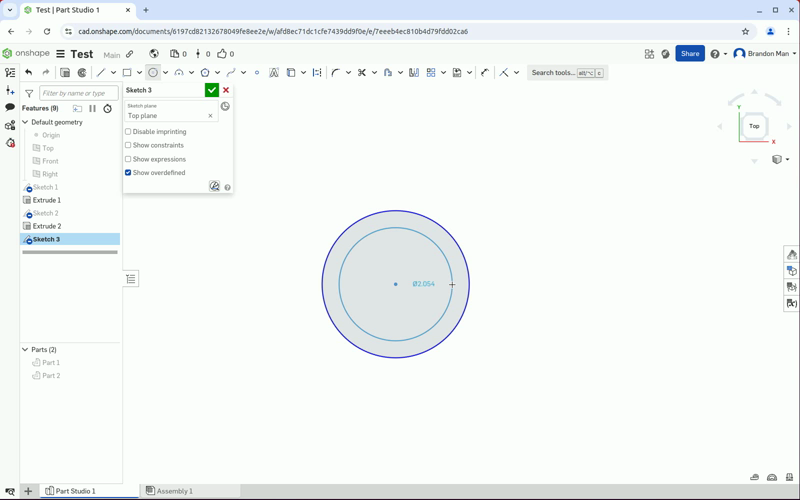
click(452, 284)
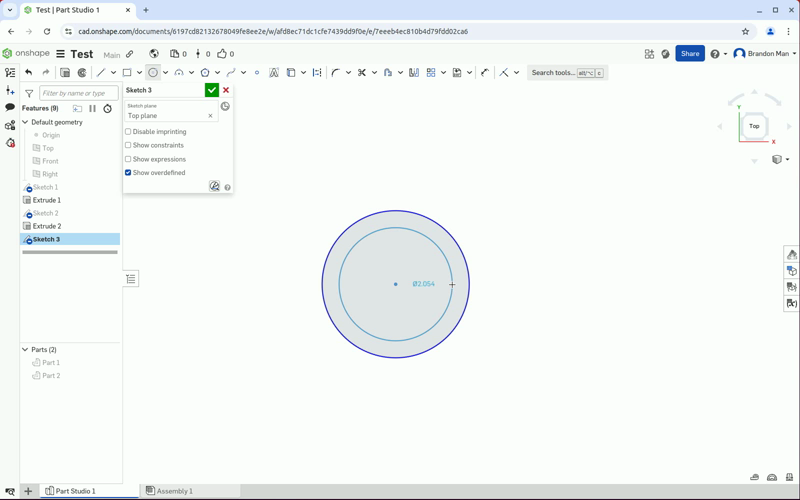
scroll(-6)
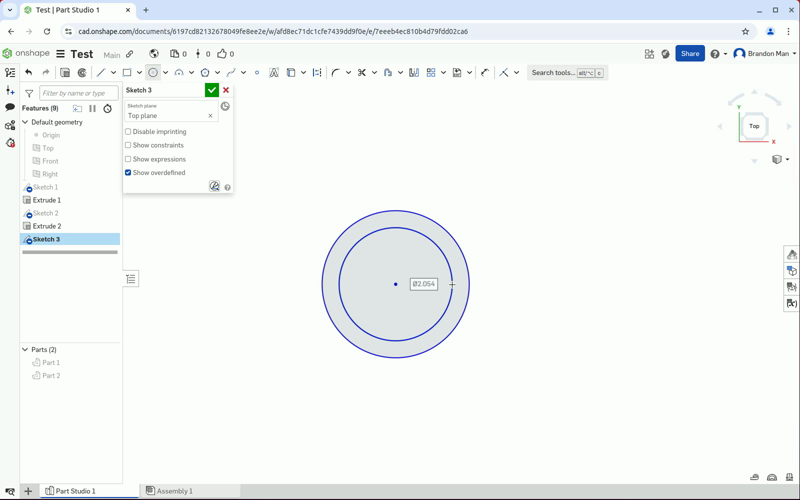
scroll(-6)
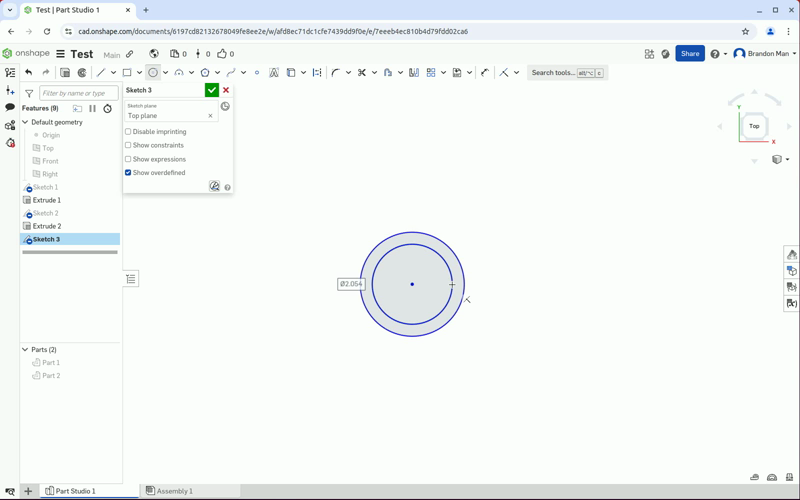
scroll(-6)
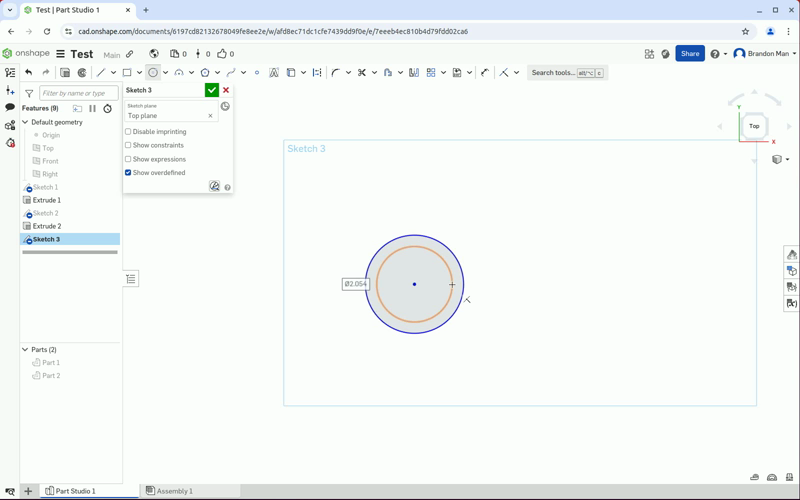
scroll(-6)
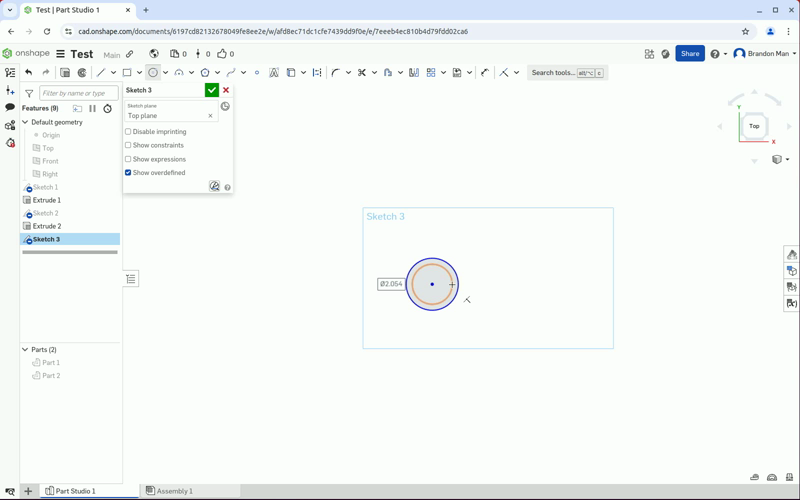
scroll(-6)
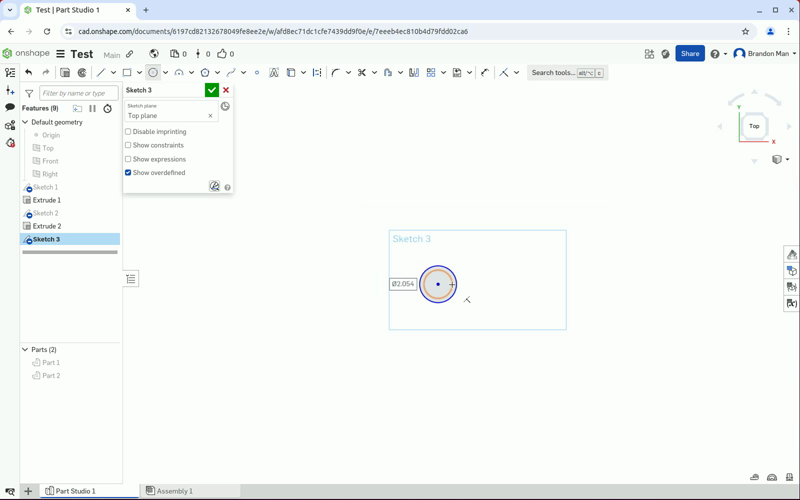
scroll(-6)
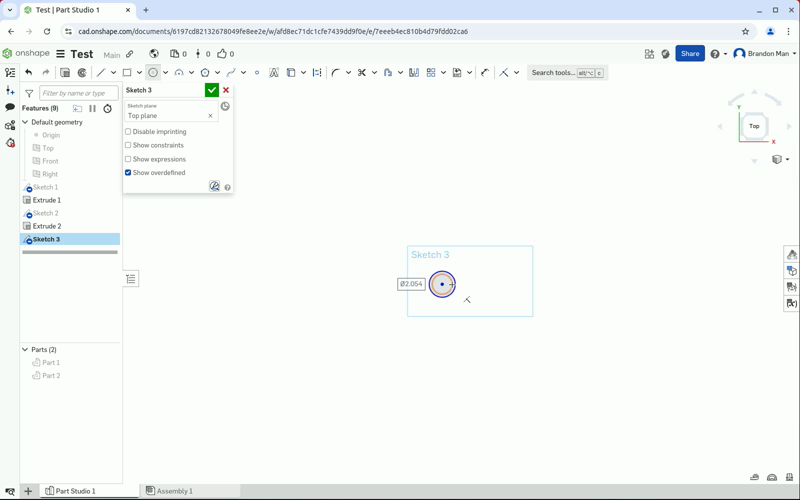
scroll(-6)
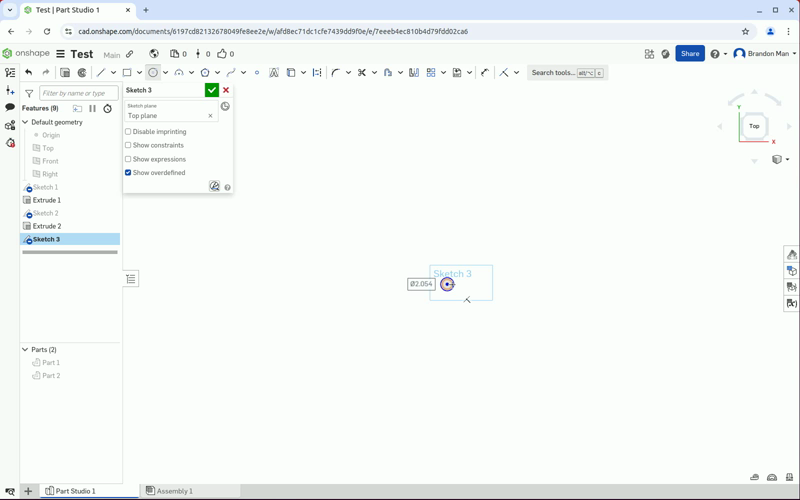
key(esc)
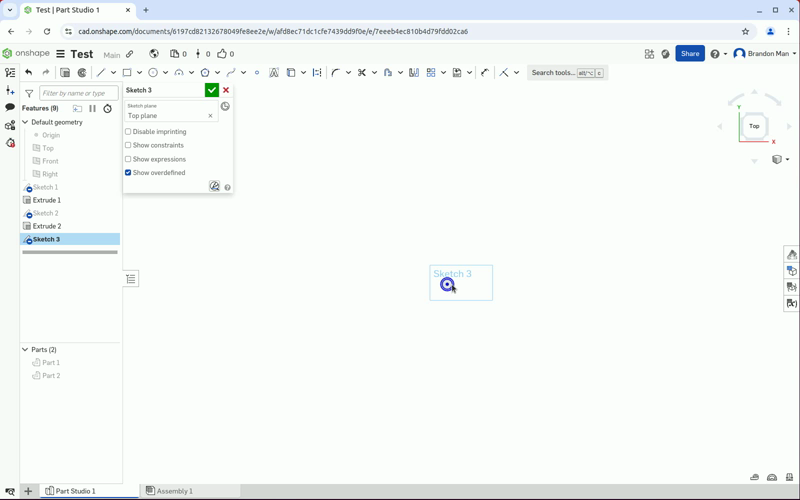
mouse_move(450, 289)
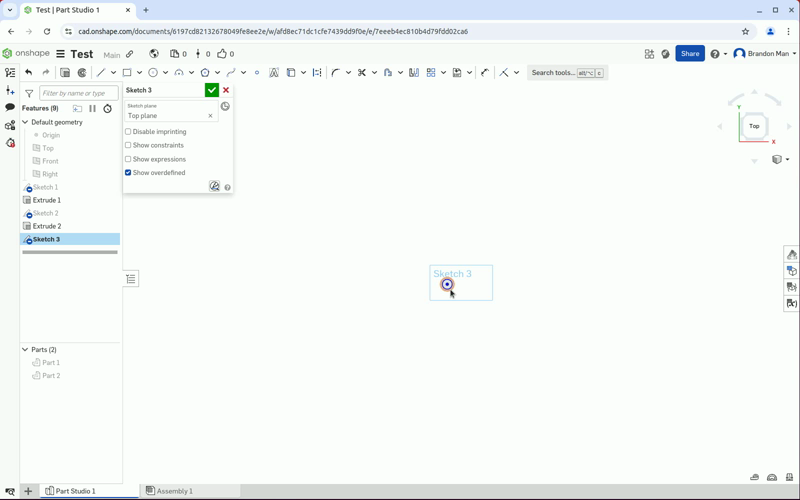
scroll(6)
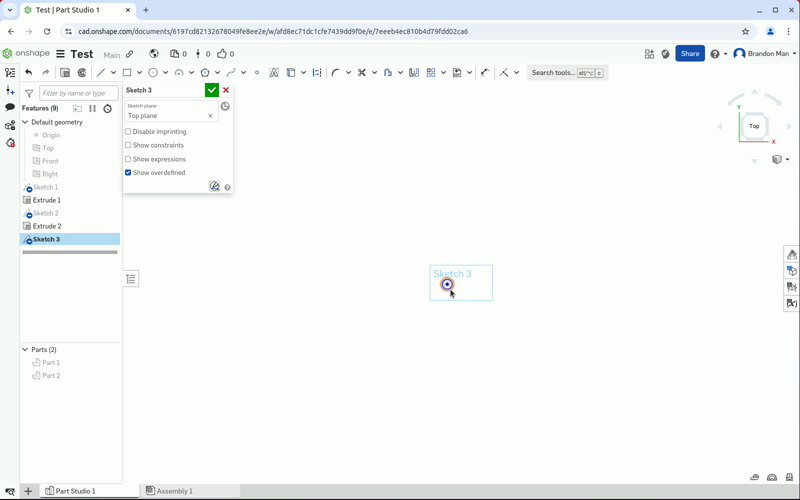
scroll(6)
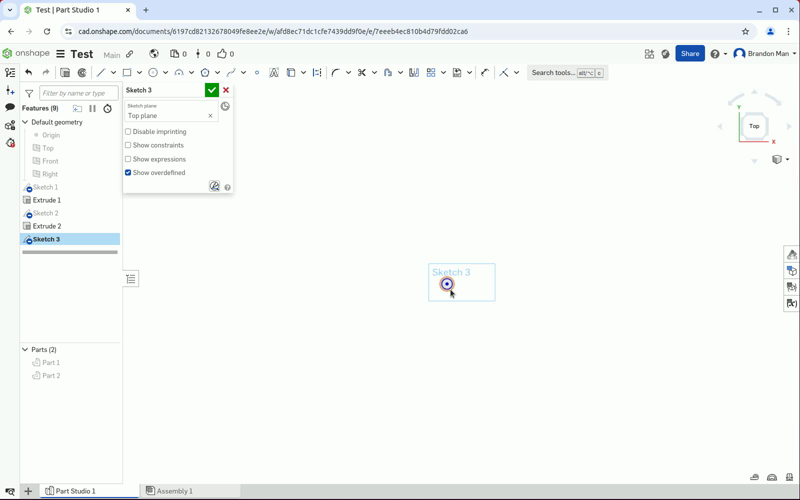
scroll(6)
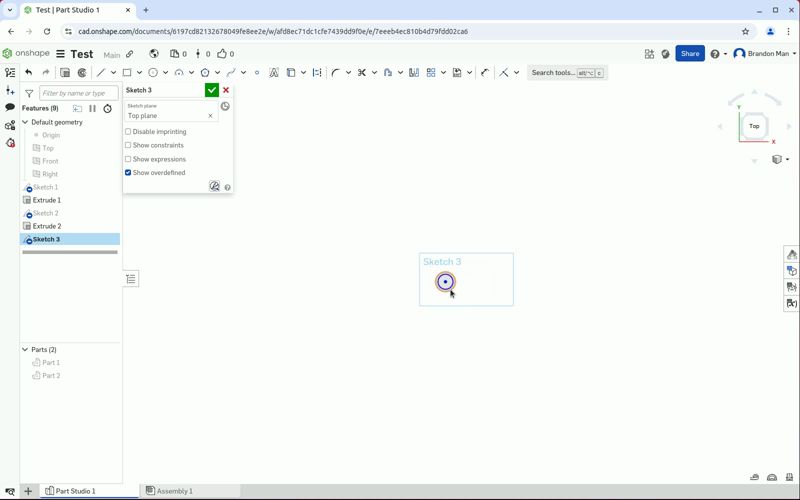
scroll(6)
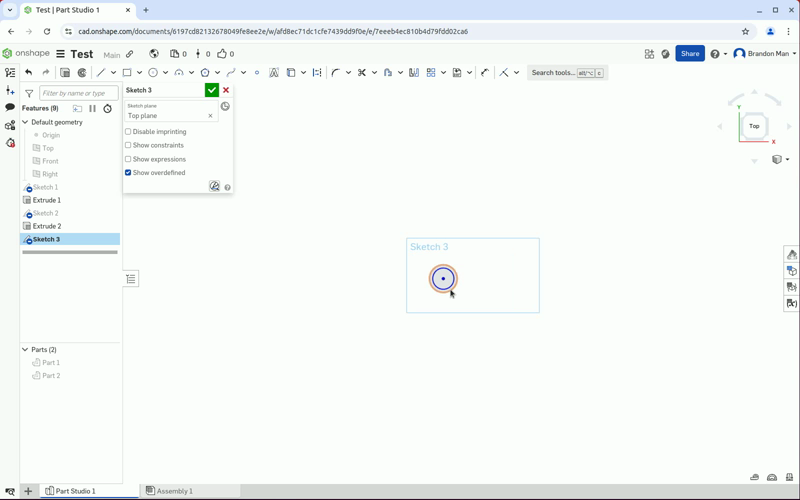
scroll(6)
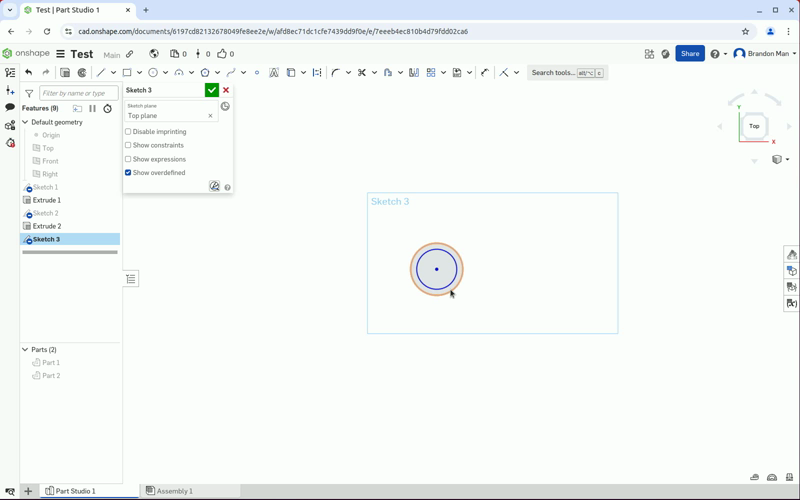
scroll(6)
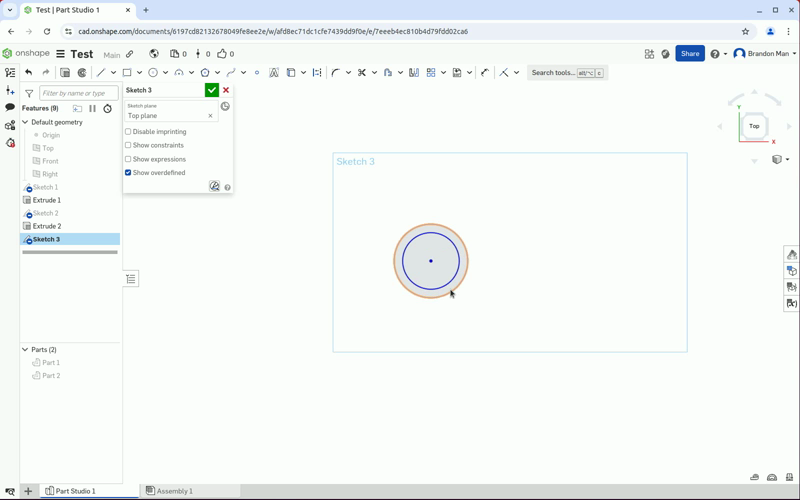
scroll(6)
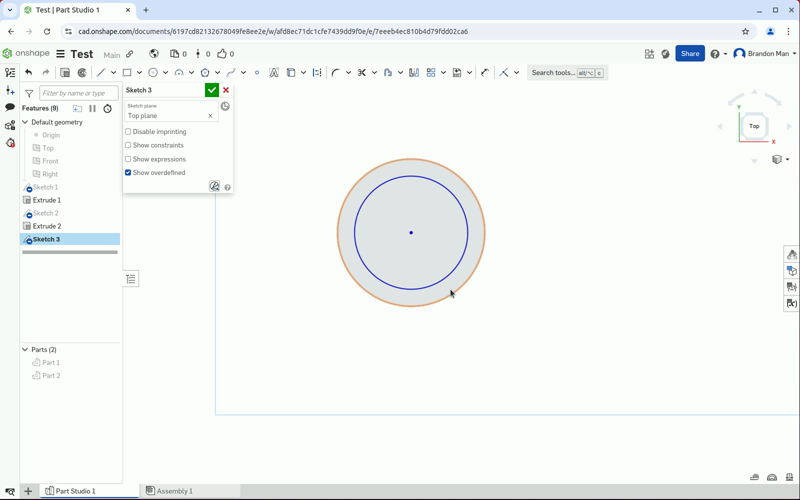
click(450, 289)
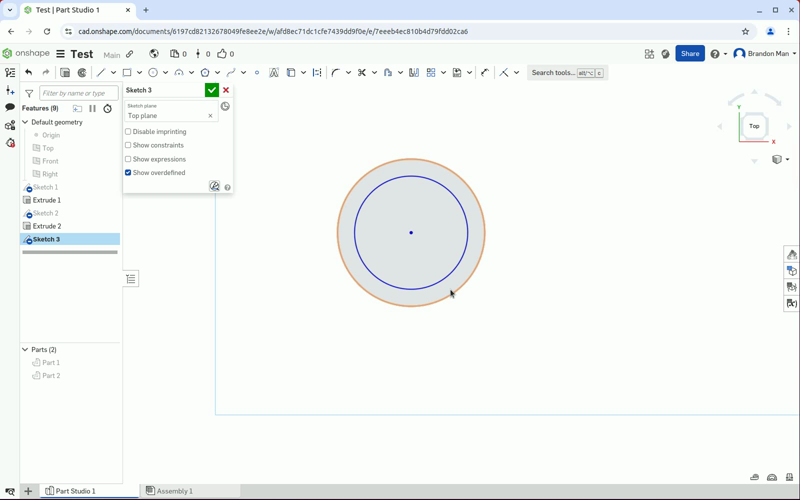
scroll(-6)
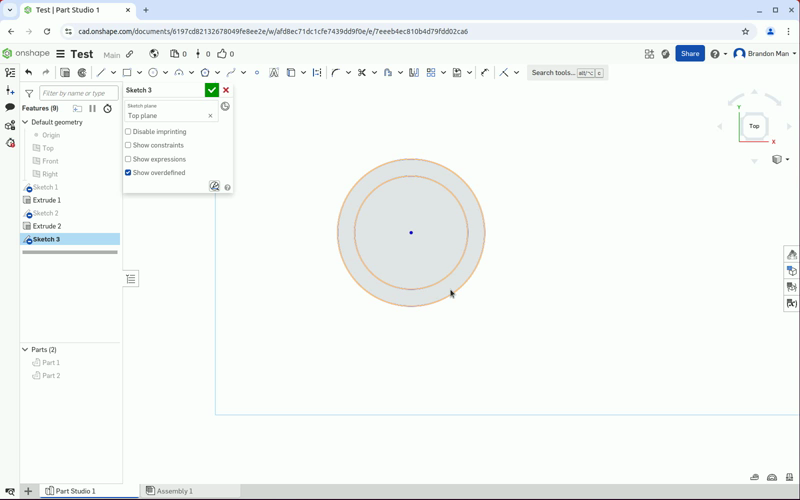
scroll(-6)
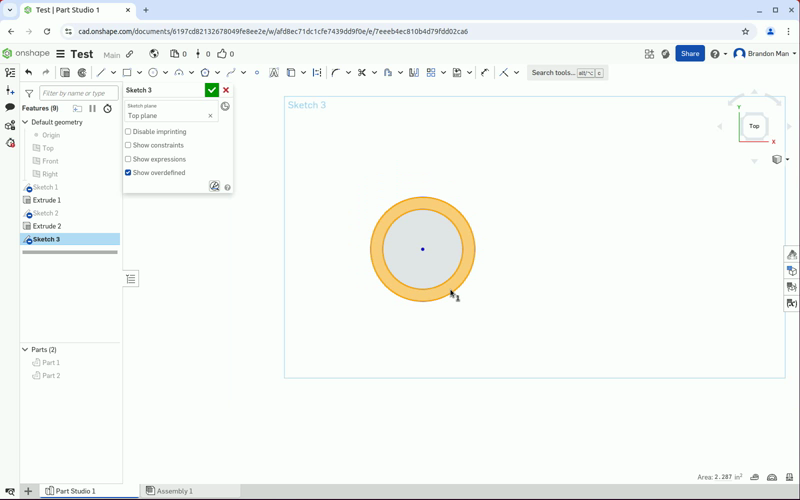
scroll(-6)
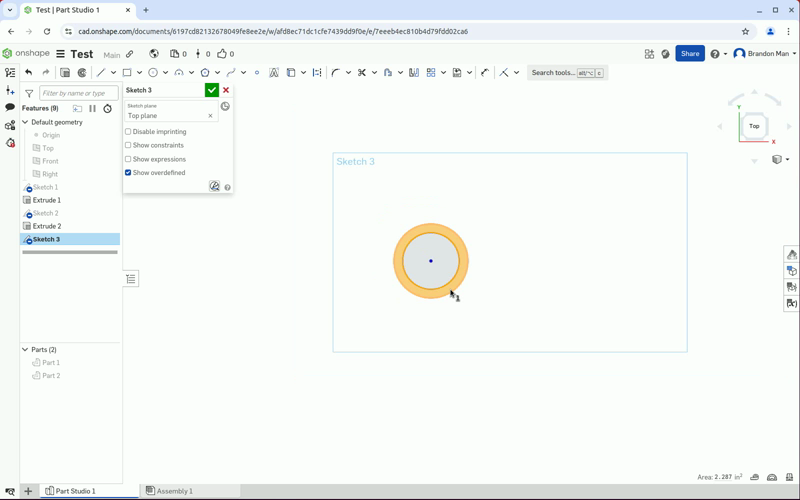
scroll(-6)
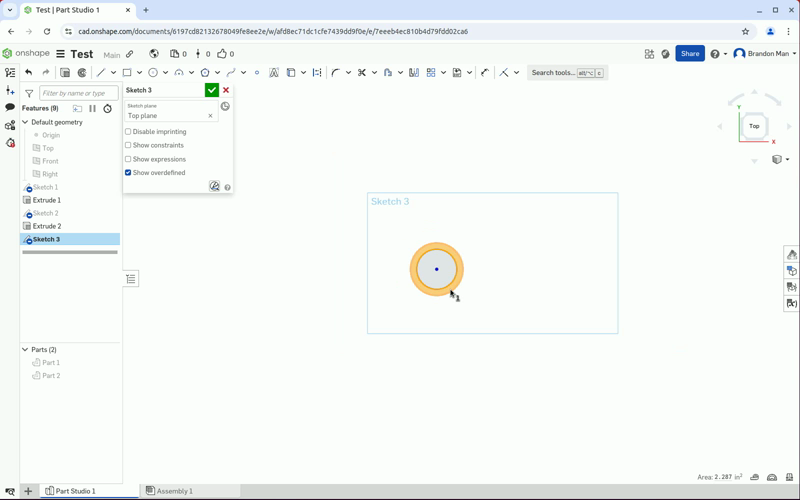
scroll(-6)
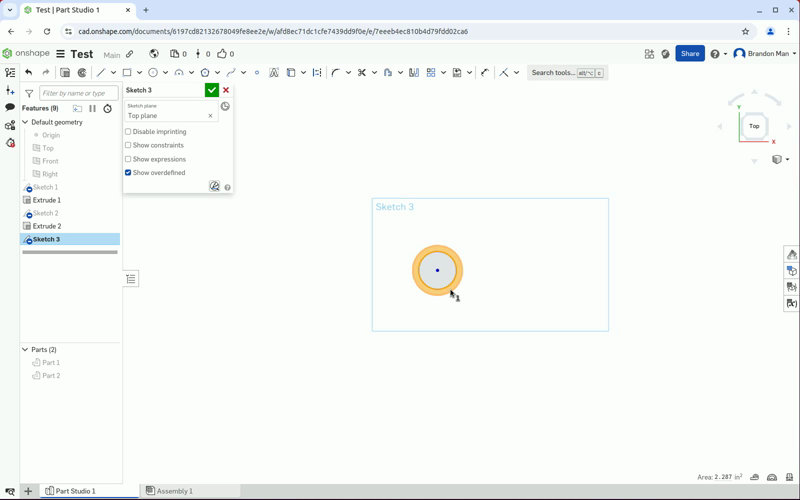
scroll(-6)
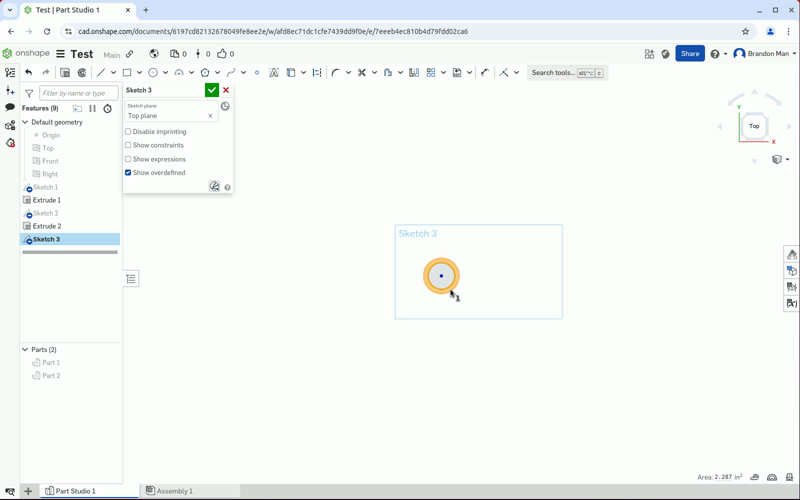
scroll(-6)
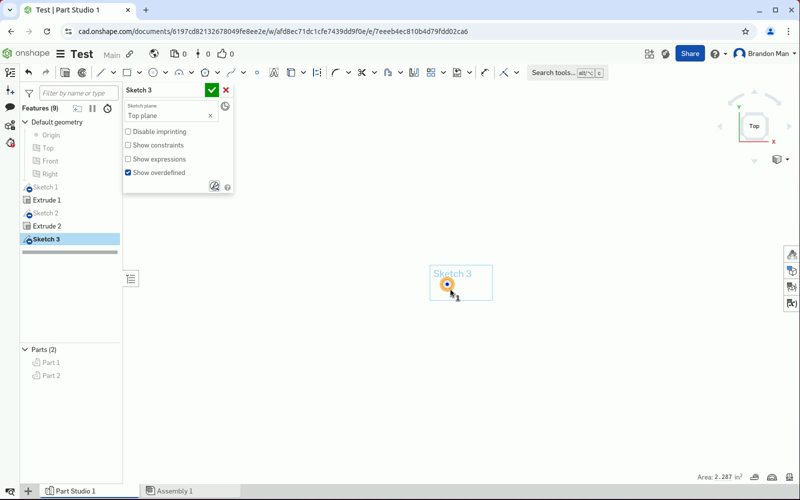
mouse_move(73, 352)
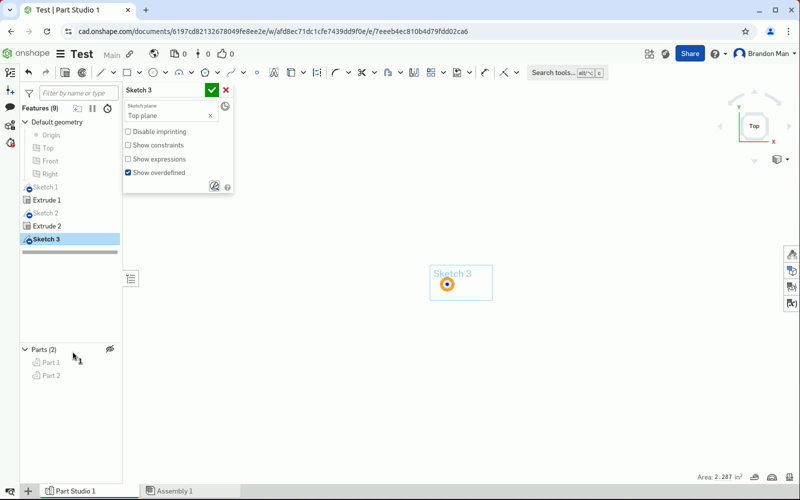
key(shift+y)
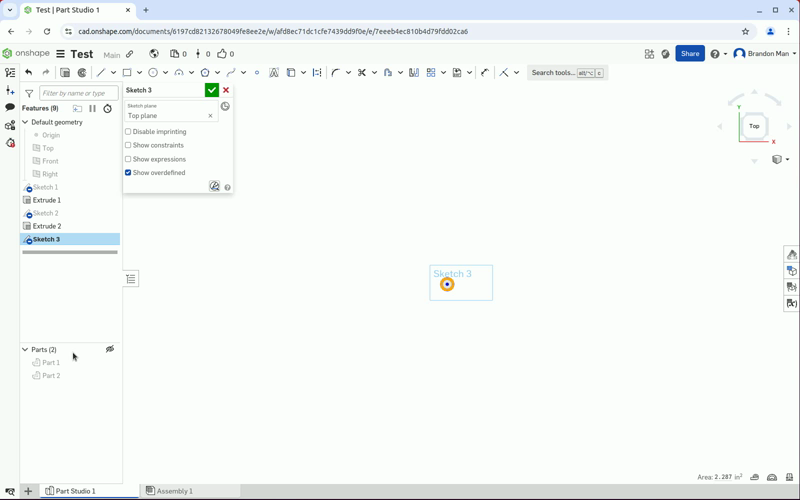
key(shift+e)
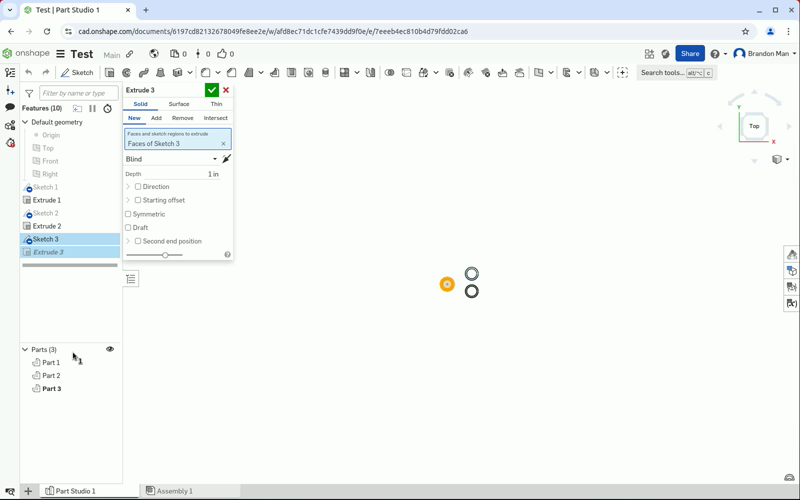
mouse_move(143, 106)
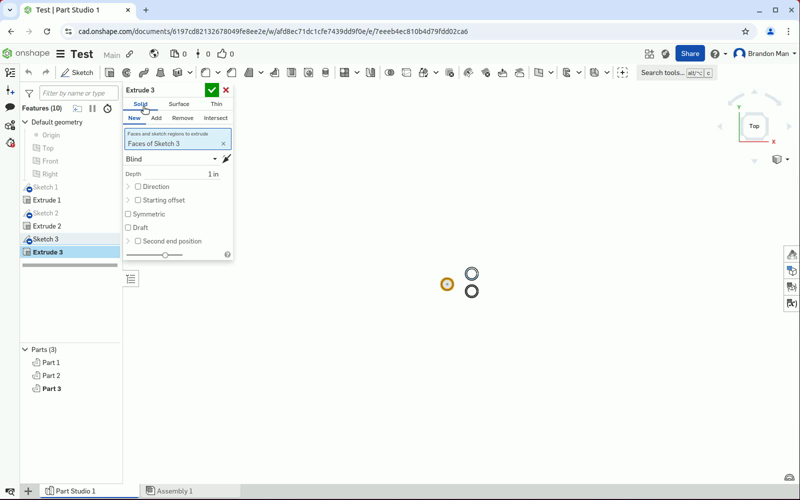
click(143, 106)
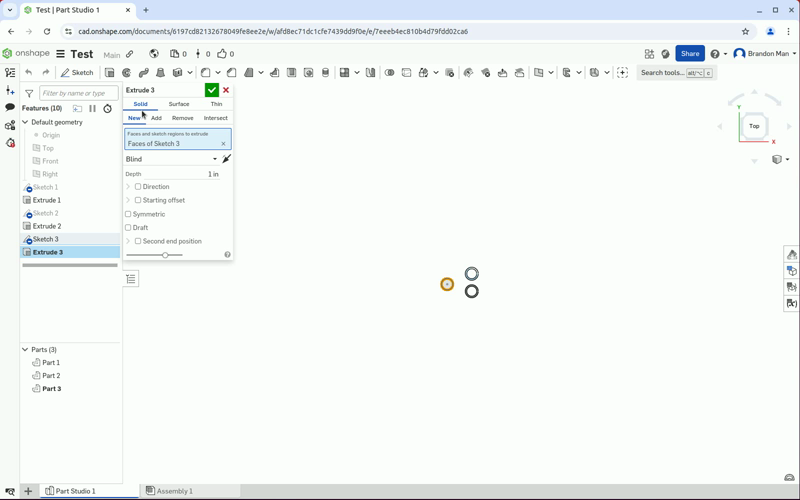
mouse_move(137, 120)
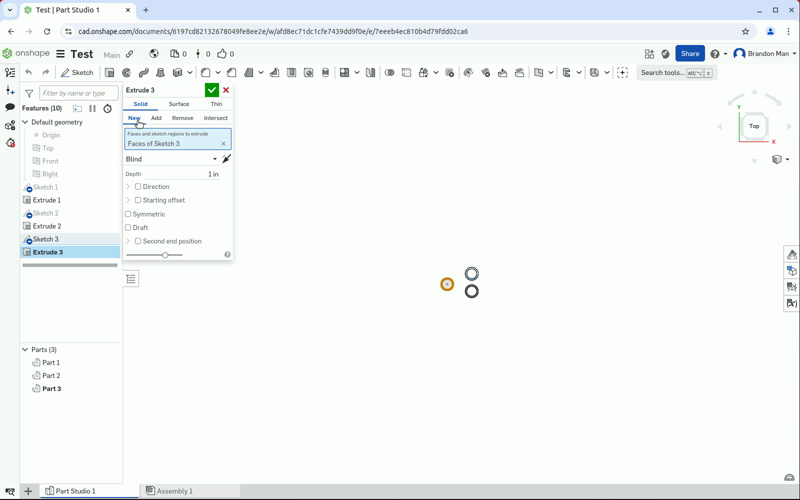
click(137, 120)
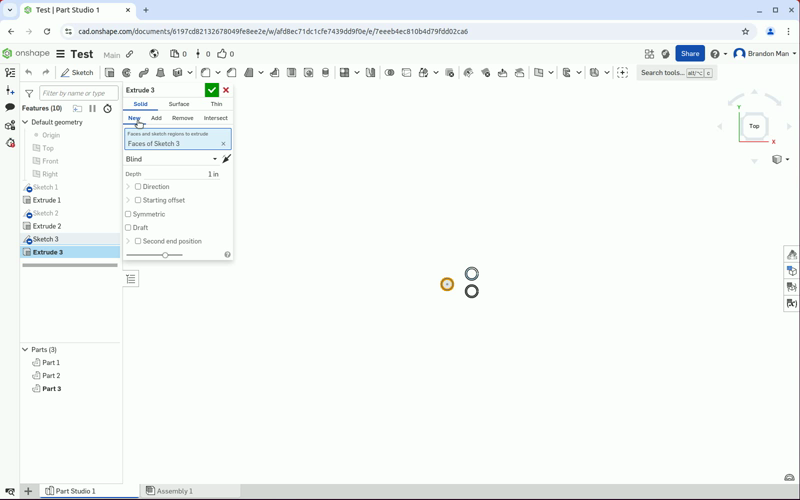
key(tab, 4)
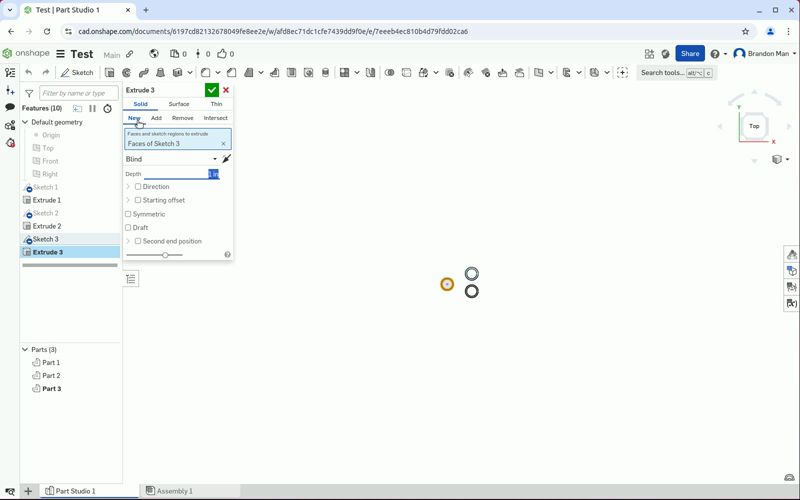
text(23.108)
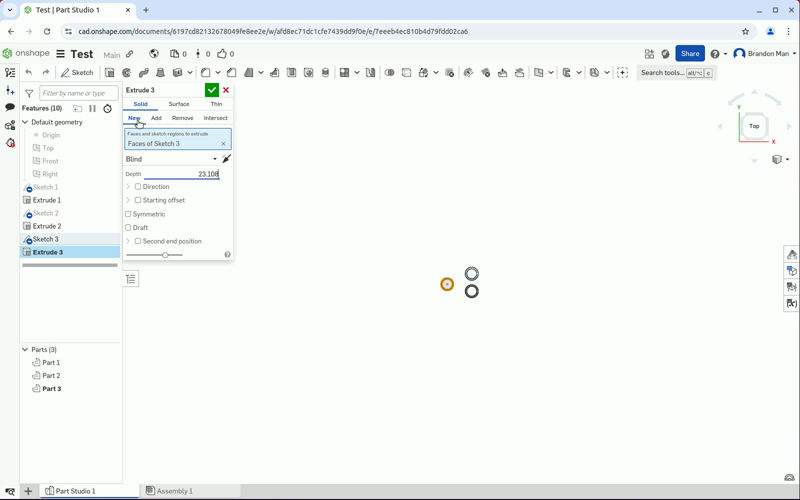
key(enter)
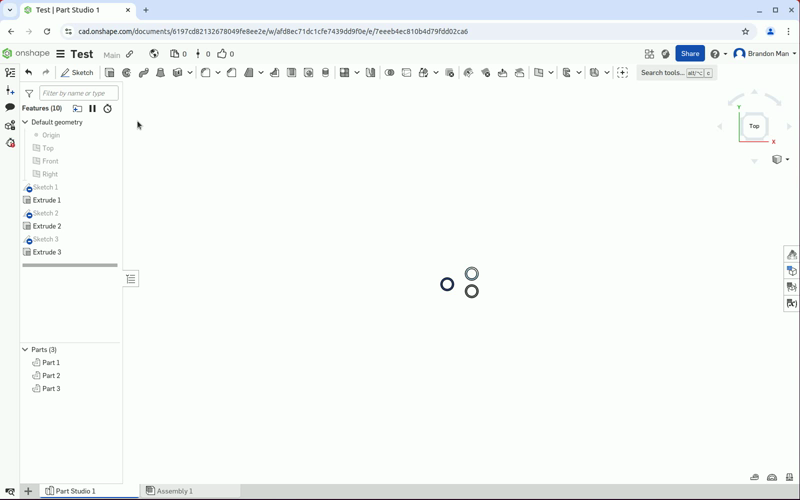
key(shift+h)
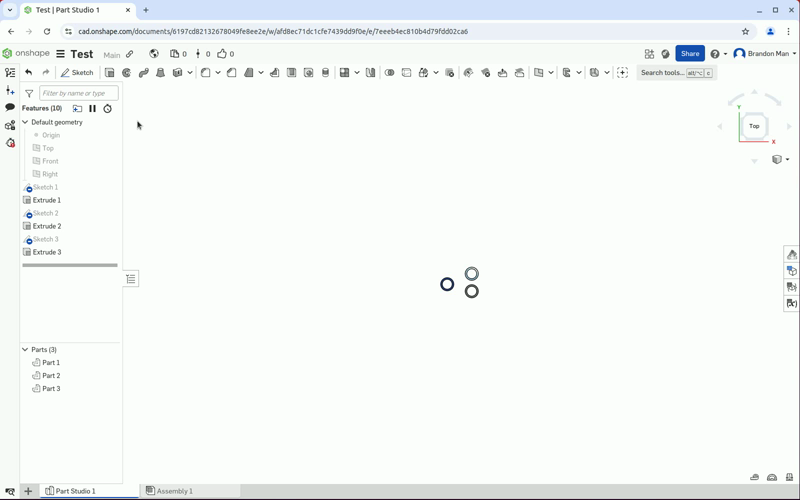
key(shift+h)
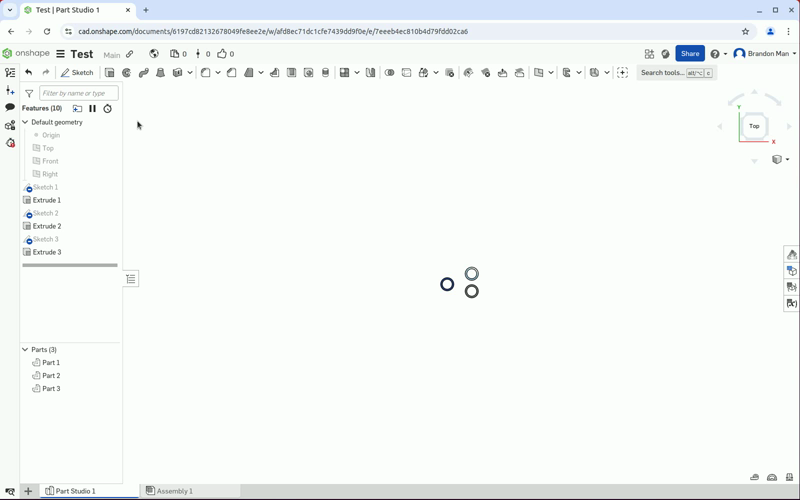
mouse_move(73, 189)
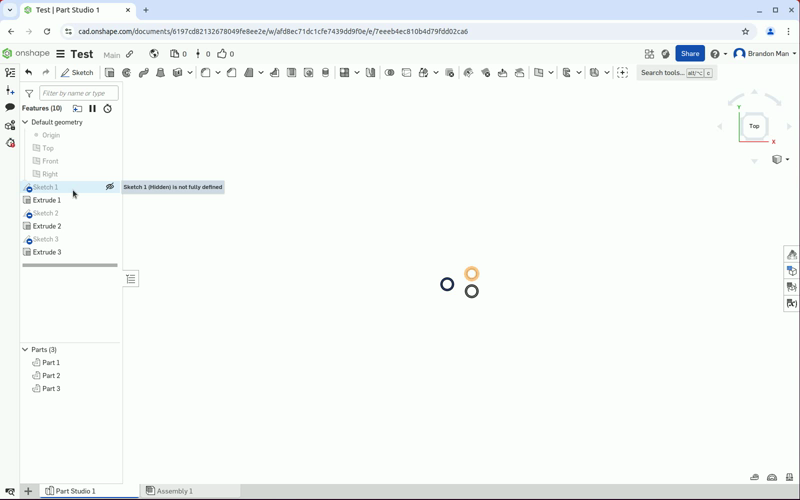
click(73, 189)
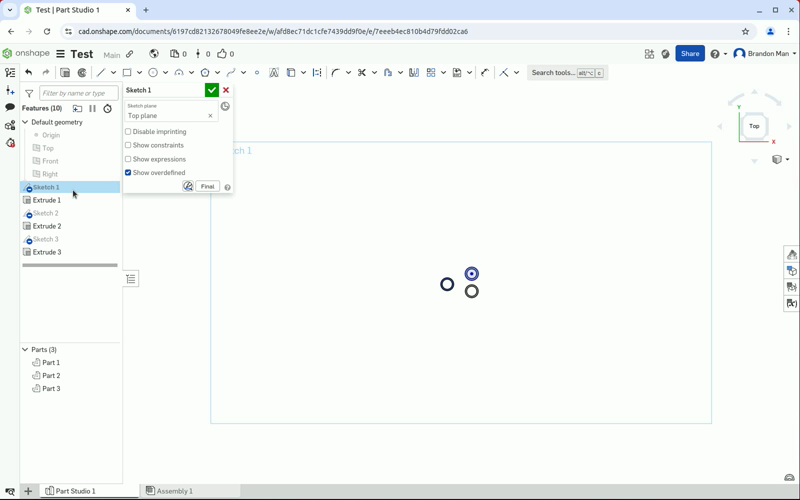
mouse_move(229, 92)
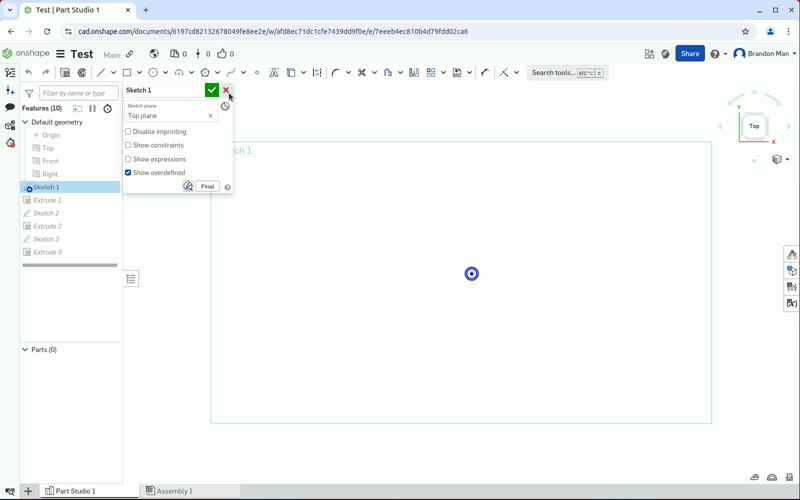
click(229, 92)
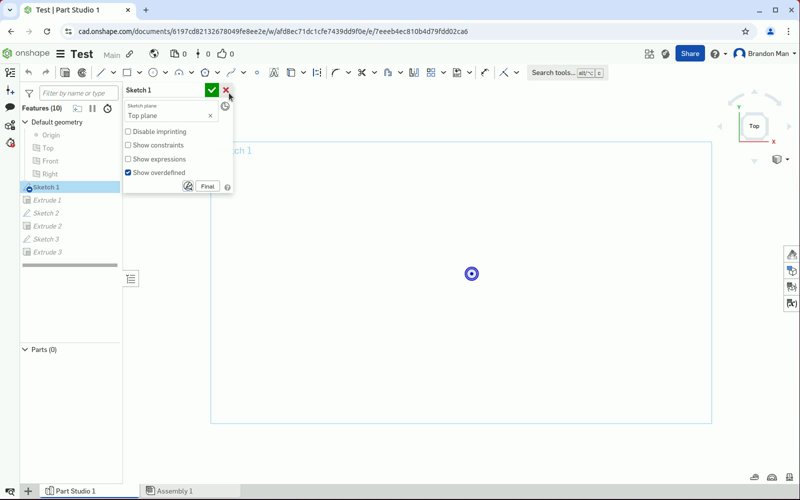
key(shift+s)
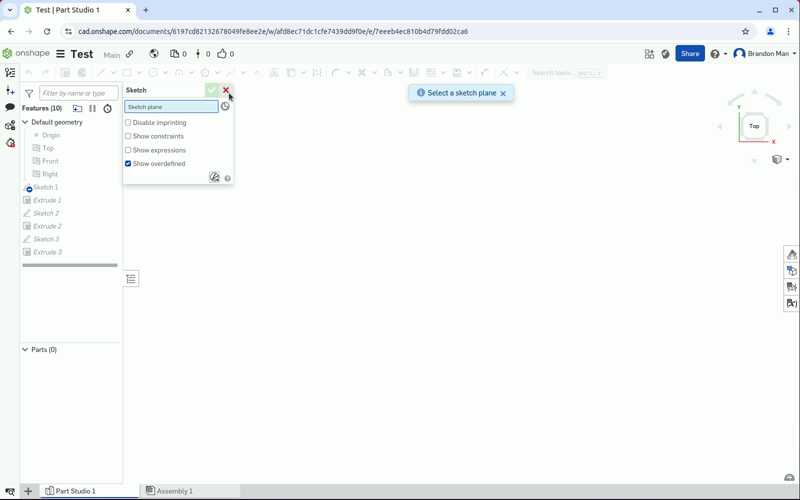
mouse_move(73, 150)
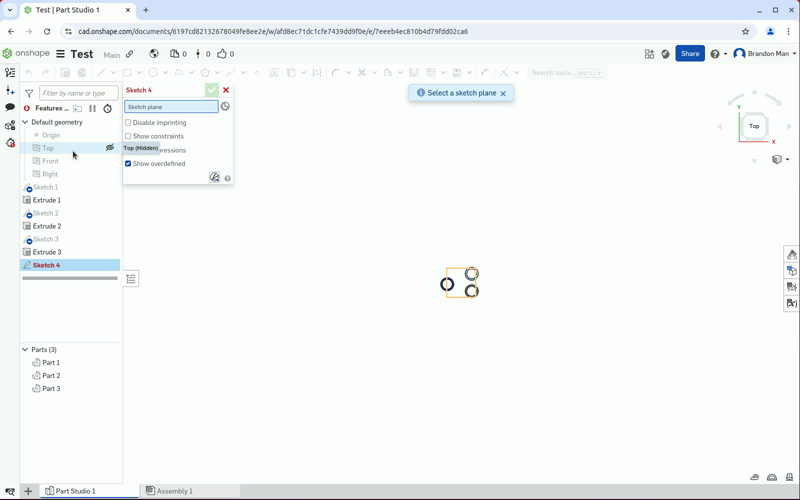
click(73, 150)
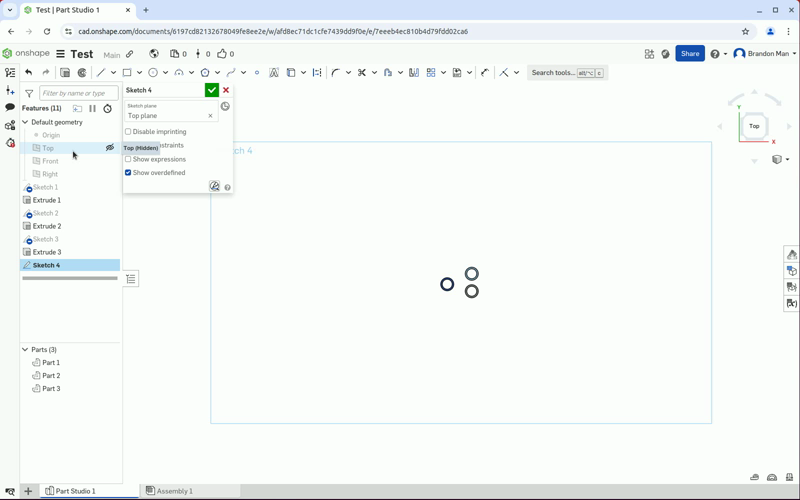
mouse_move(73, 352)
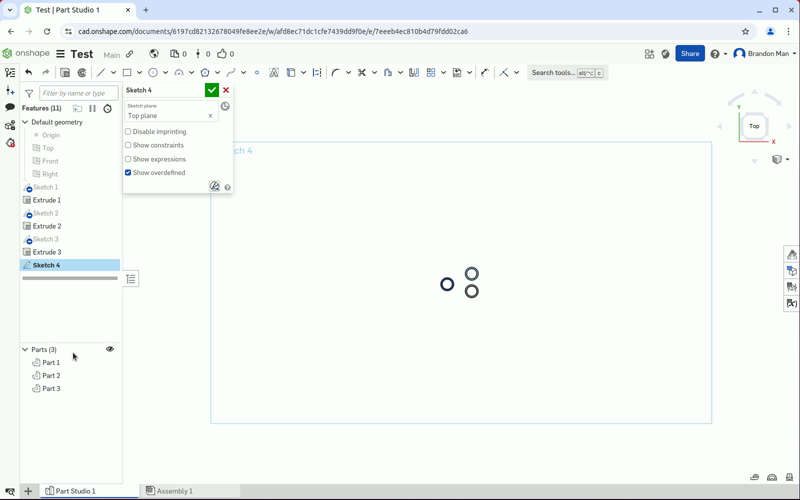
key(y)
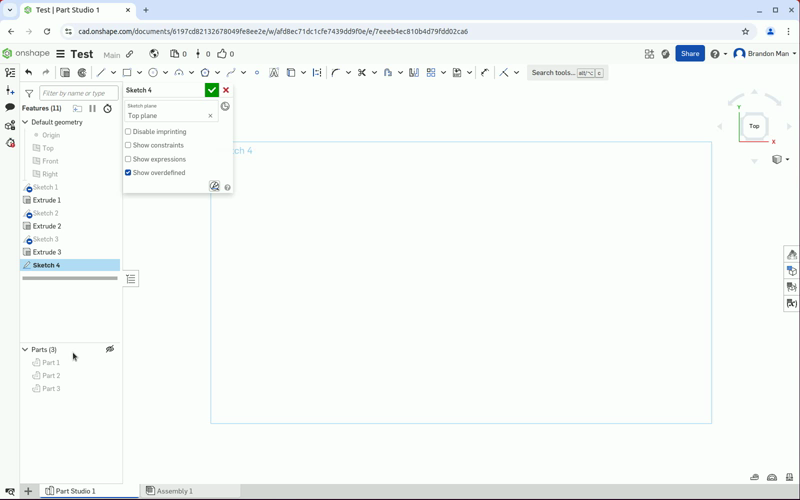
key(c)
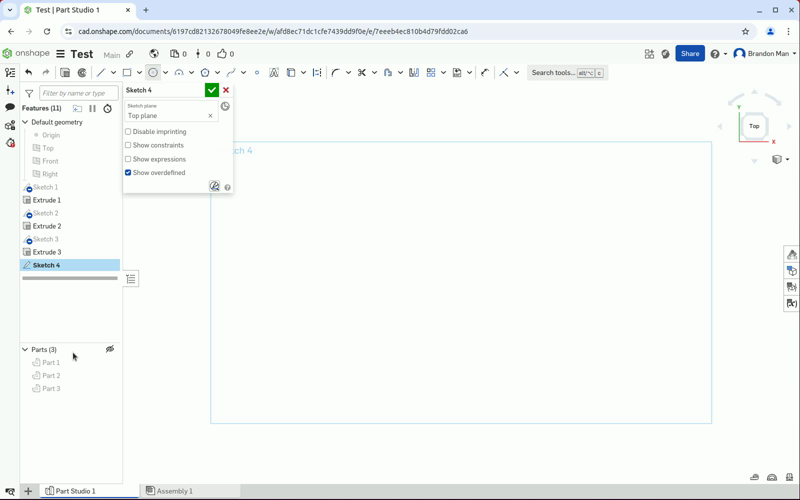
key_down(shift)
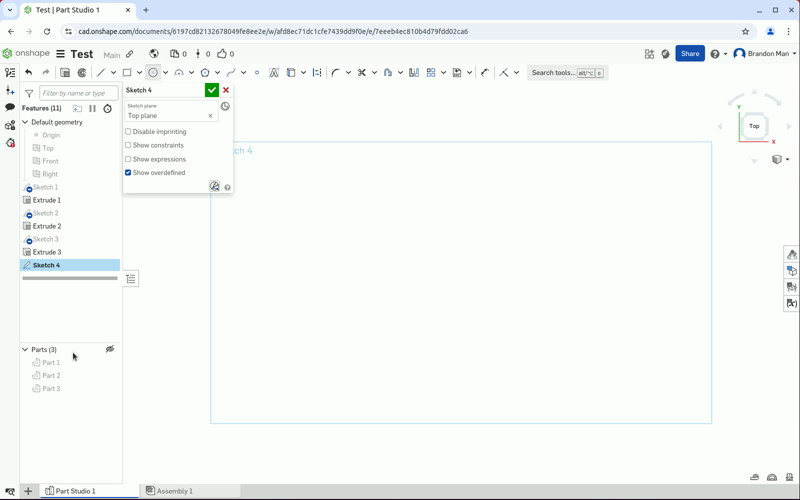
mouse_move(456, 274)
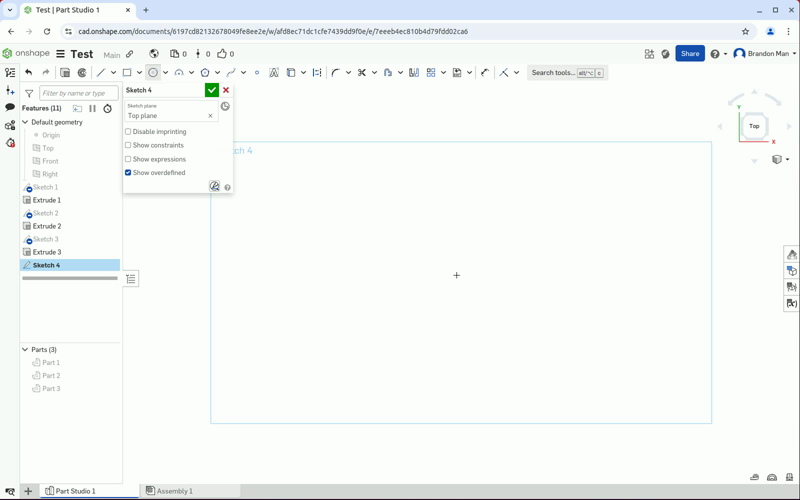
click(456, 274)
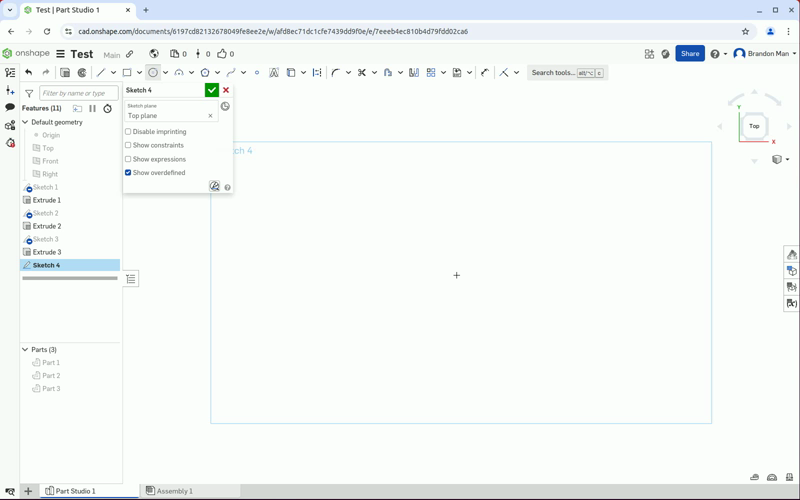
key_up(shift)
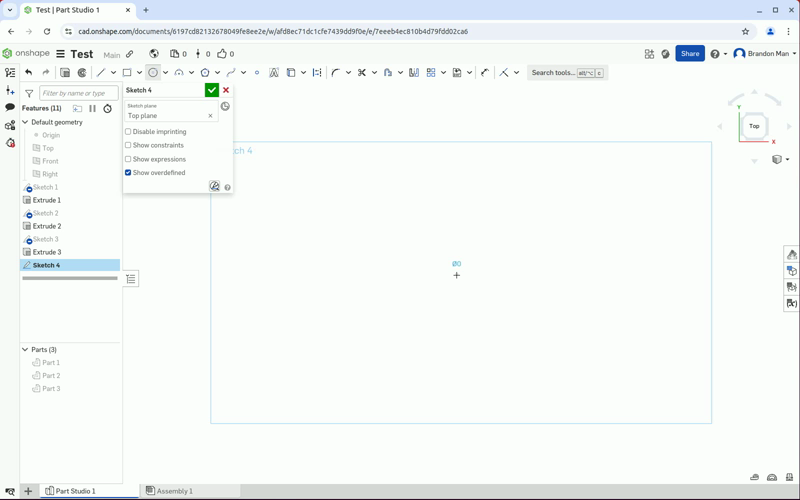
mouse_move(462, 274)
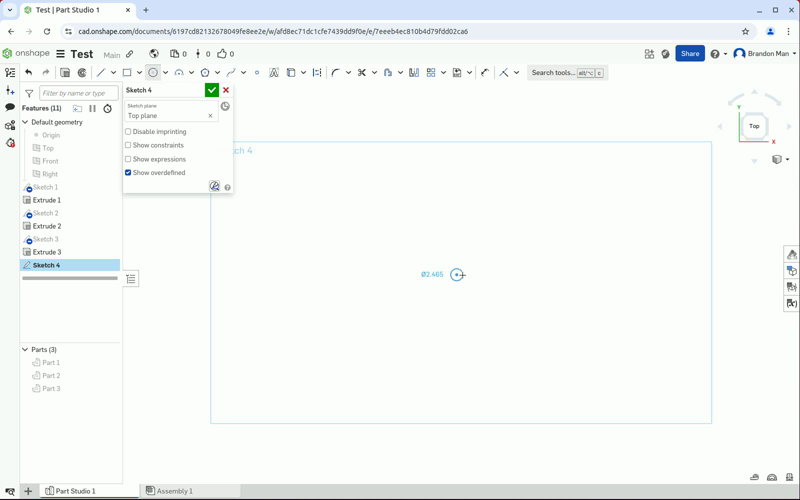
click(462, 274)
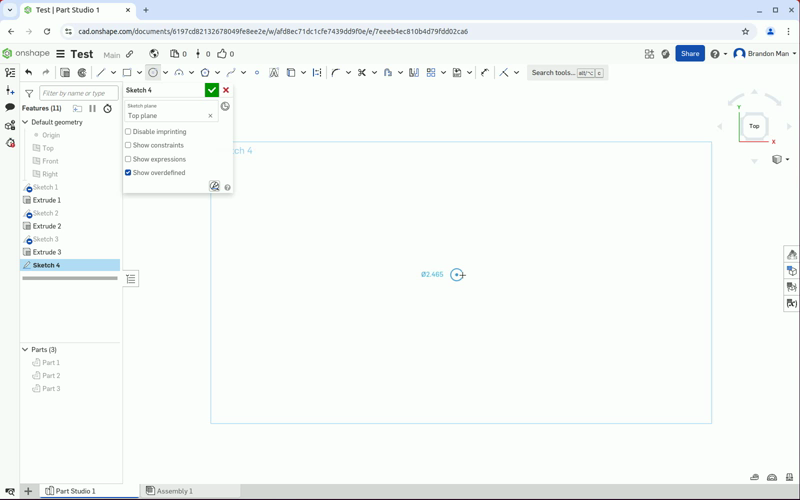
key(esc)
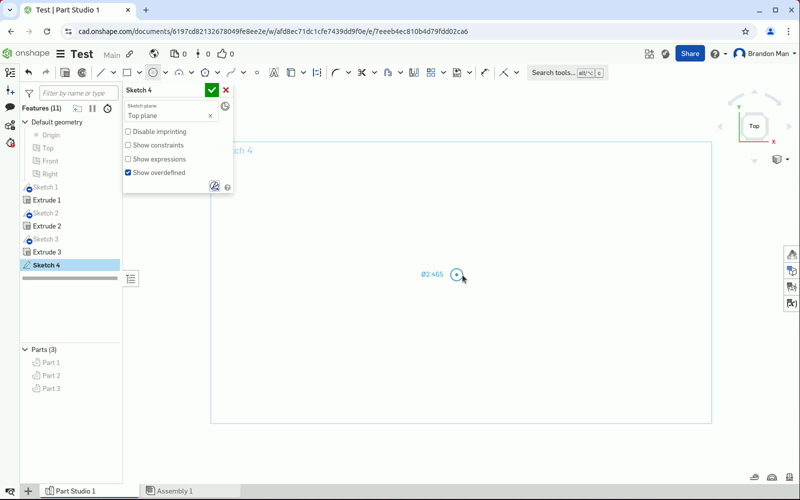
key(c)
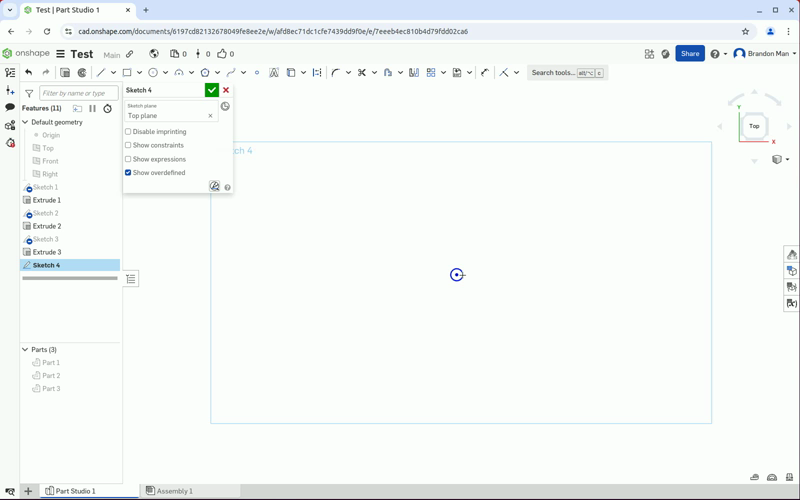
key_down(shift)
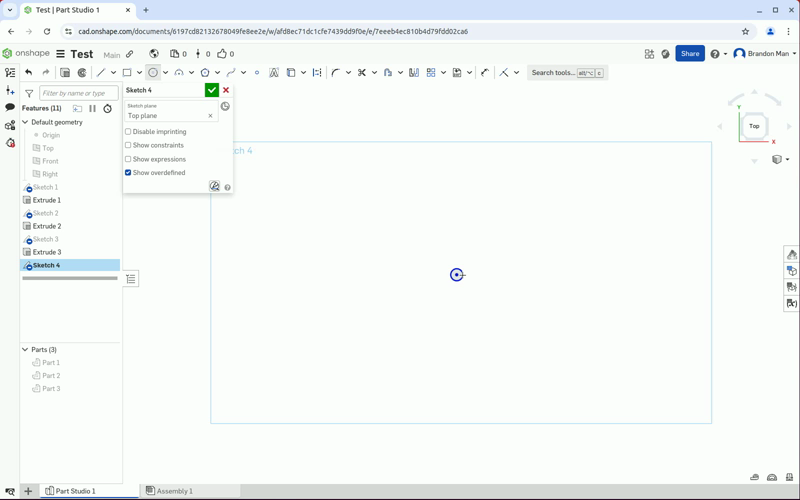
mouse_move(456, 274)
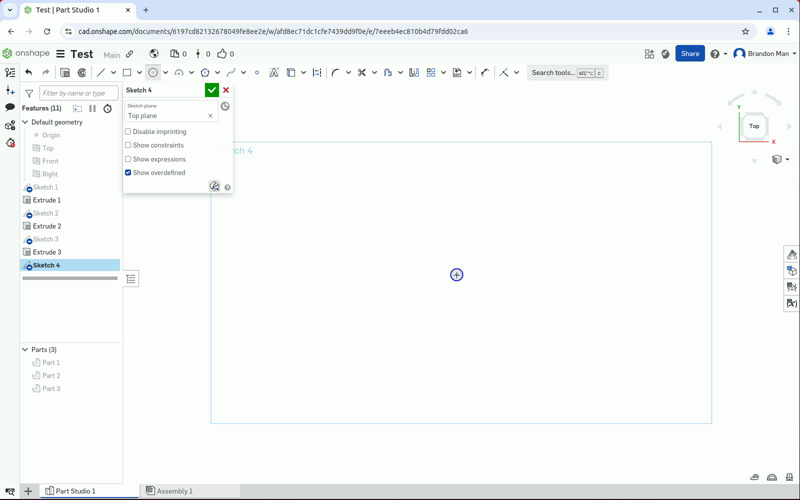
click(456, 274)
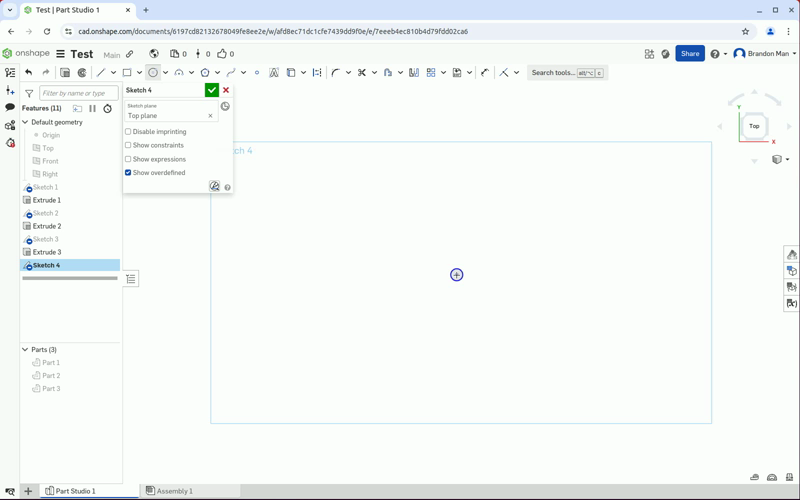
key_up(shift)
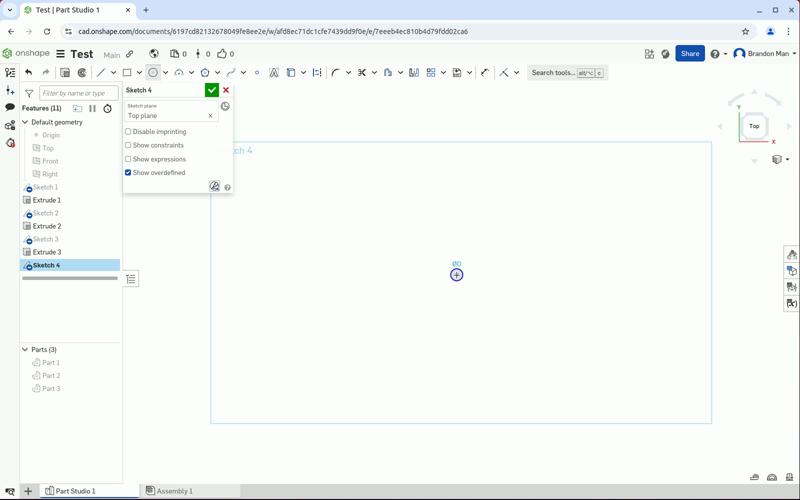
mouse_move(461, 274)
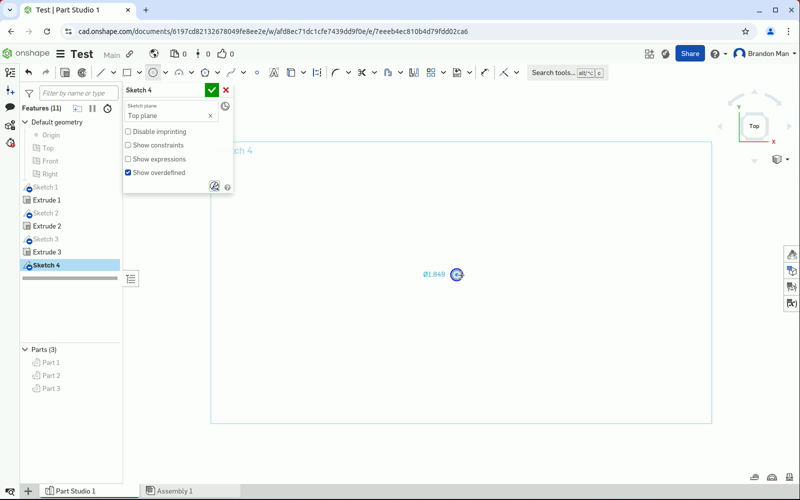
scroll(6)
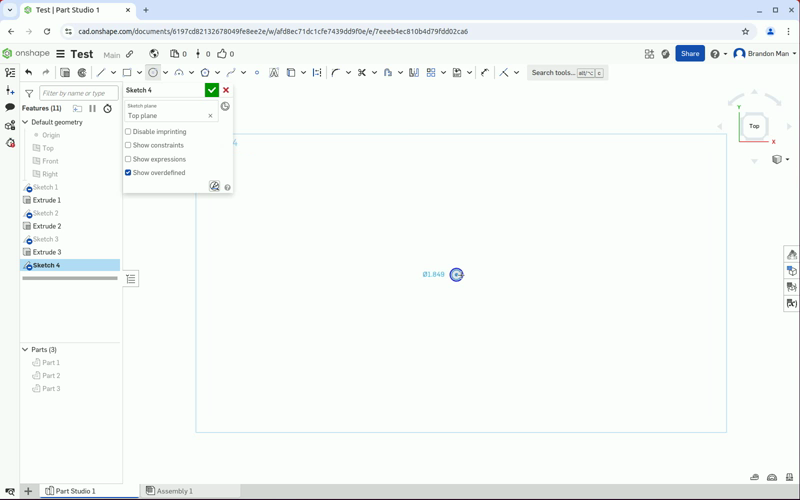
scroll(6)
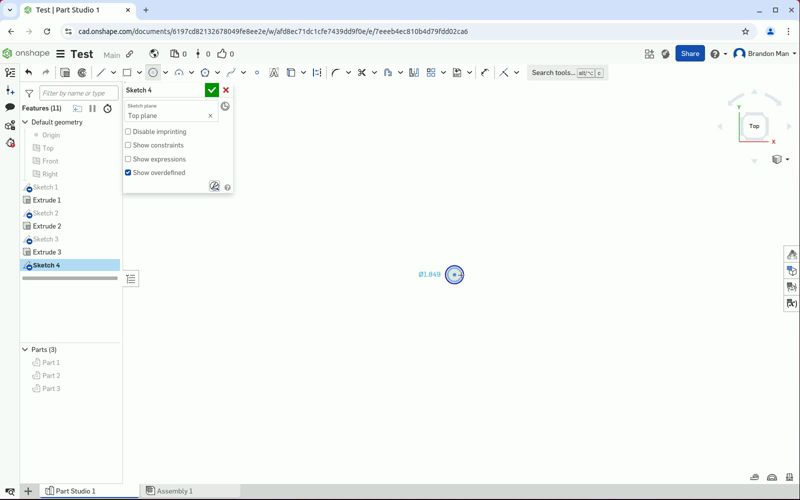
scroll(6)
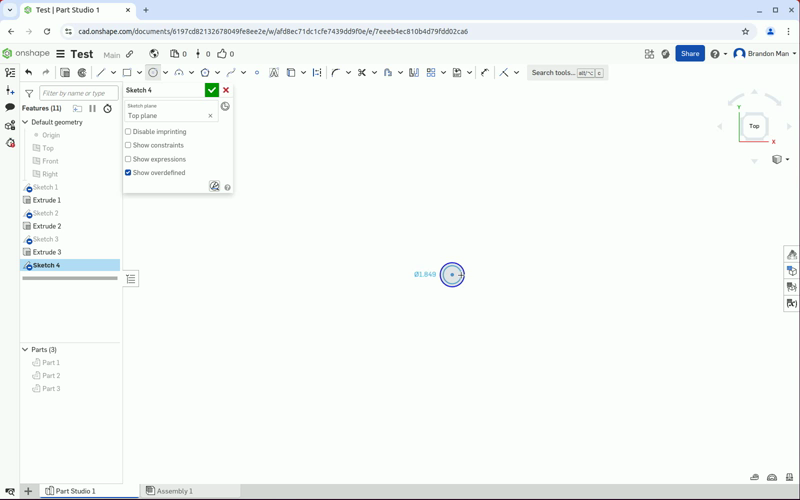
scroll(6)
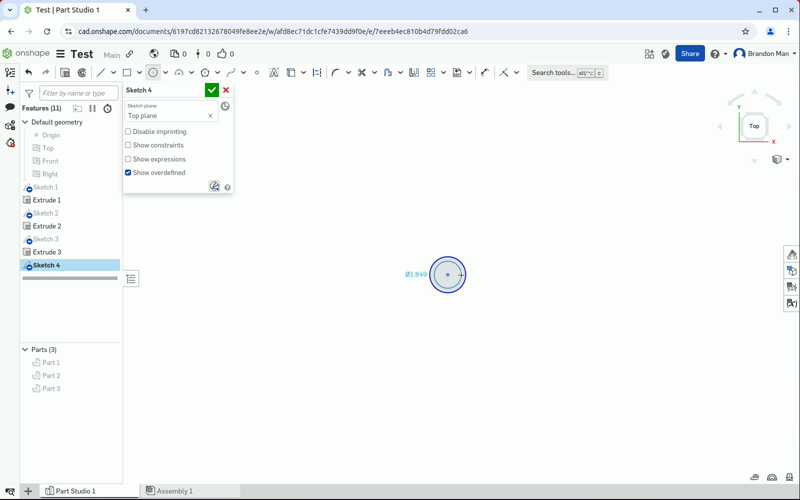
scroll(6)
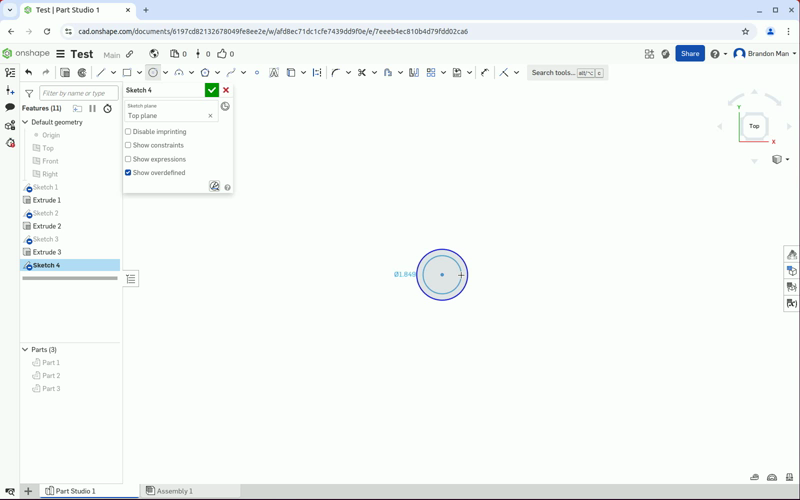
scroll(6)
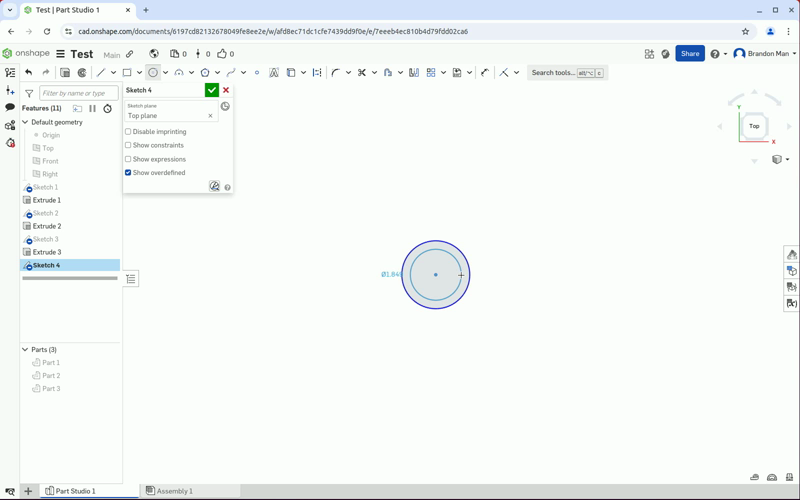
scroll(6)
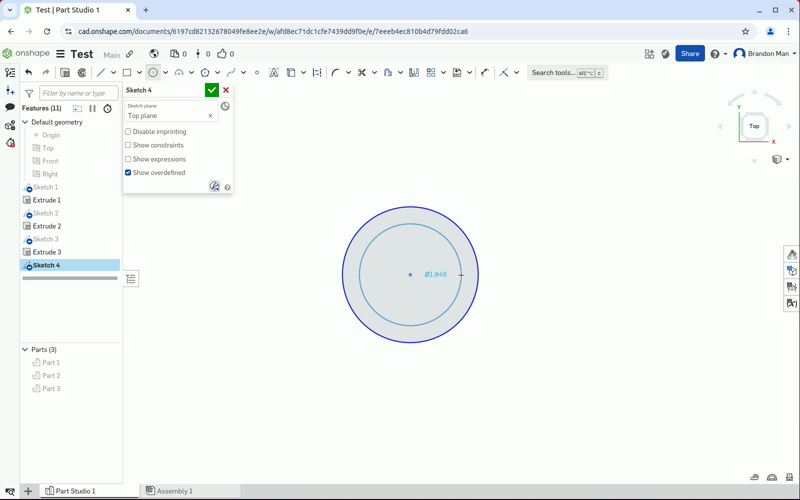
click(461, 274)
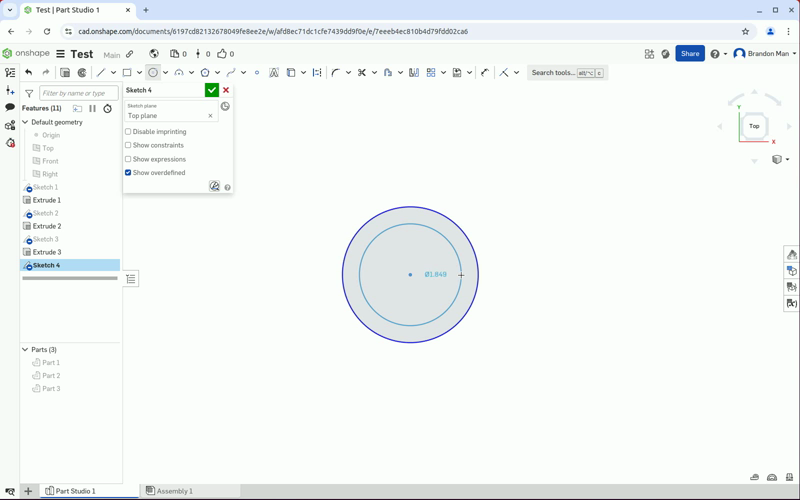
scroll(-6)
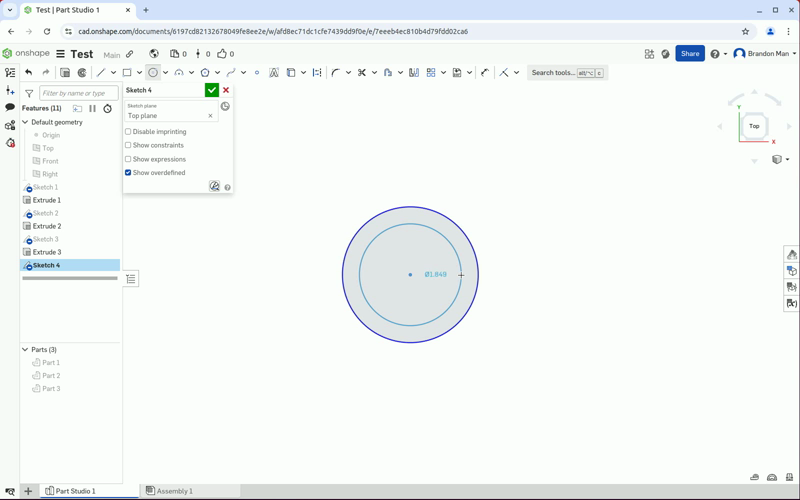
scroll(-6)
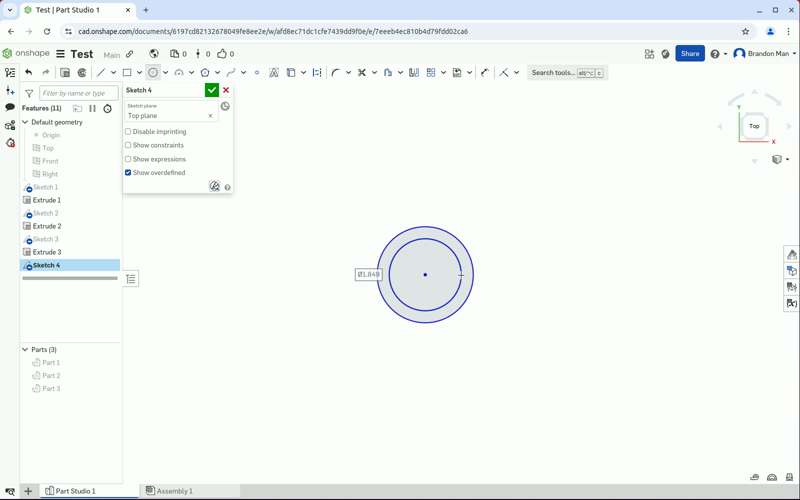
scroll(-6)
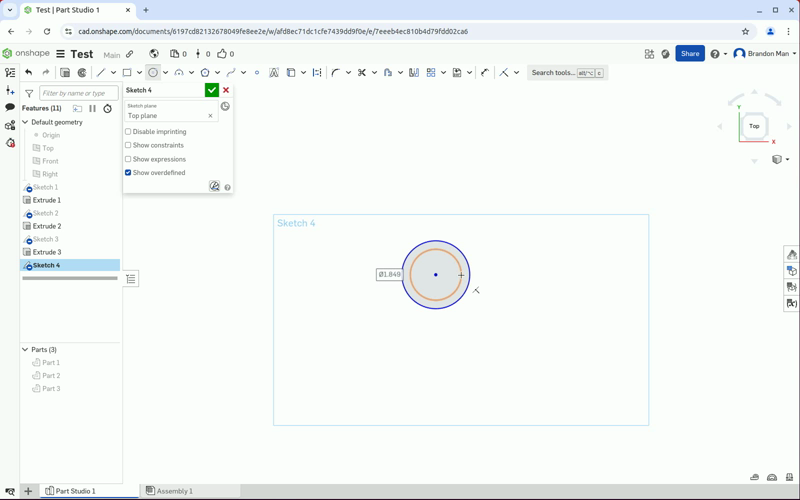
scroll(-6)
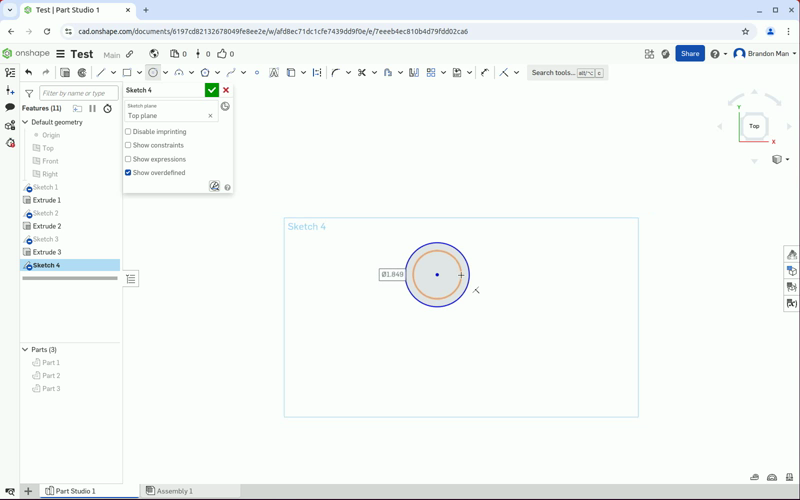
scroll(-6)
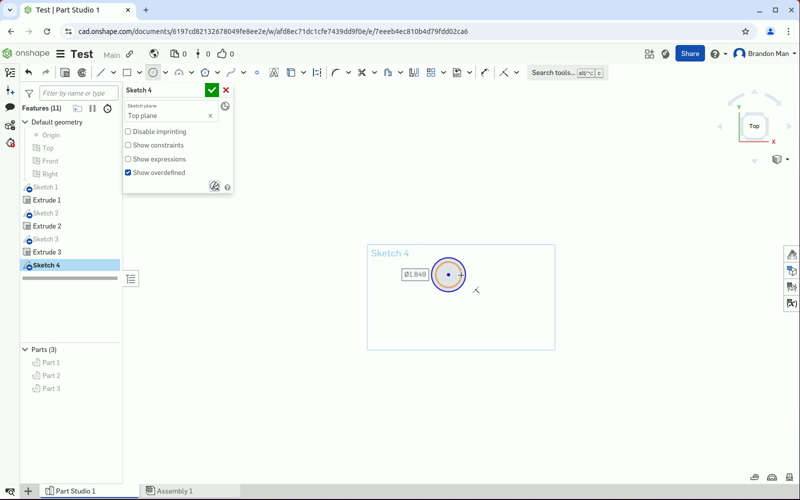
scroll(-6)
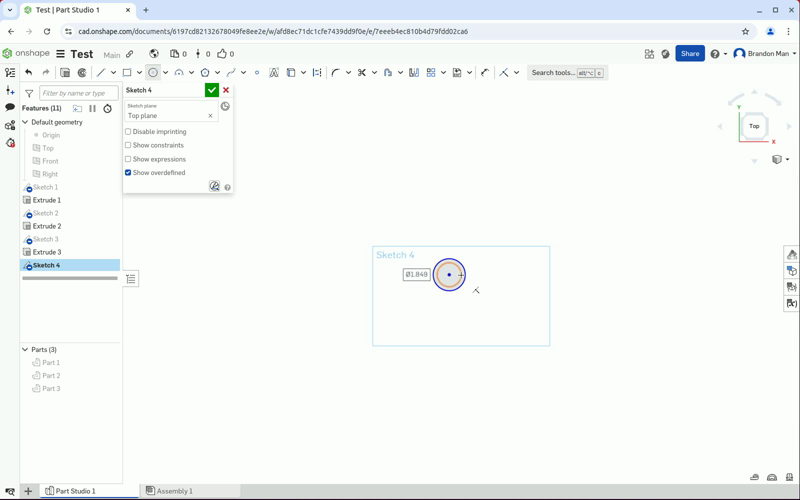
scroll(-6)
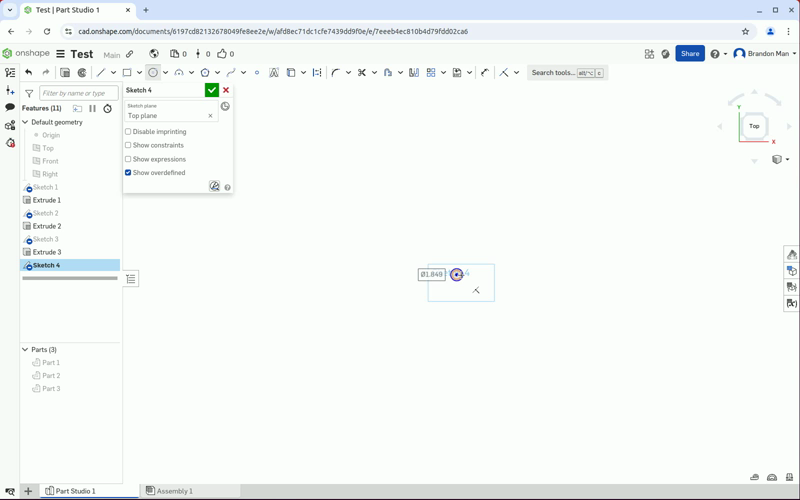
key(esc)
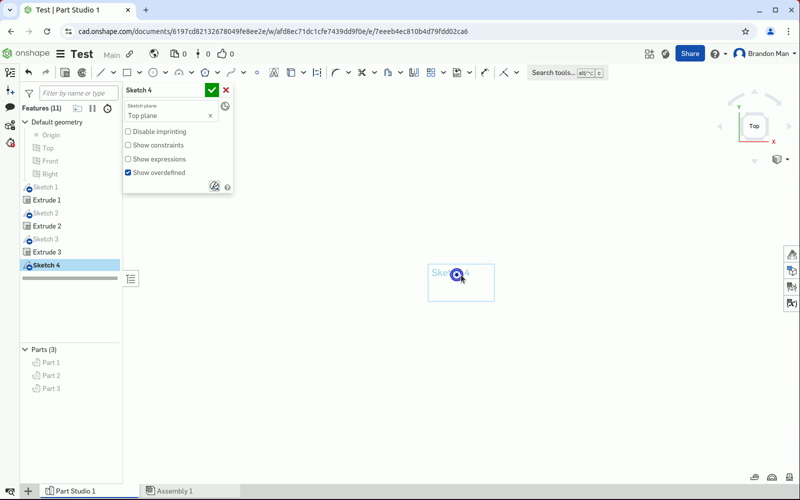
mouse_move(454, 269)
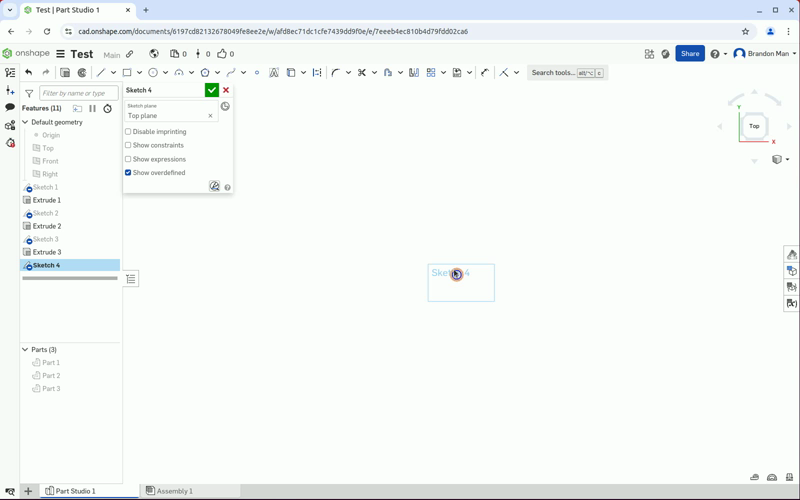
scroll(6)
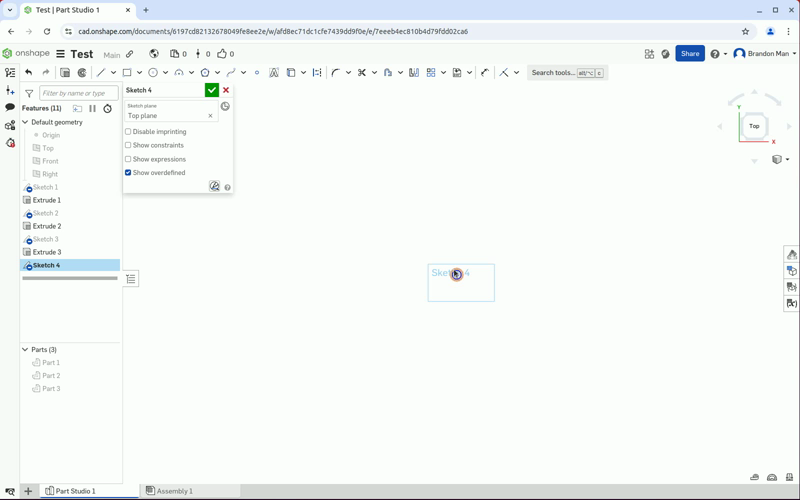
scroll(6)
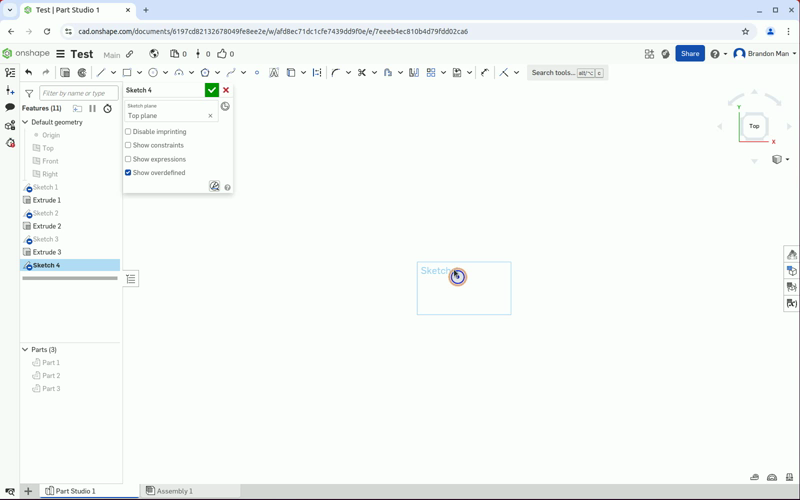
scroll(6)
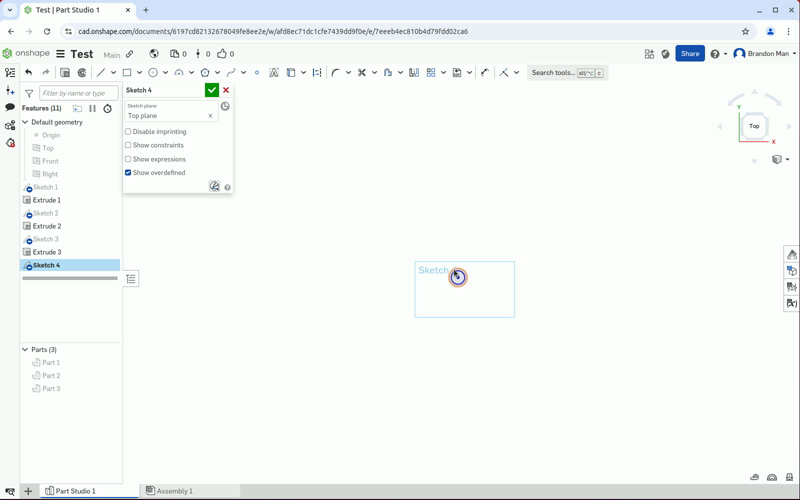
scroll(6)
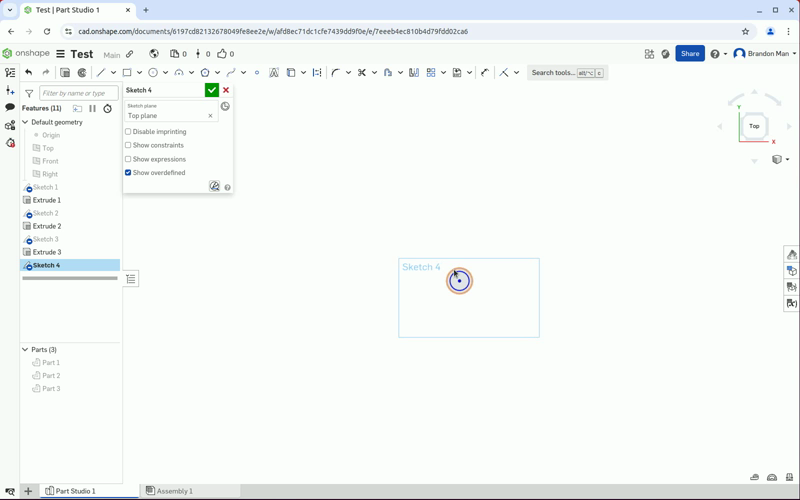
scroll(6)
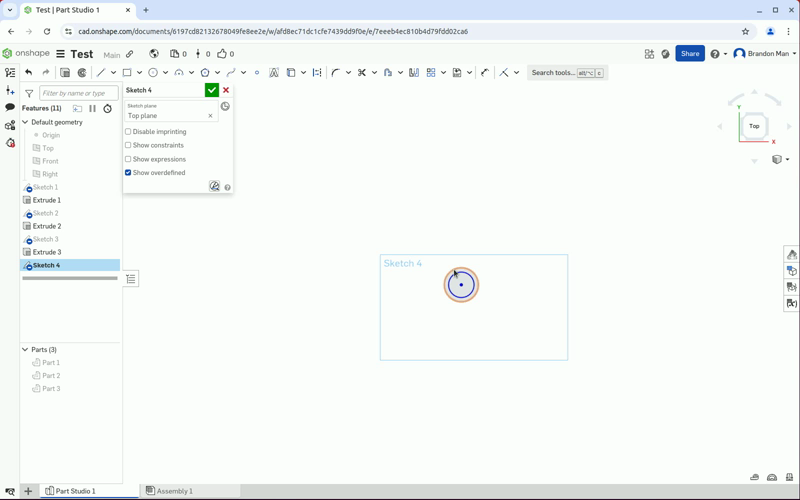
scroll(6)
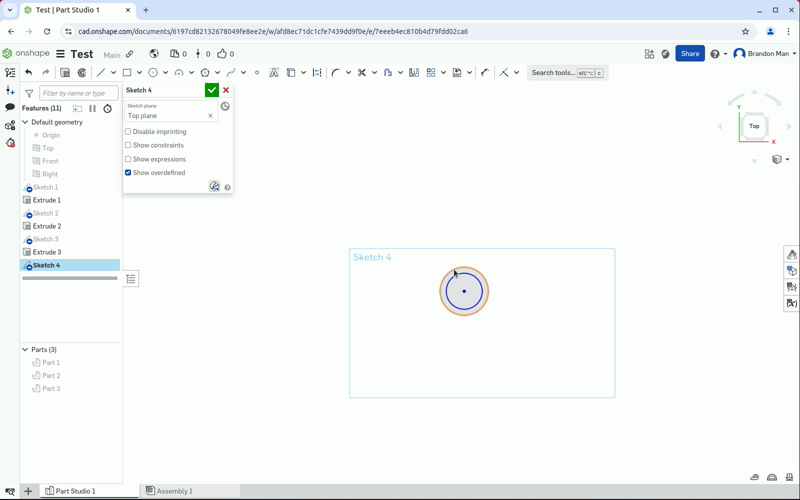
scroll(6)
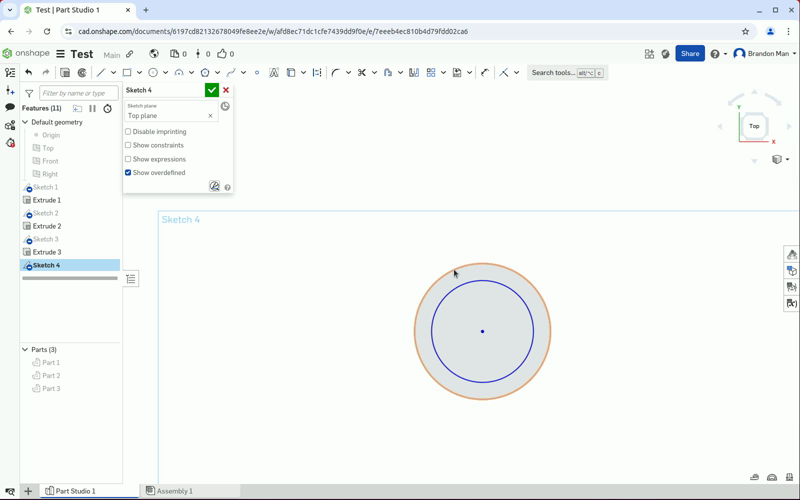
click(454, 269)
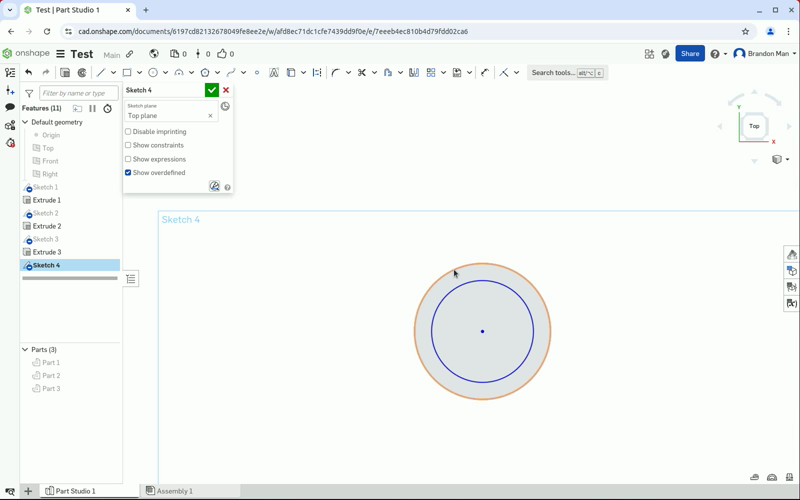
scroll(-6)
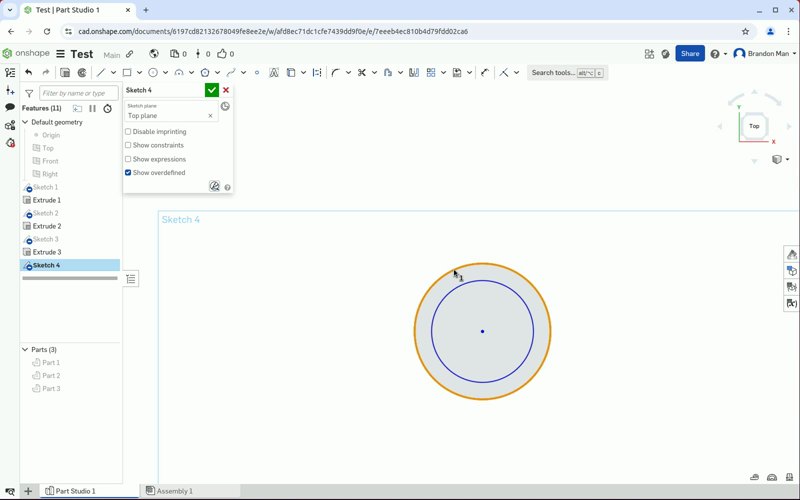
scroll(-6)
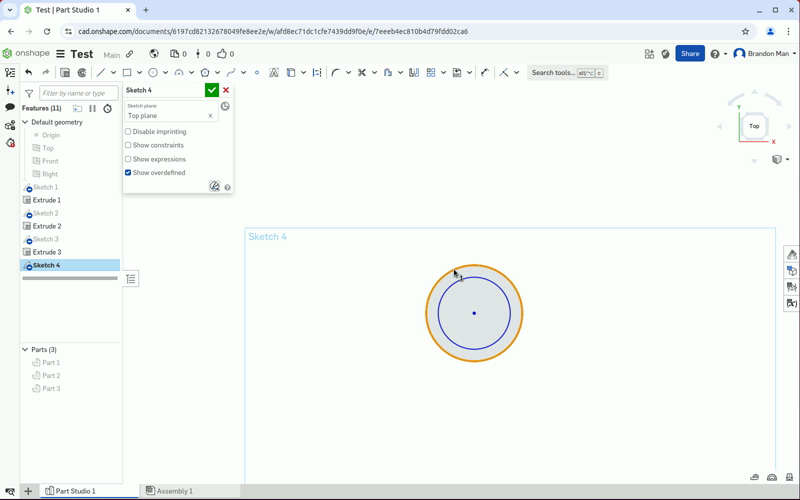
scroll(-6)
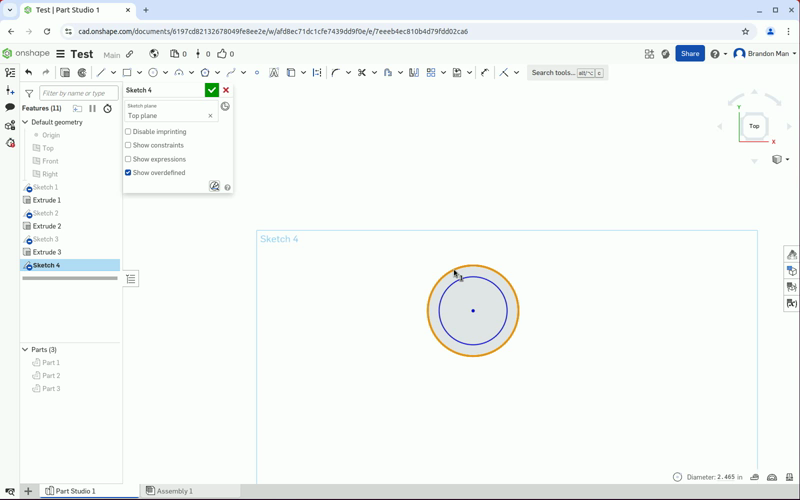
scroll(-6)
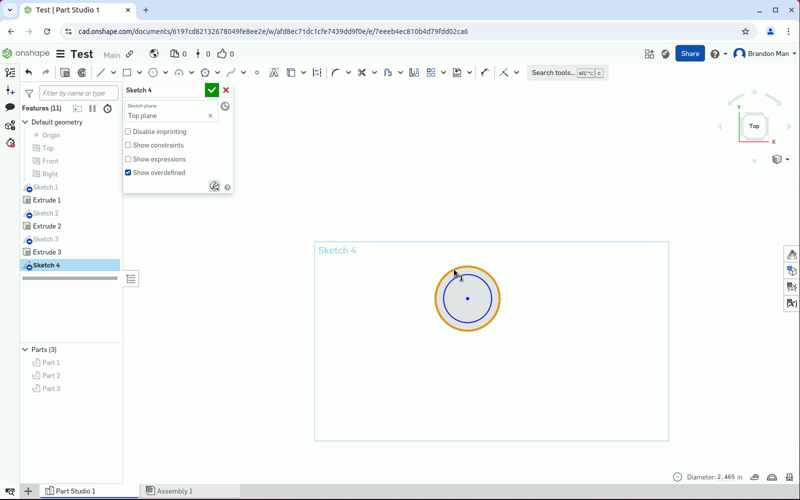
scroll(-6)
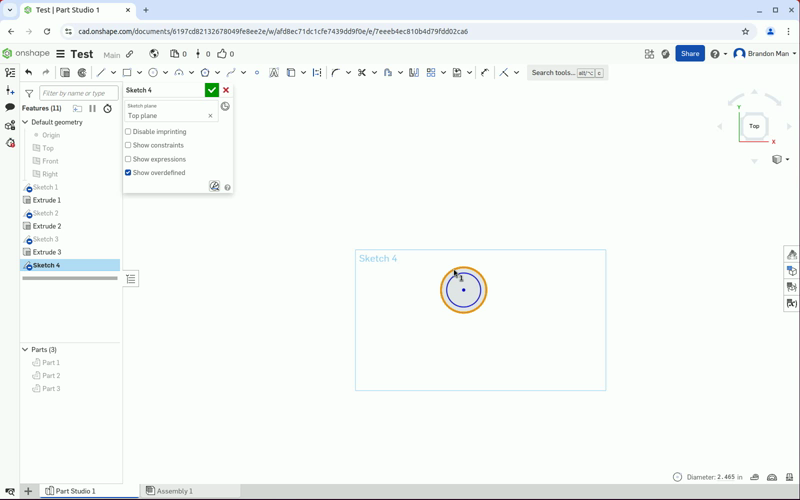
scroll(-6)
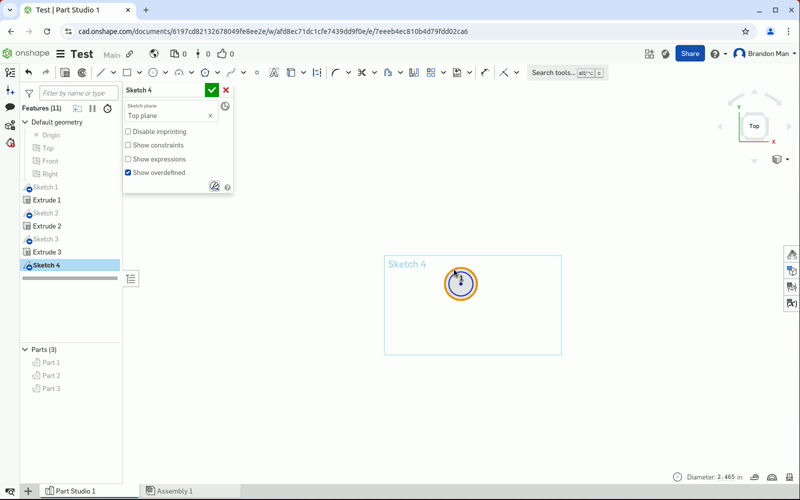
scroll(-6)
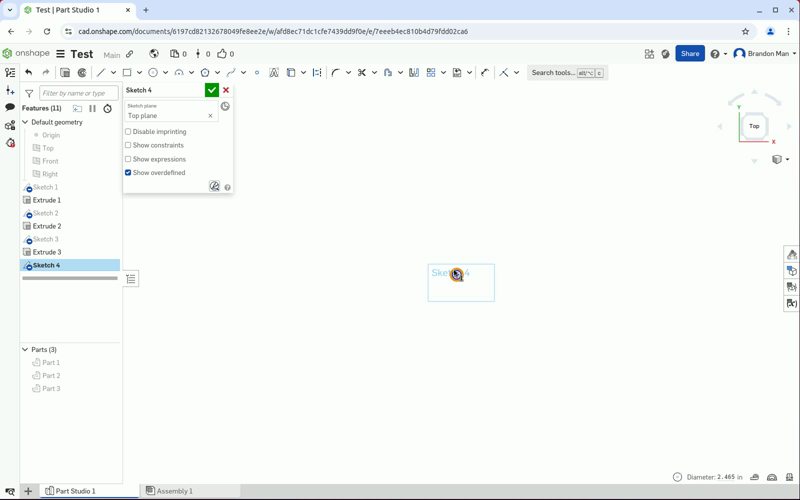
mouse_move(73, 352)
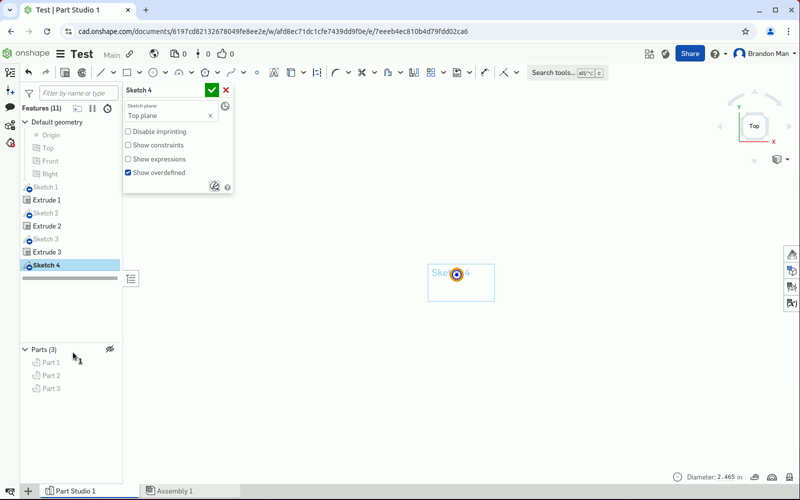
key(shift+y)
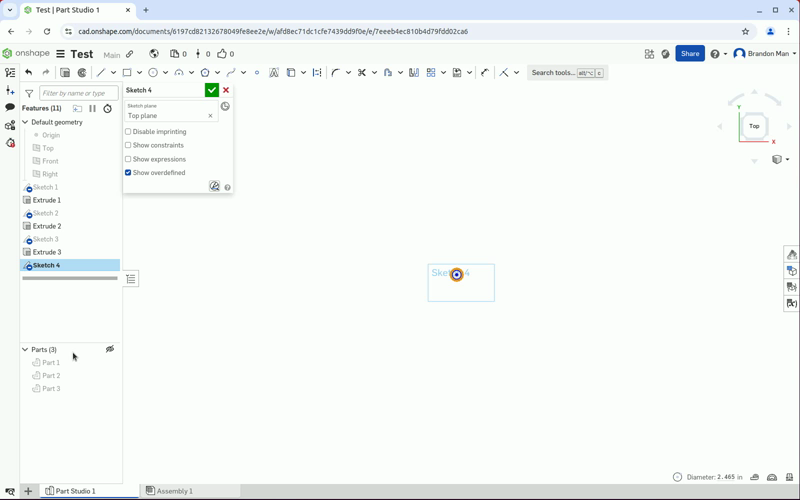
key(shift+e)
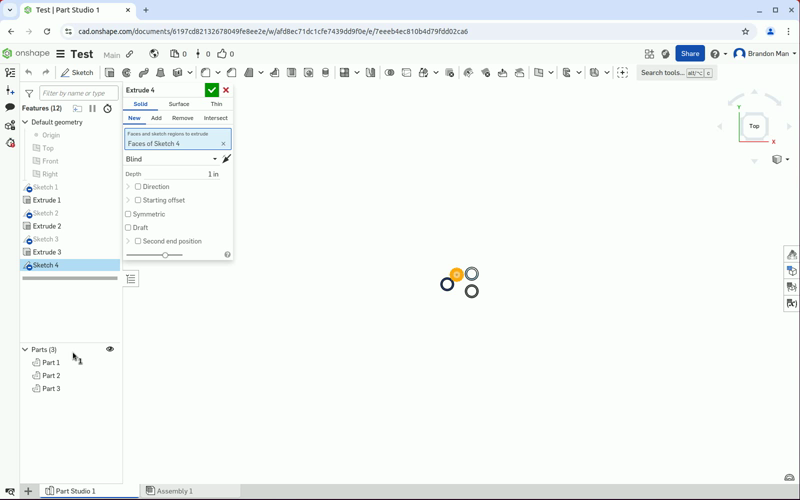
mouse_move(143, 106)
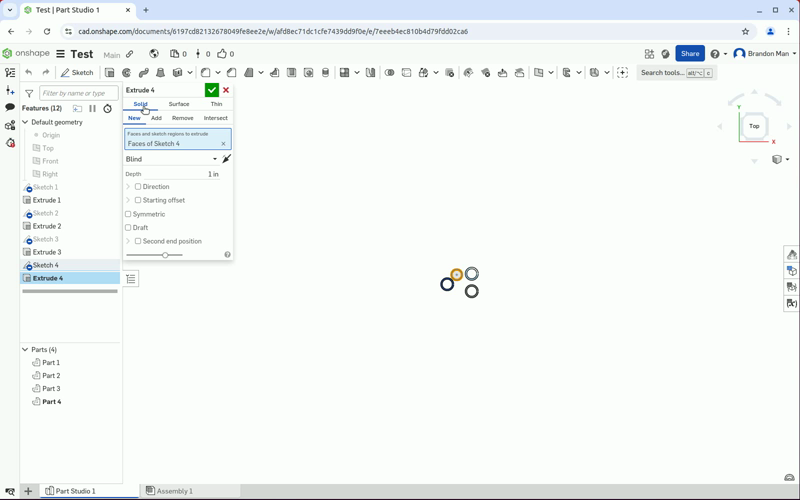
click(143, 106)
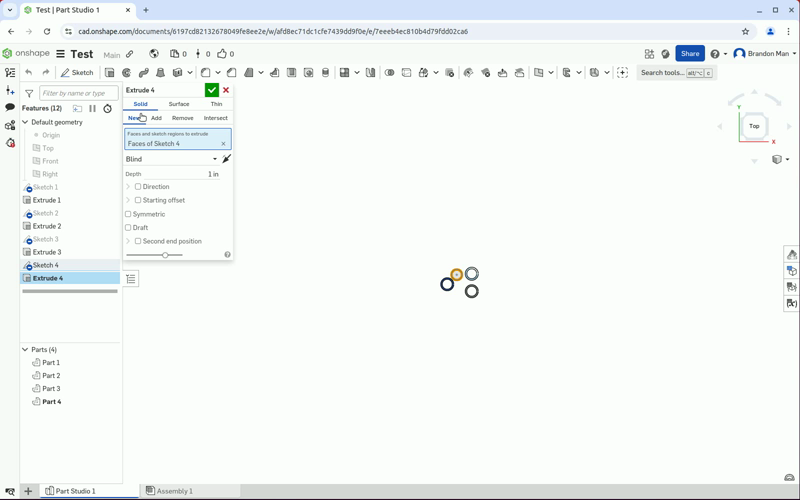
mouse_move(137, 120)
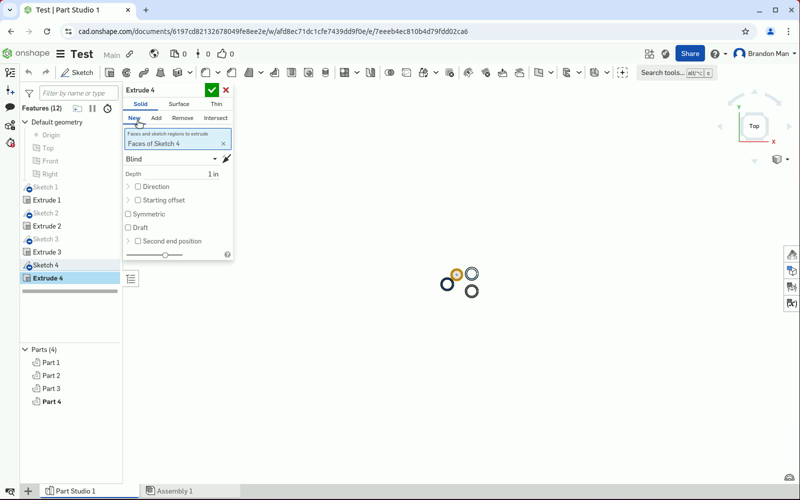
click(137, 120)
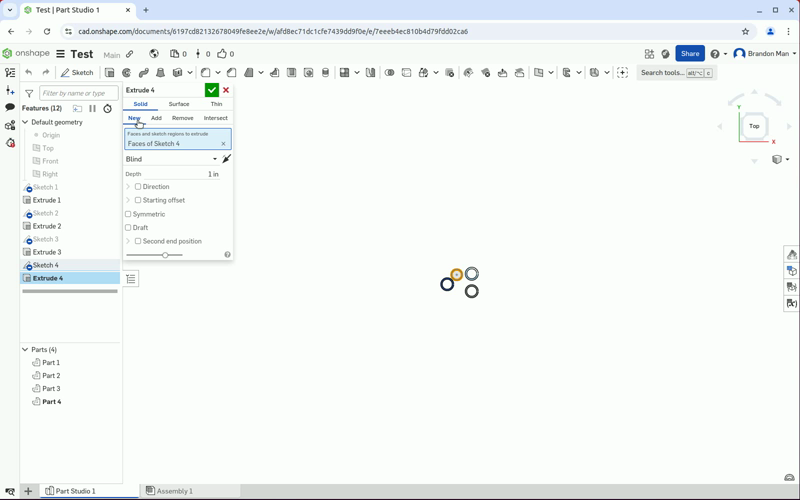
key(tab, 4)
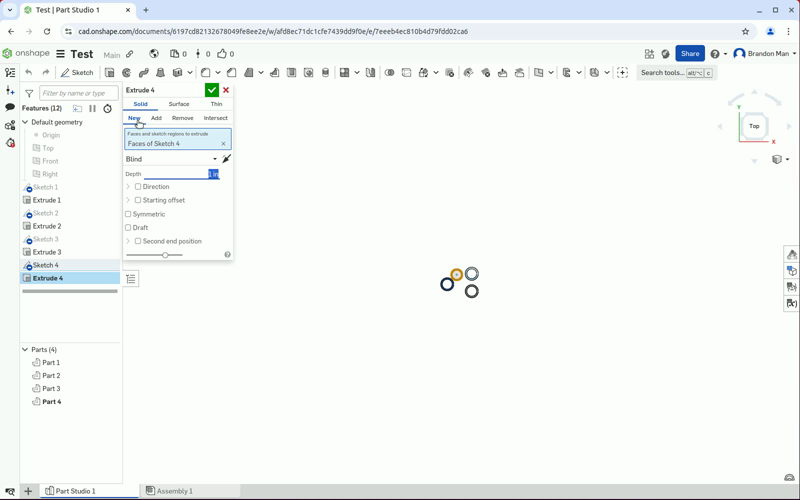
text(23.108)
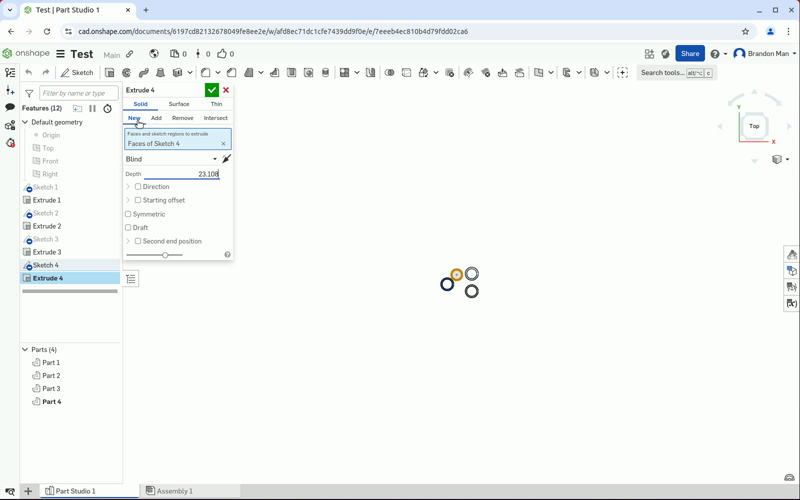
key(enter)
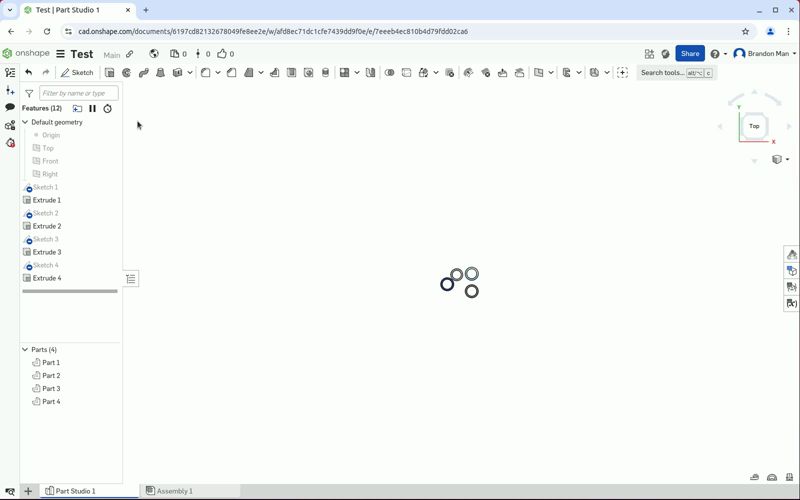
key(shift+h)
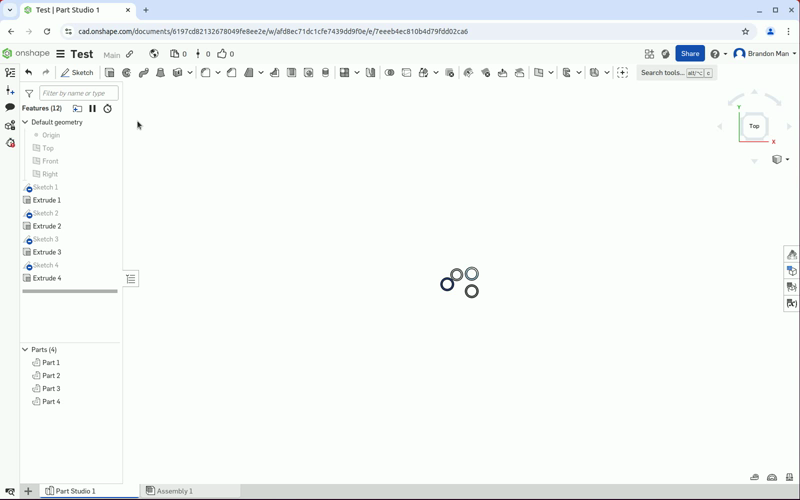
key(shift+h)
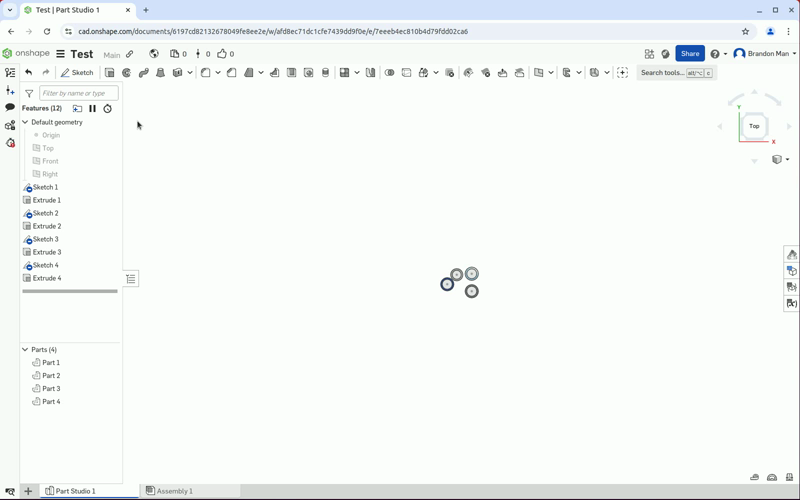
key(shift+7)
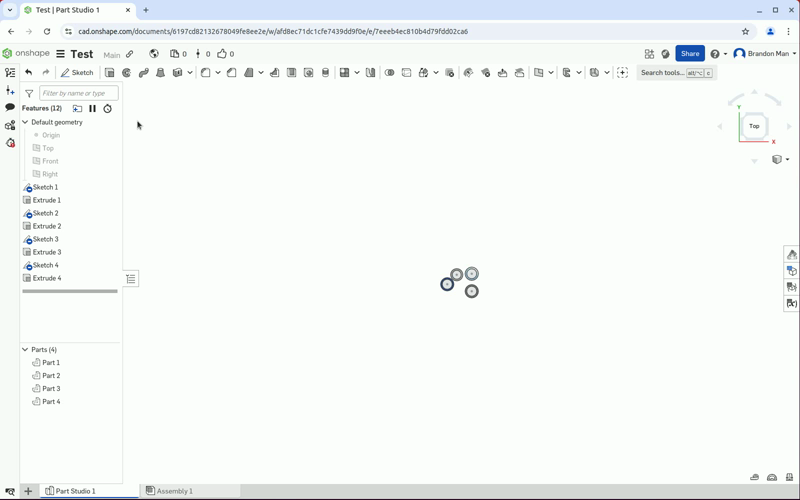
key(up, 3)
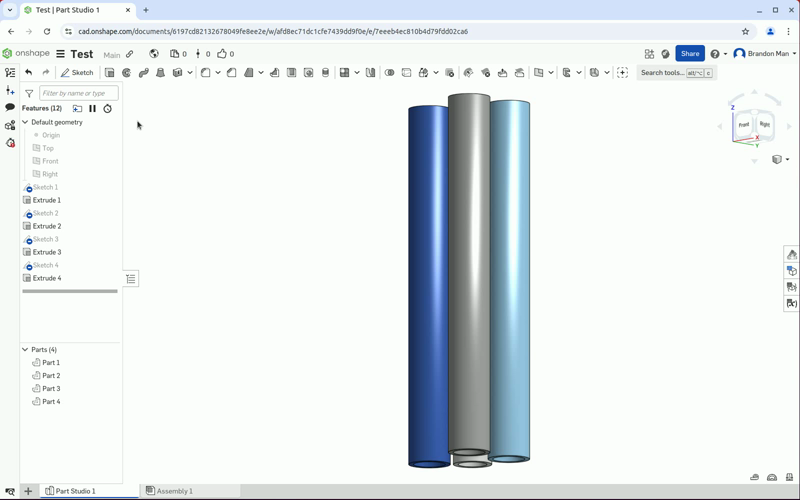
key(left, 3)
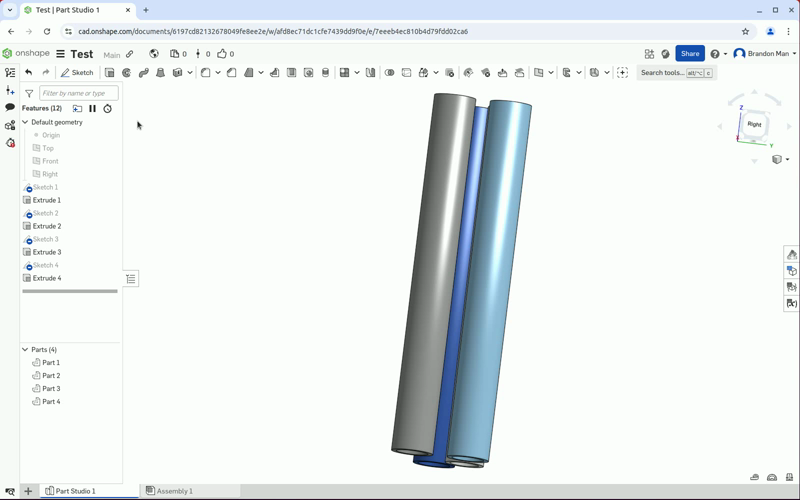
key(right, 3)
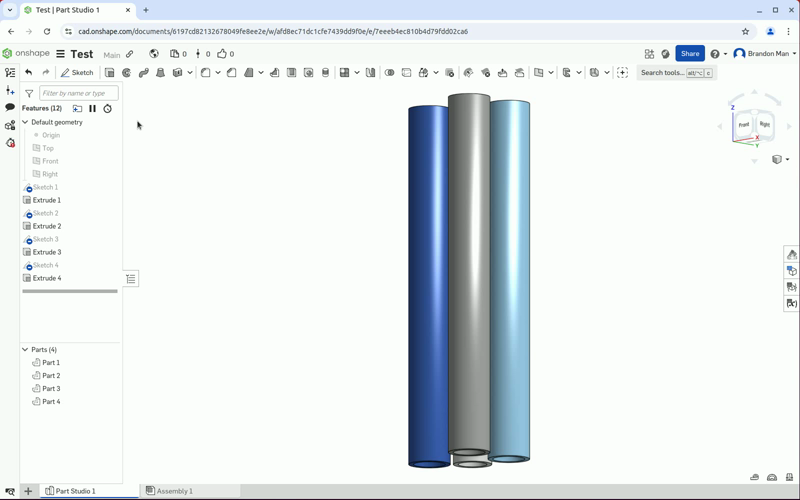
key(down, 3)
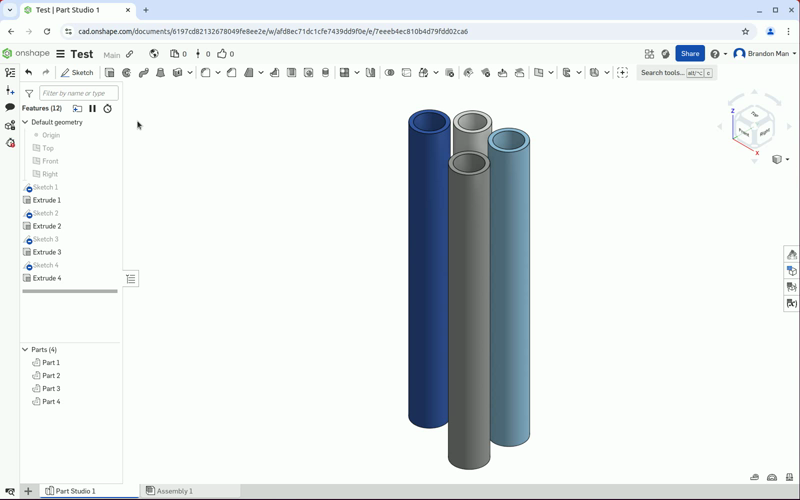
mouse_move(73, 189)
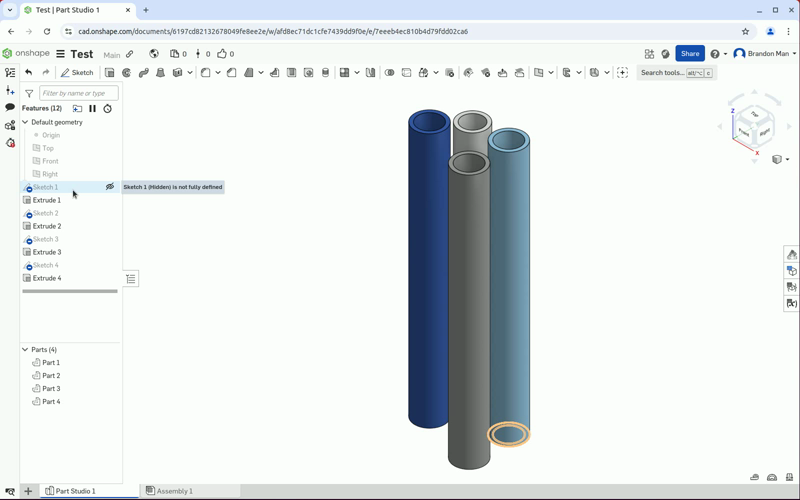
click(73, 189)